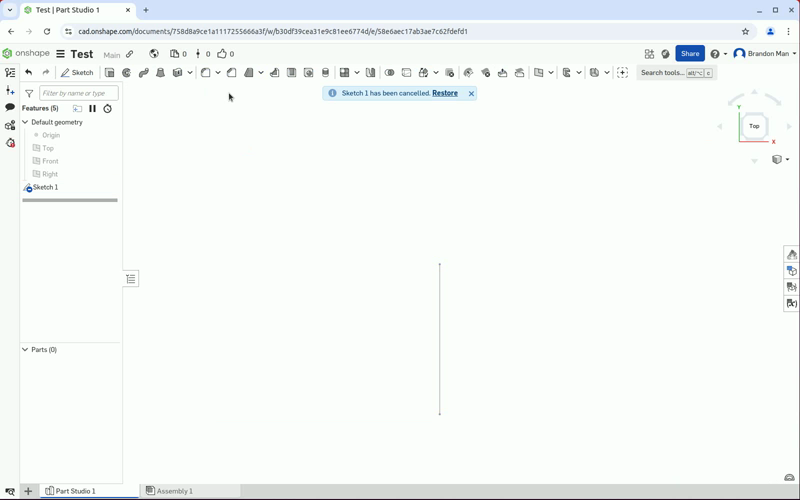
key(shift+h)
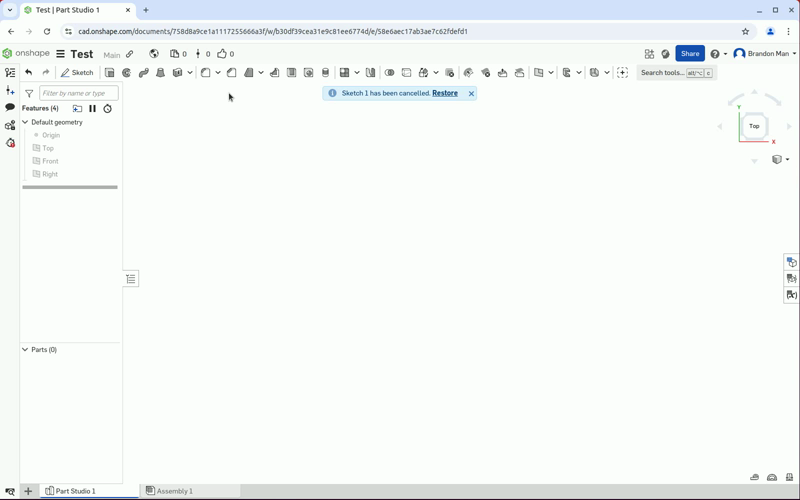
mouse_move(73, 352)
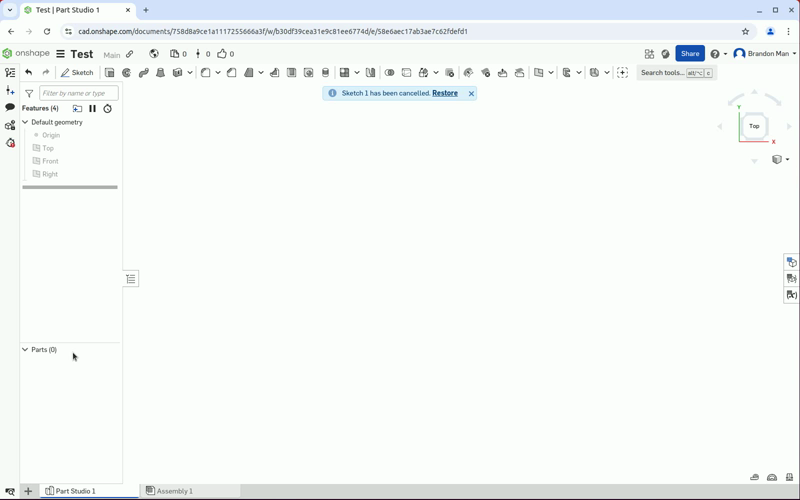
key(y)
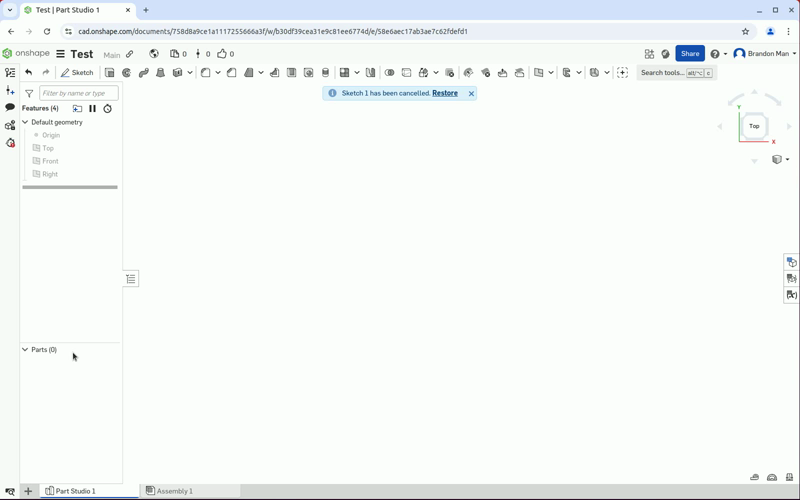
key(shift+p)
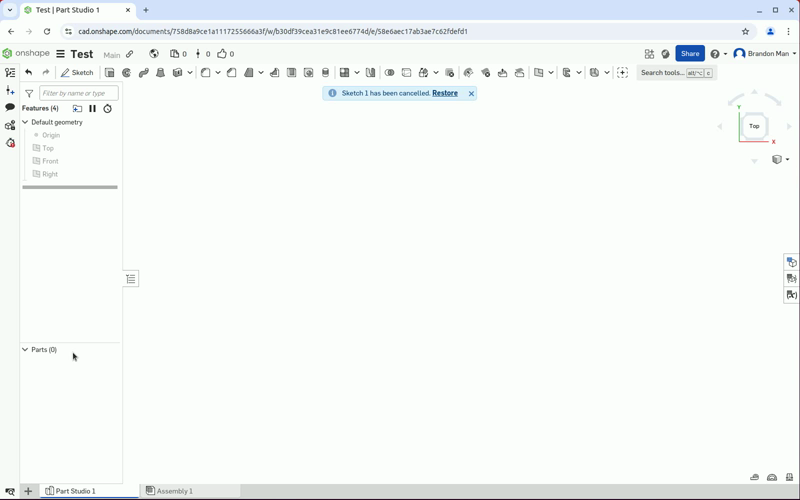
key(space)
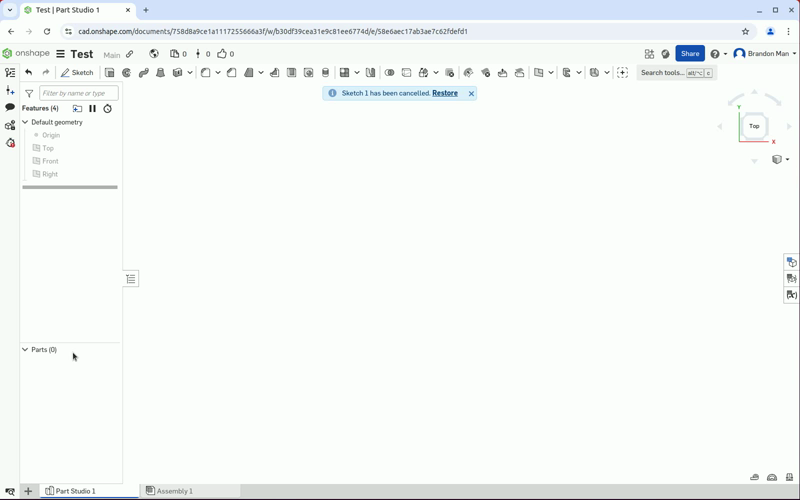
key_down(shift)
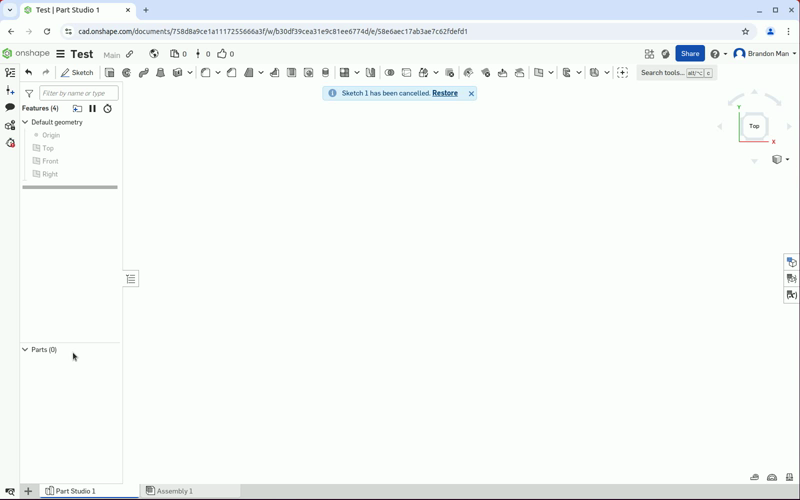
key(up)
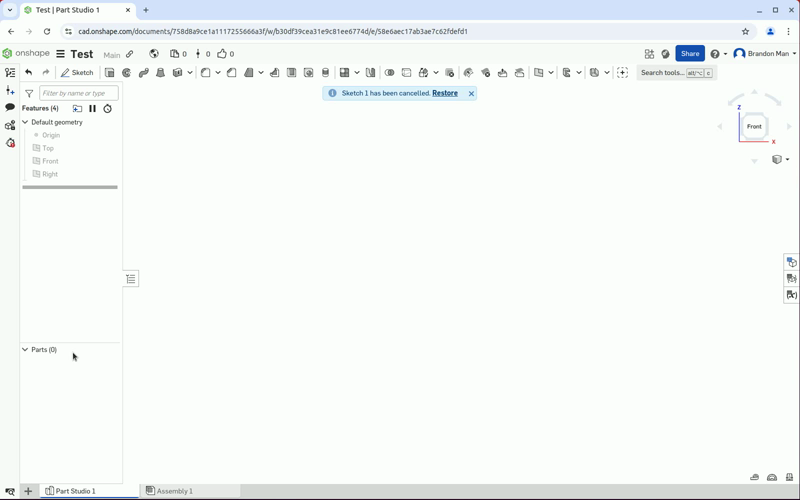
key_up(shift)
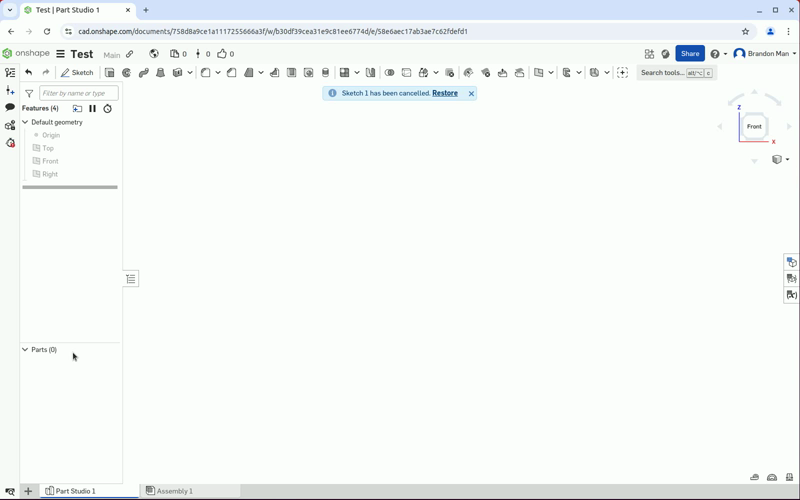
mouse_move(73, 352)
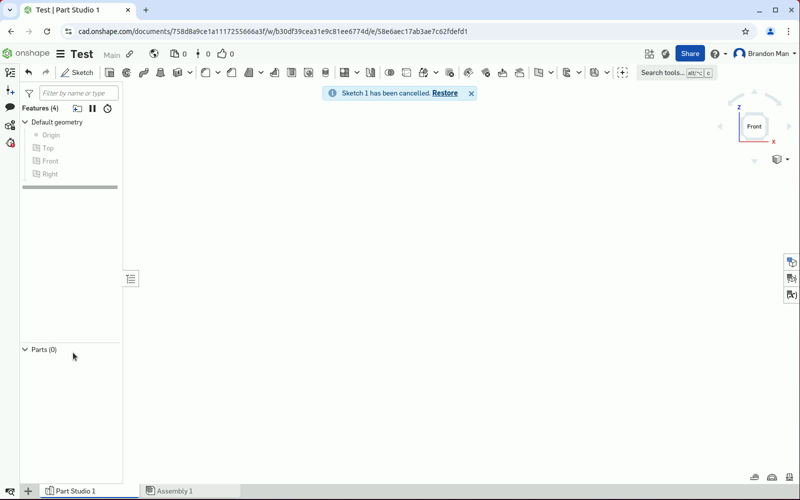
key(shift+y)
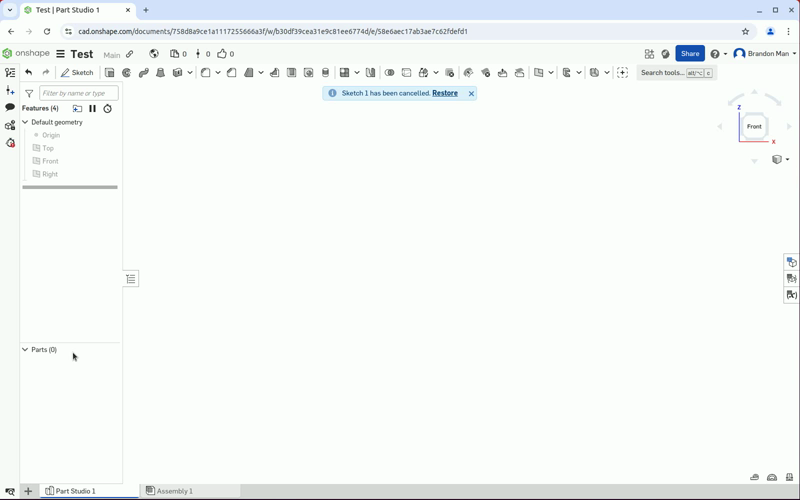
key(shift+s)
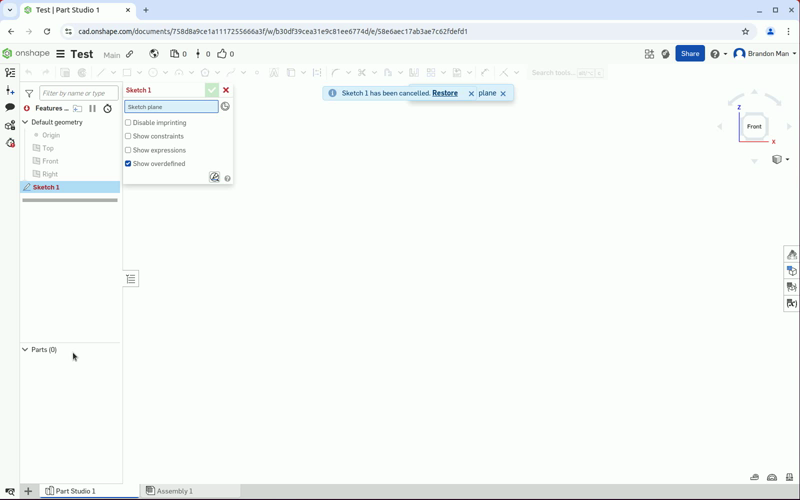
mouse_move(73, 163)
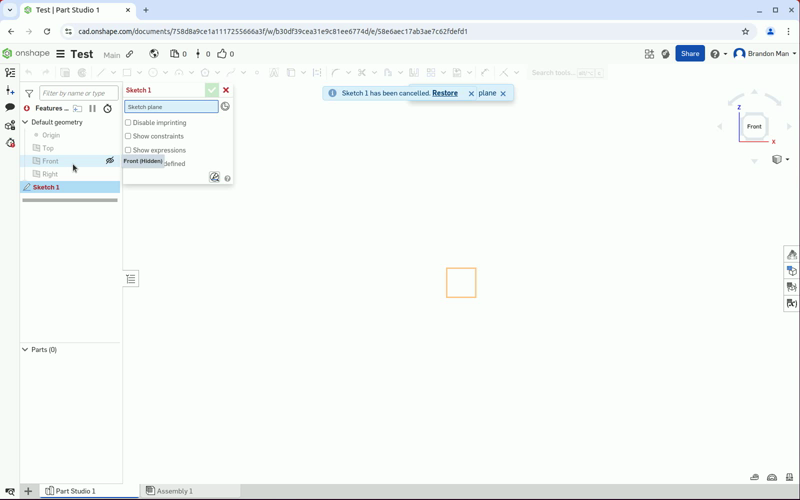
click(73, 163)
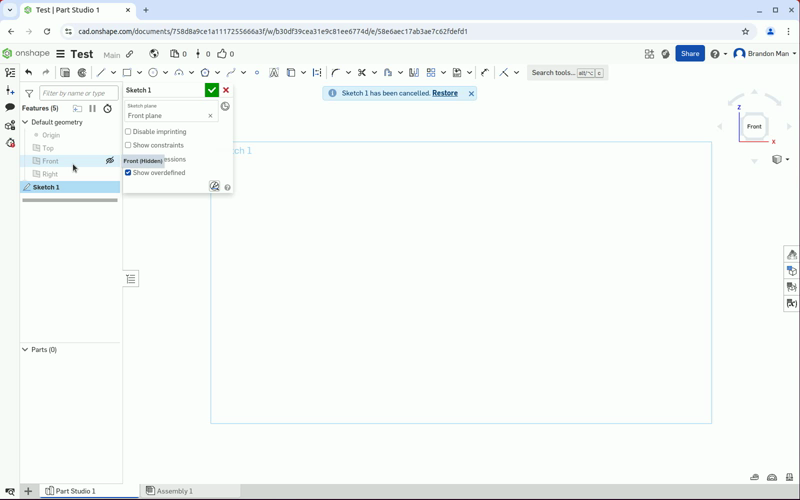
mouse_move(73, 352)
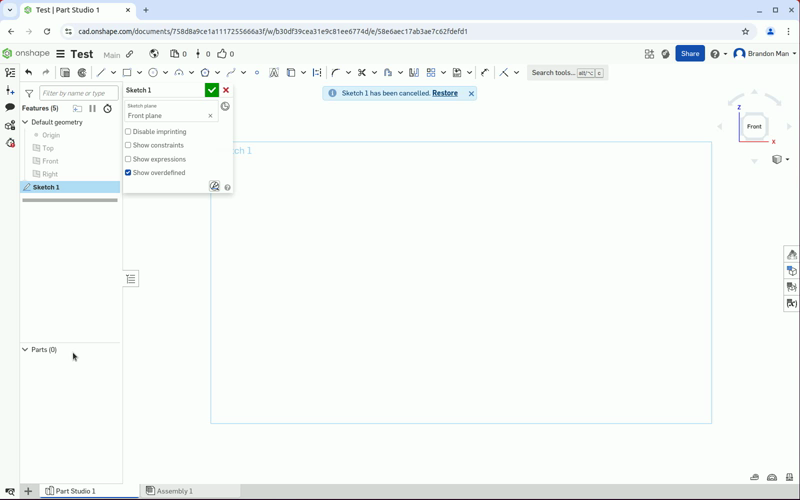
key(y)
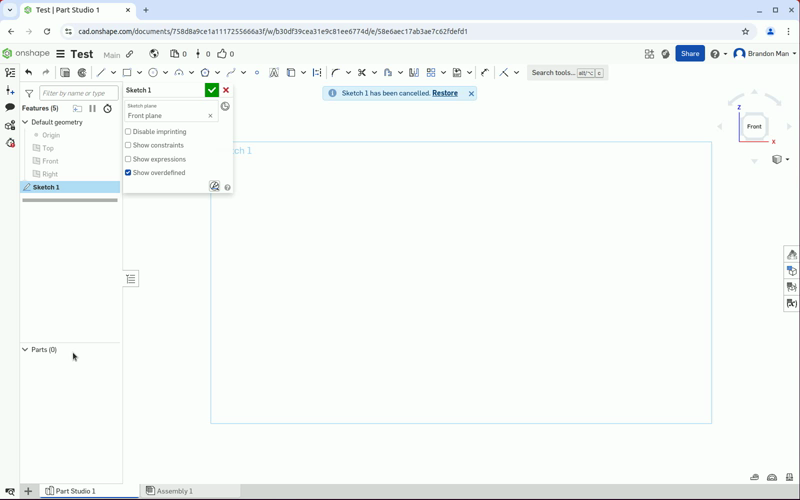
key(c)
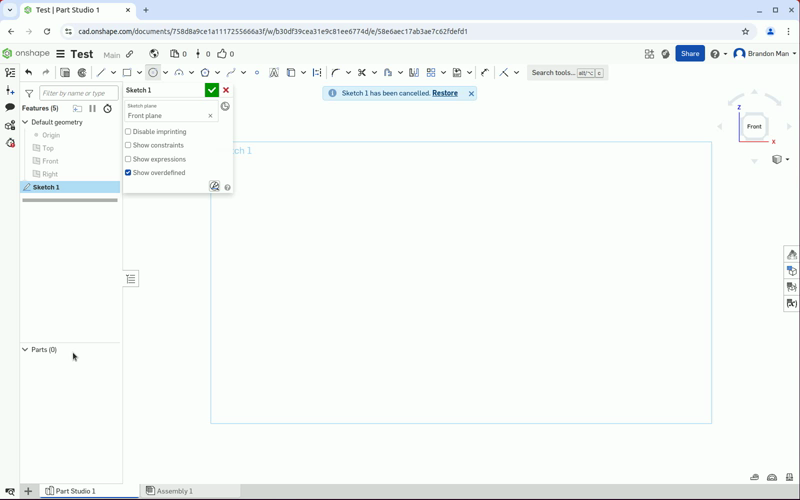
key_down(shift)
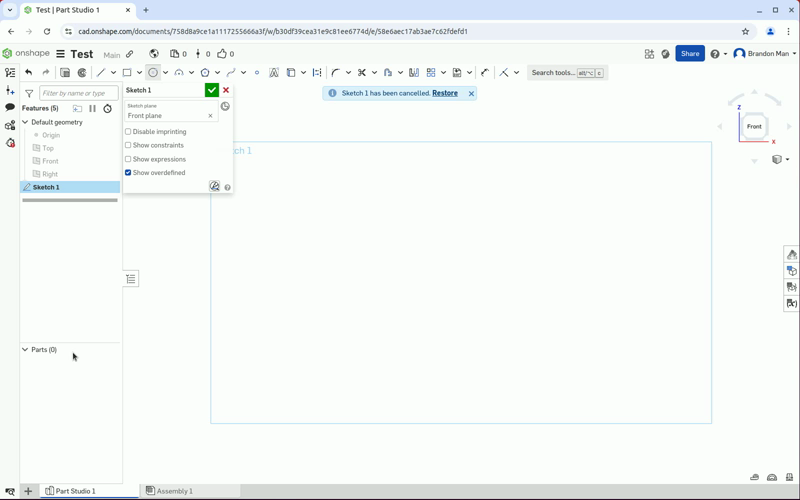
mouse_move(461, 282)
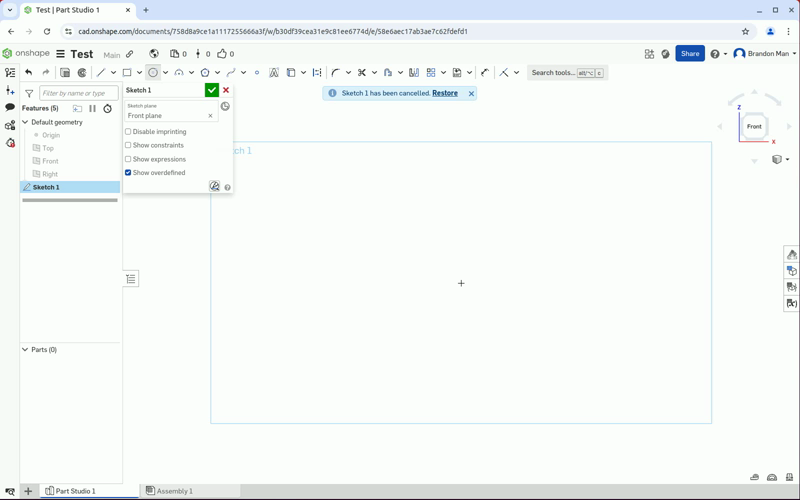
click(461, 282)
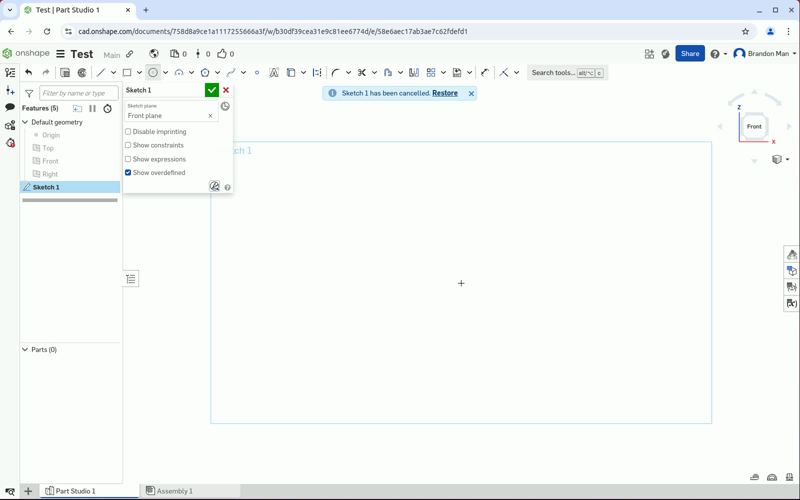
key_up(shift)
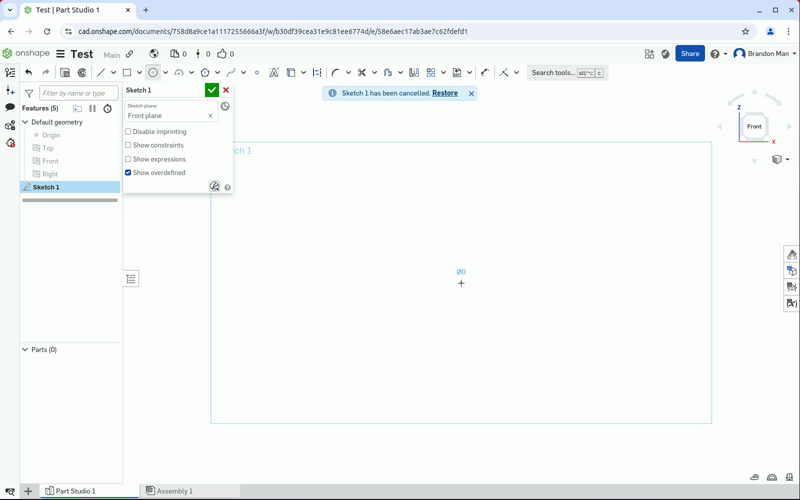
mouse_move(463, 282)
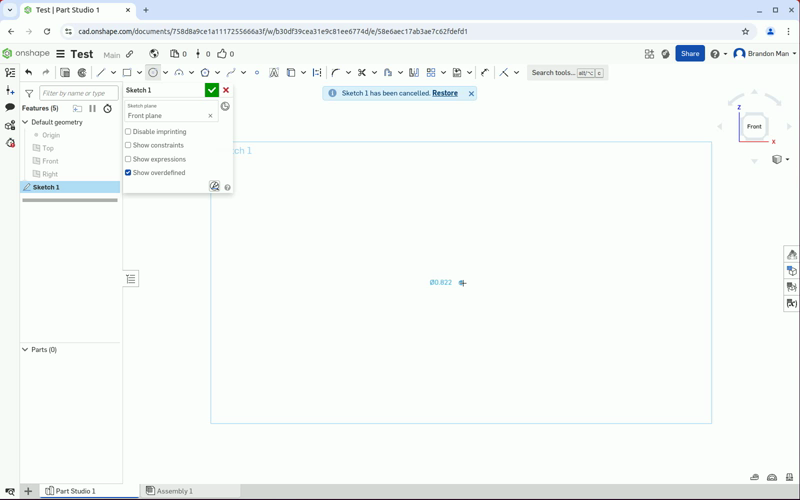
scroll(6)
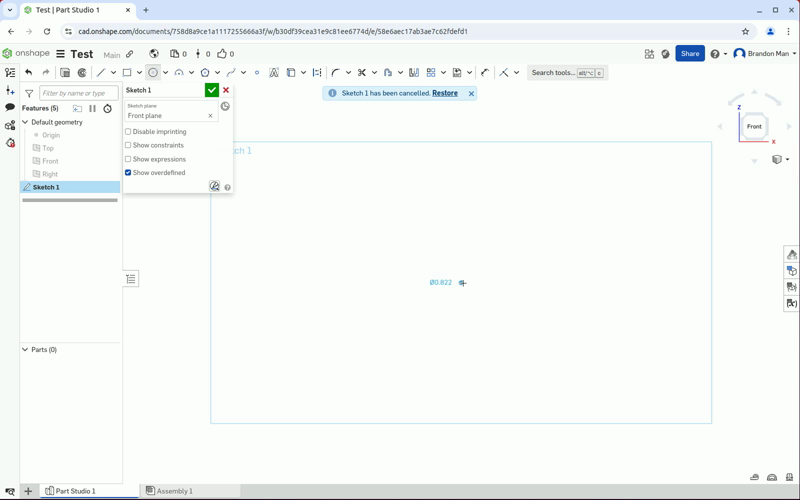
scroll(6)
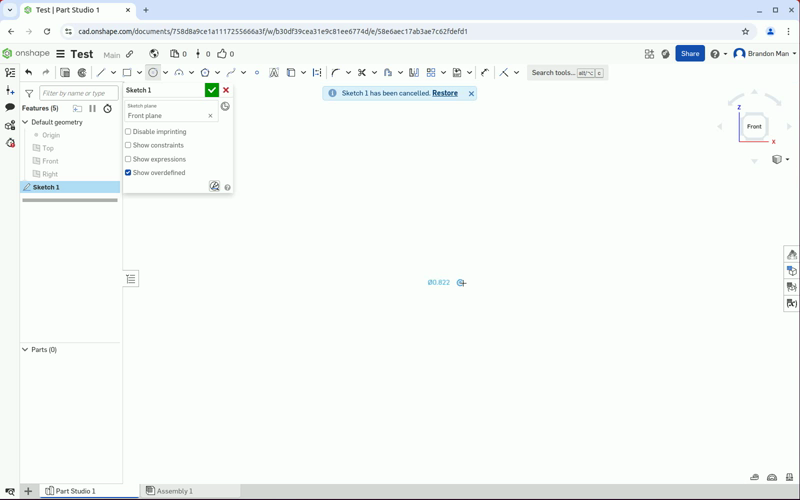
scroll(6)
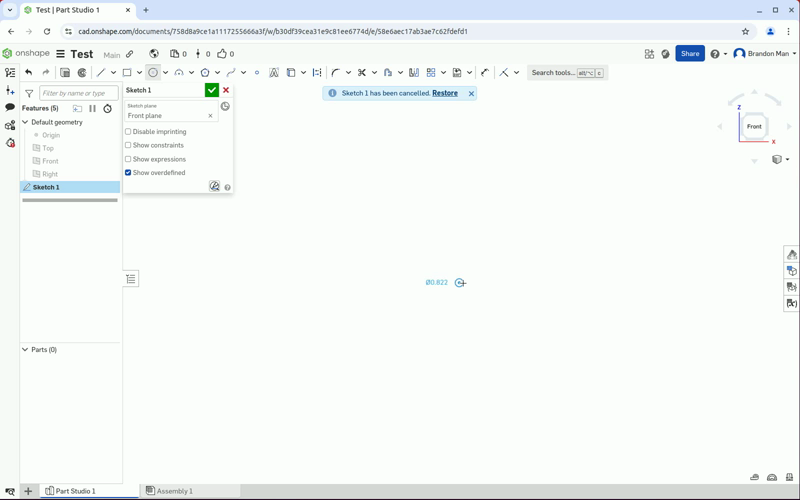
scroll(6)
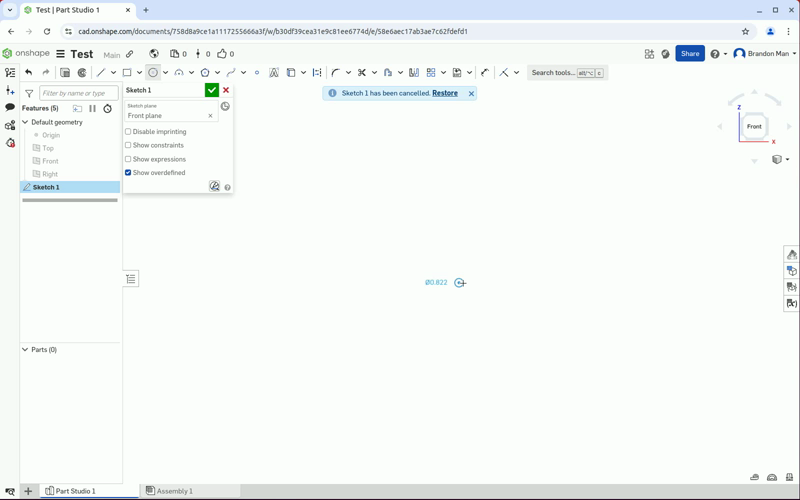
scroll(6)
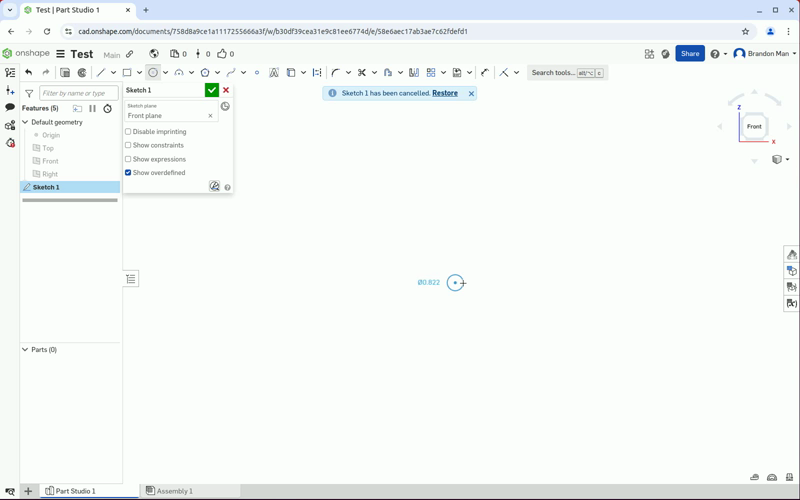
scroll(6)
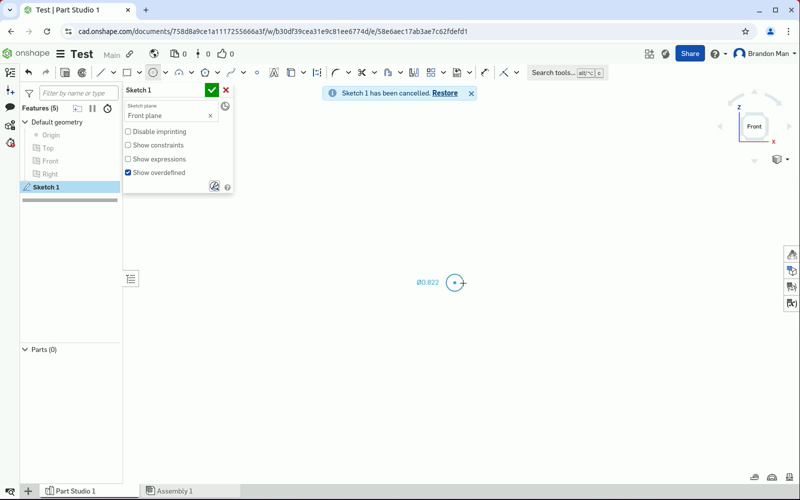
scroll(6)
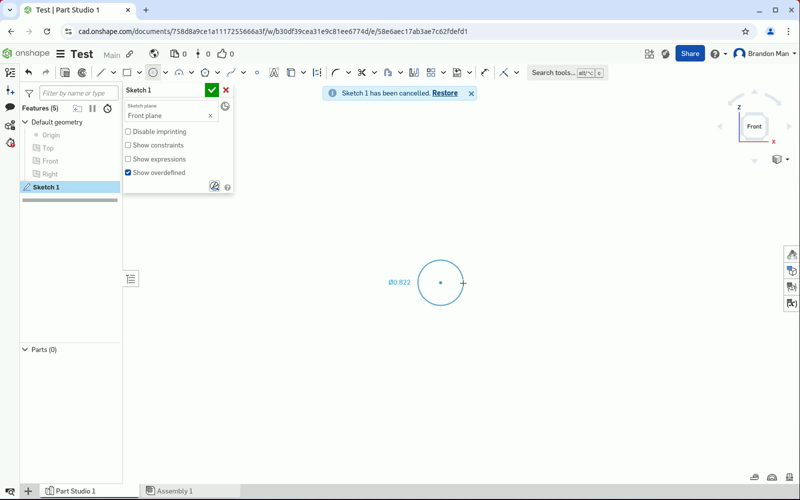
click(463, 282)
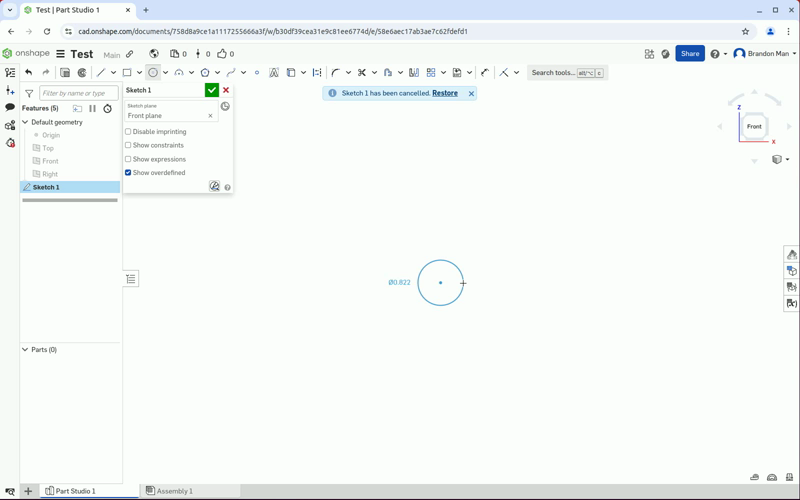
scroll(-6)
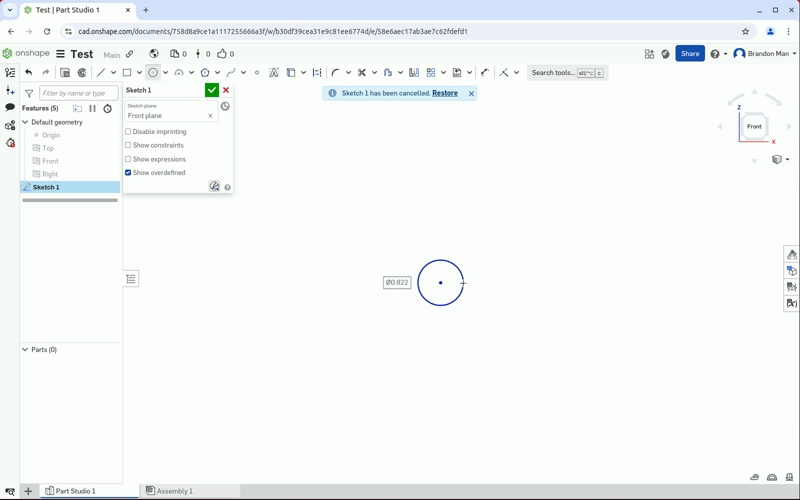
scroll(-6)
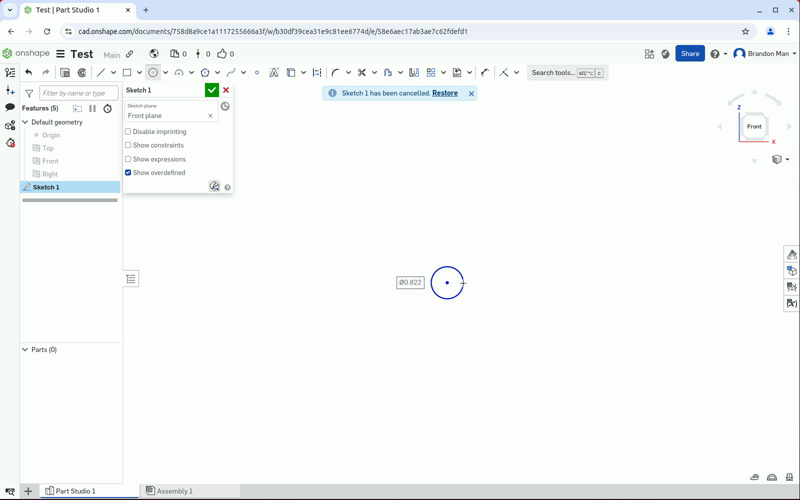
scroll(-6)
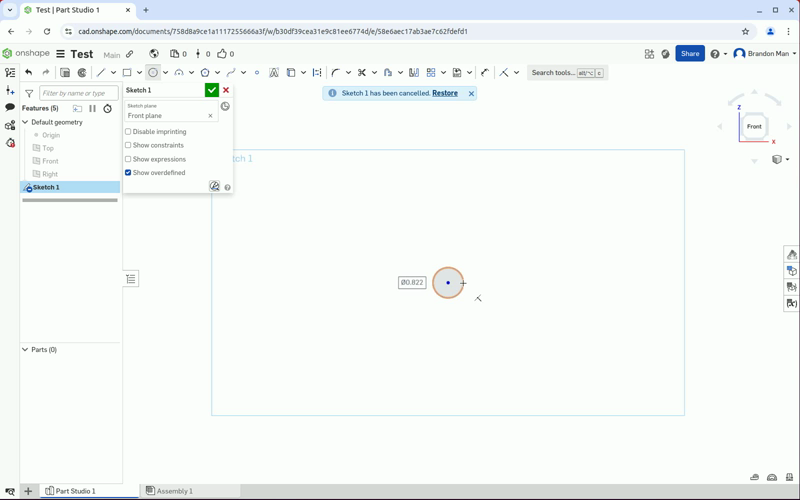
scroll(-6)
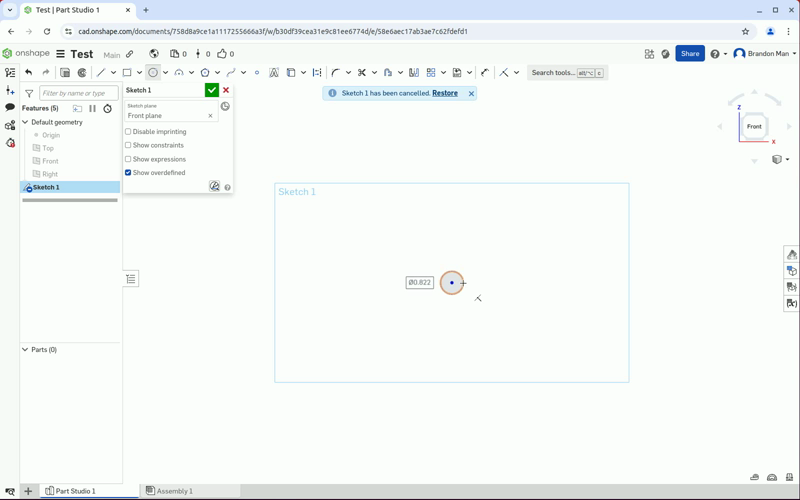
scroll(-6)
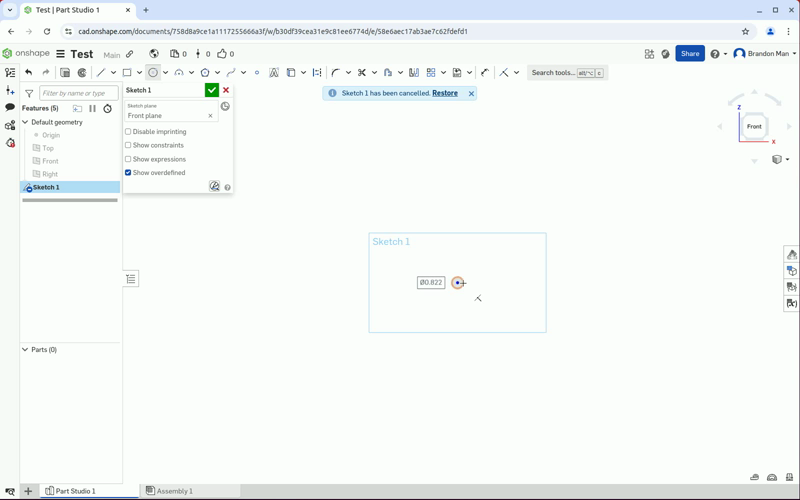
scroll(-6)
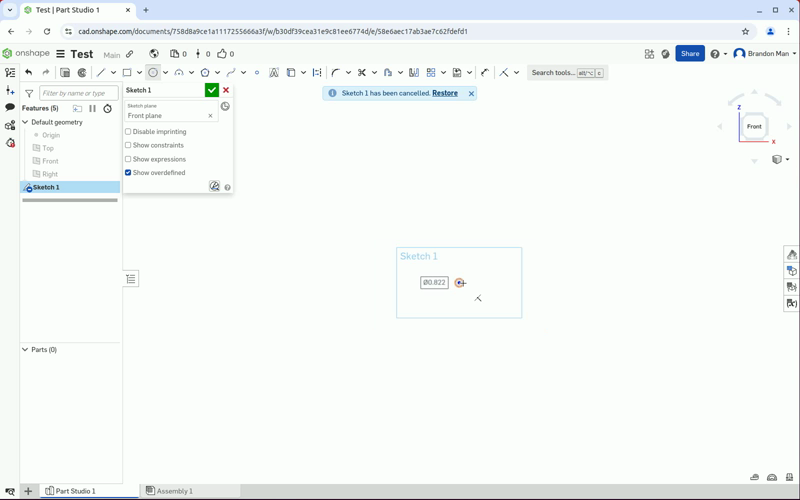
scroll(-6)
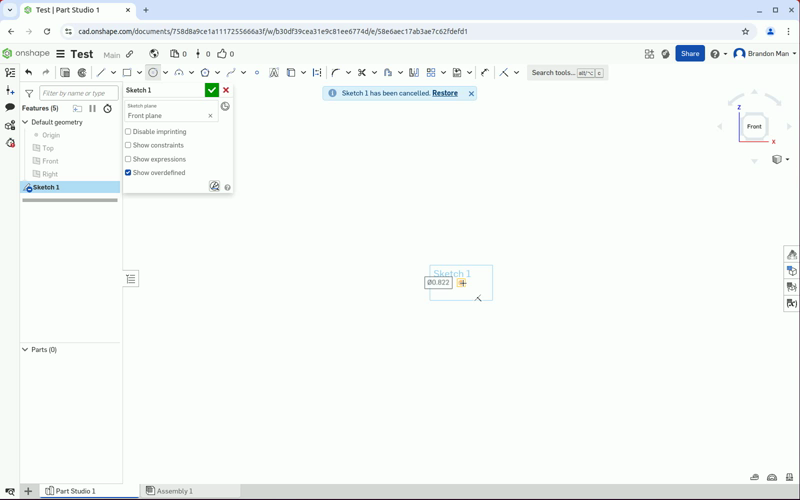
key(esc)
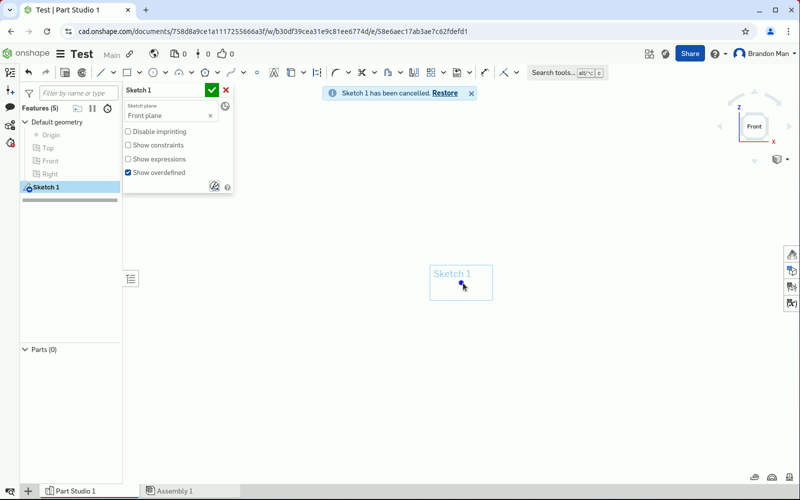
mouse_move(462, 283)
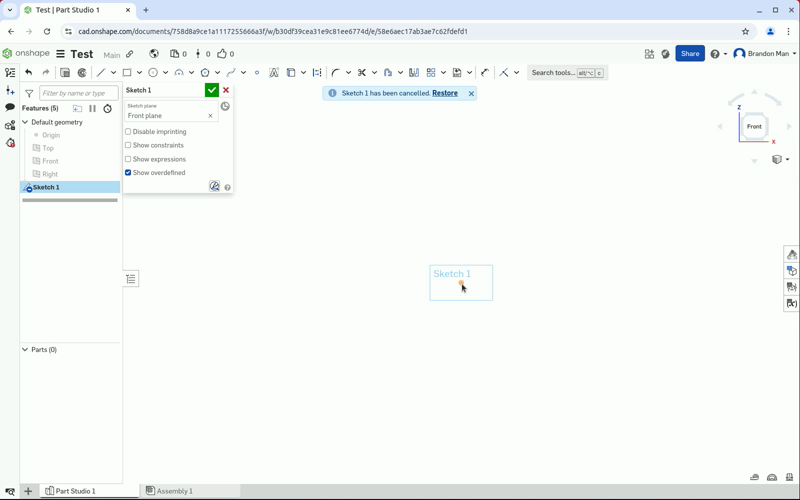
scroll(6)
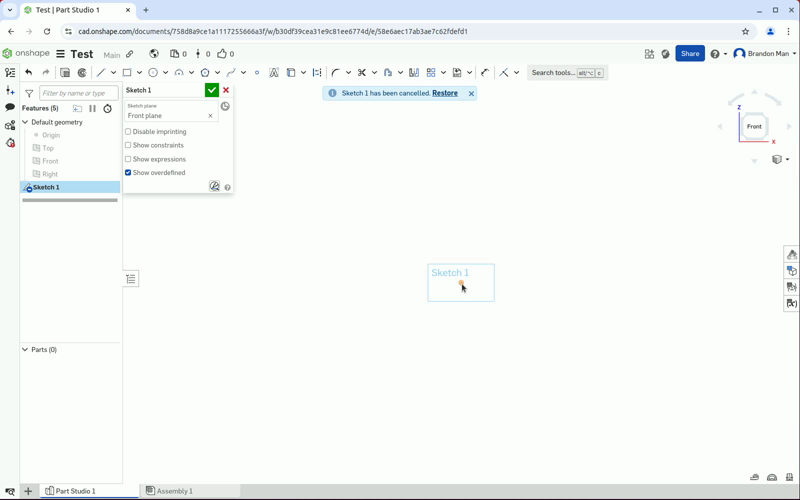
scroll(6)
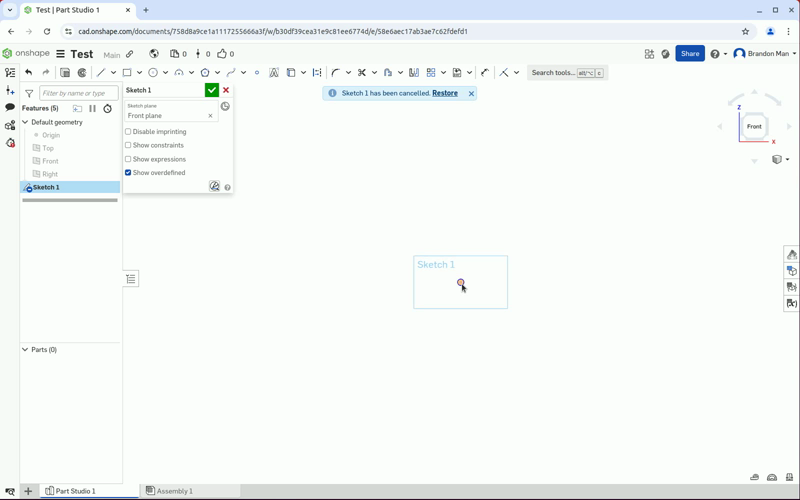
scroll(6)
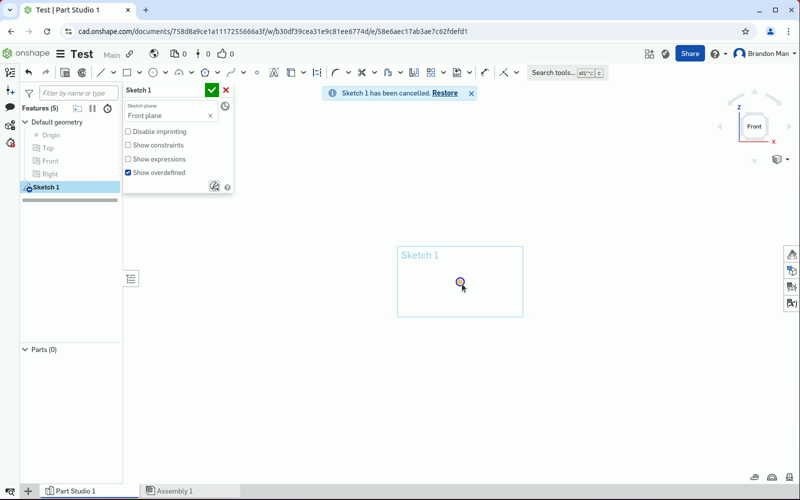
scroll(6)
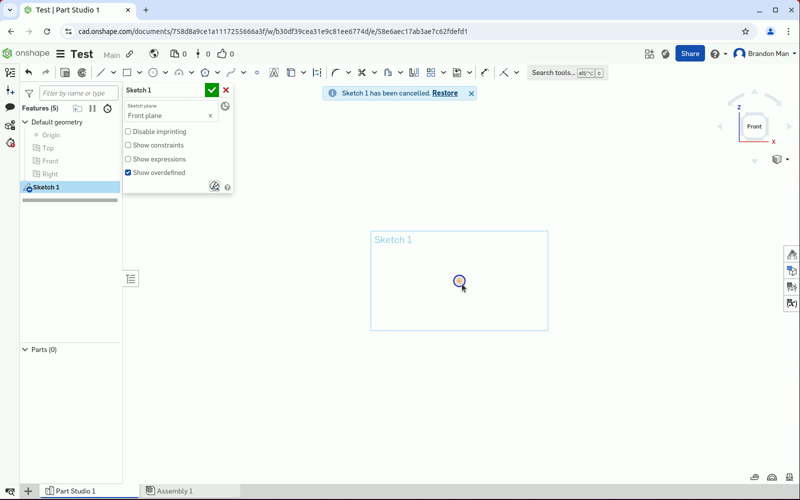
scroll(6)
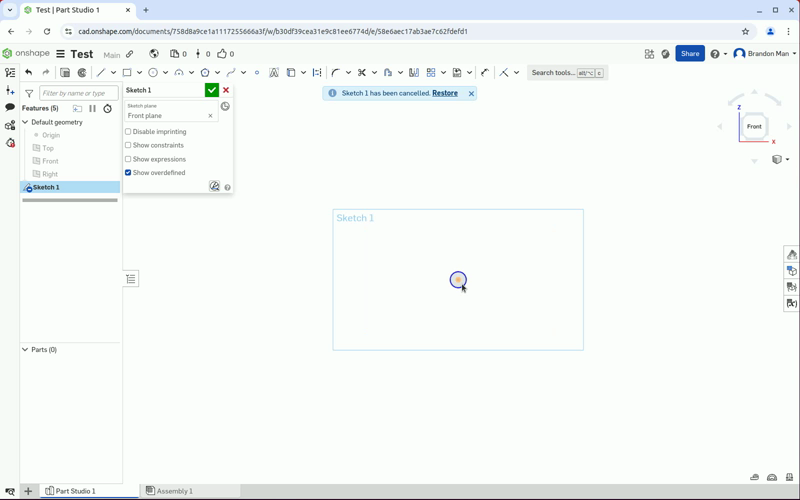
scroll(6)
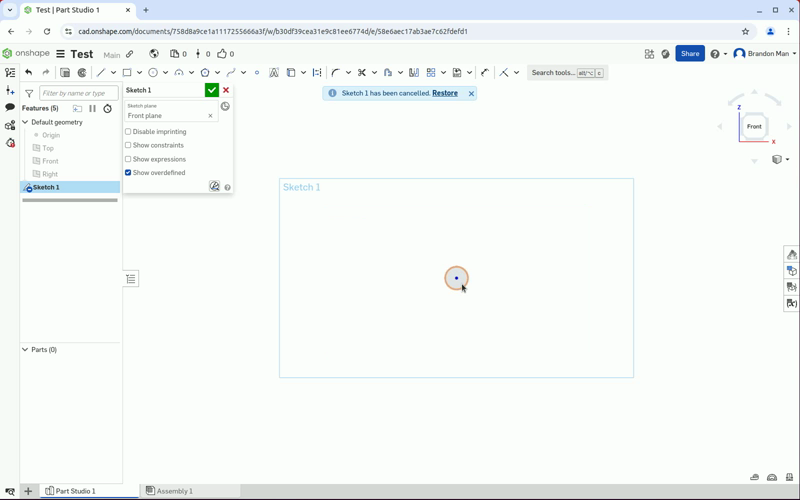
scroll(6)
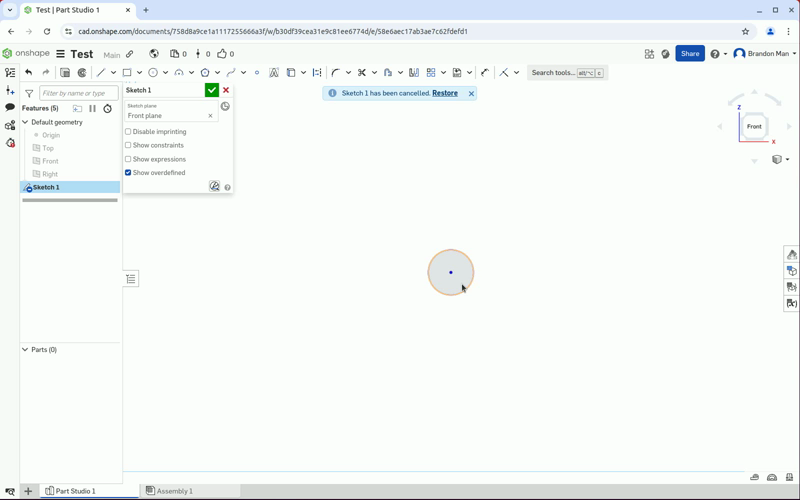
click(462, 283)
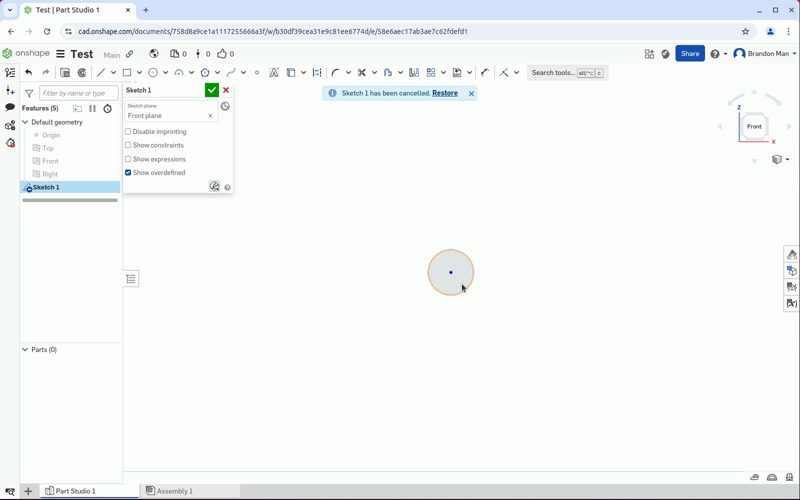
scroll(-6)
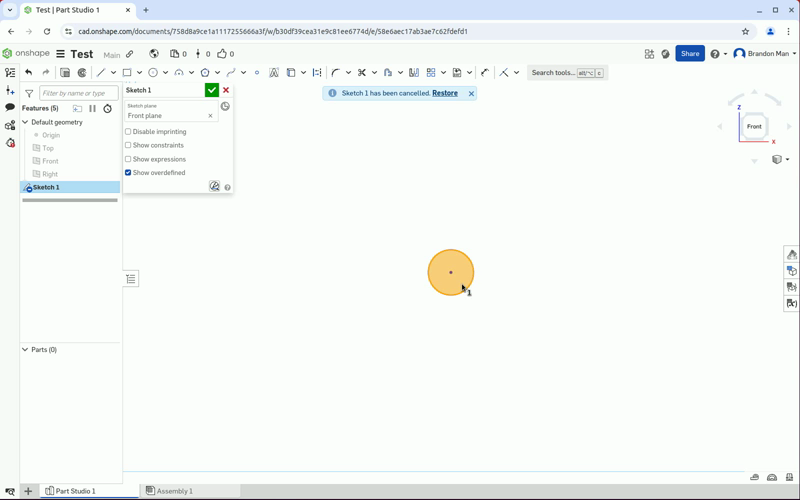
scroll(-6)
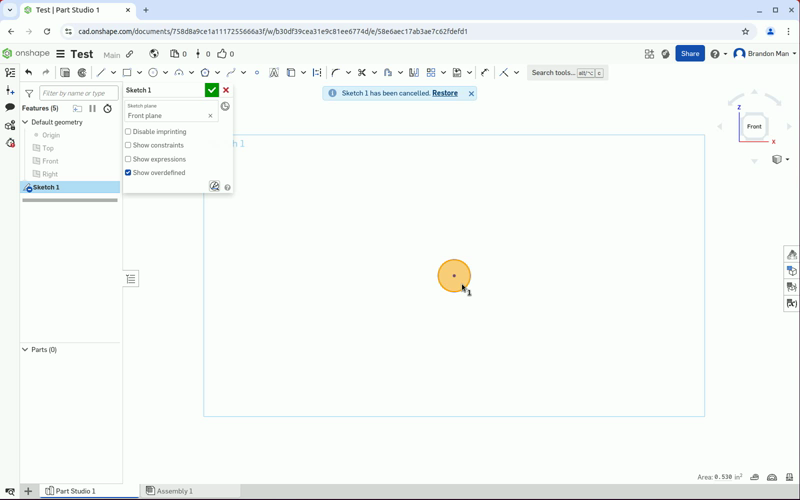
scroll(-6)
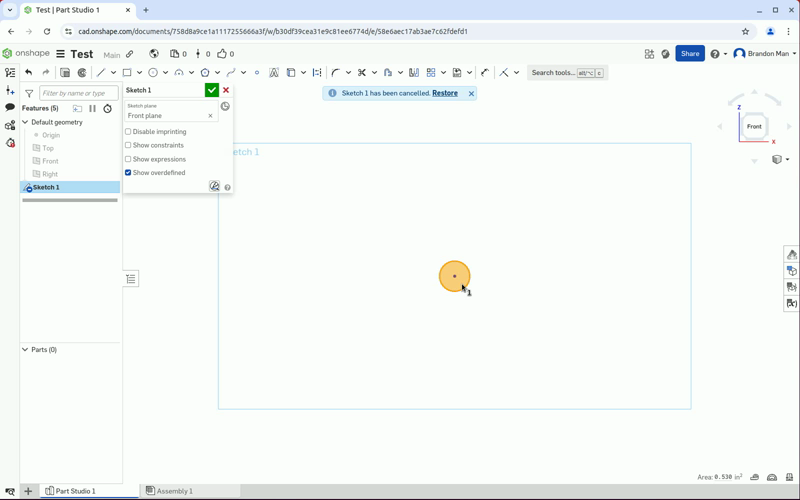
scroll(-6)
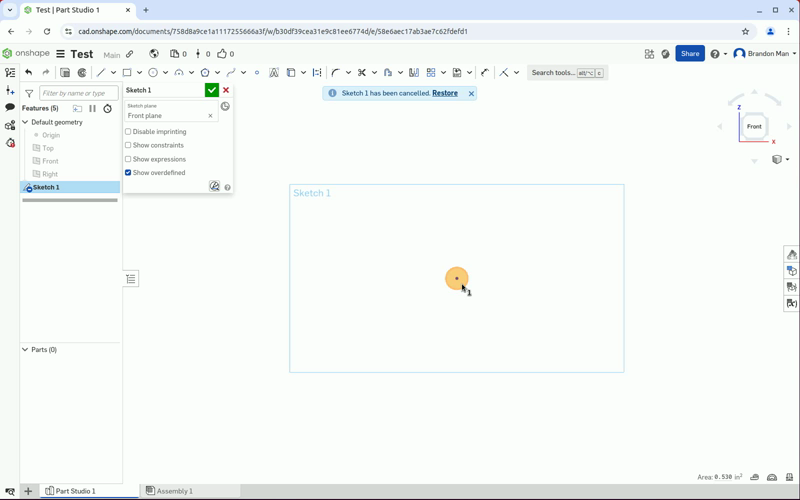
scroll(-6)
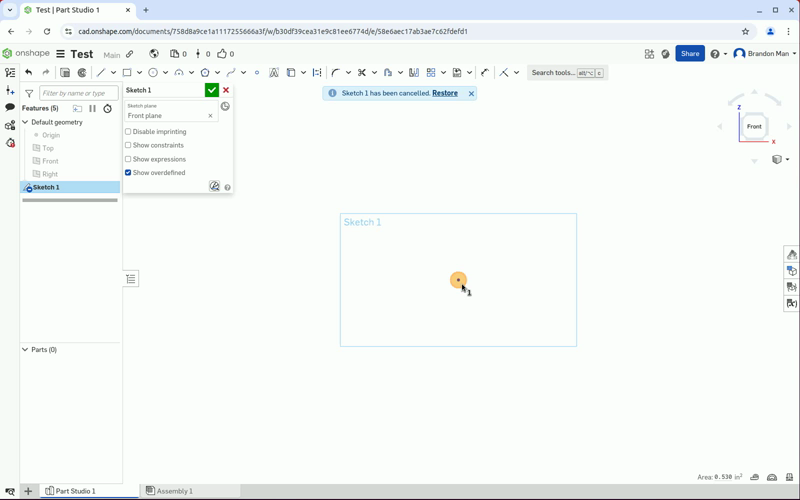
scroll(-6)
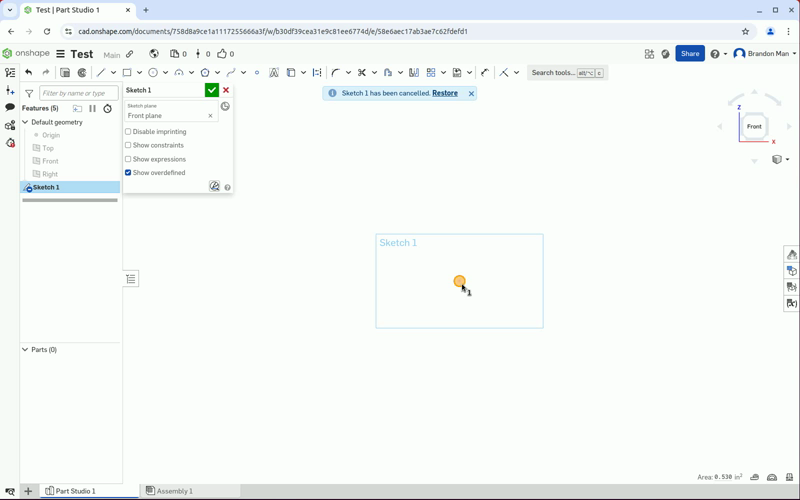
scroll(-6)
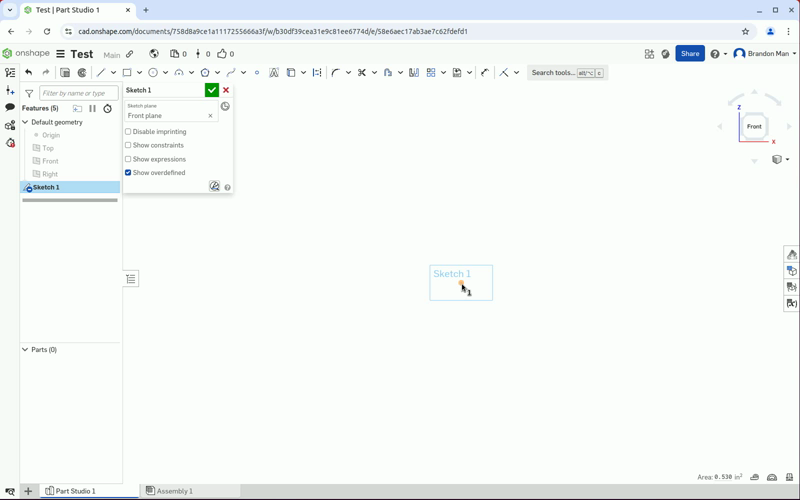
mouse_move(73, 352)
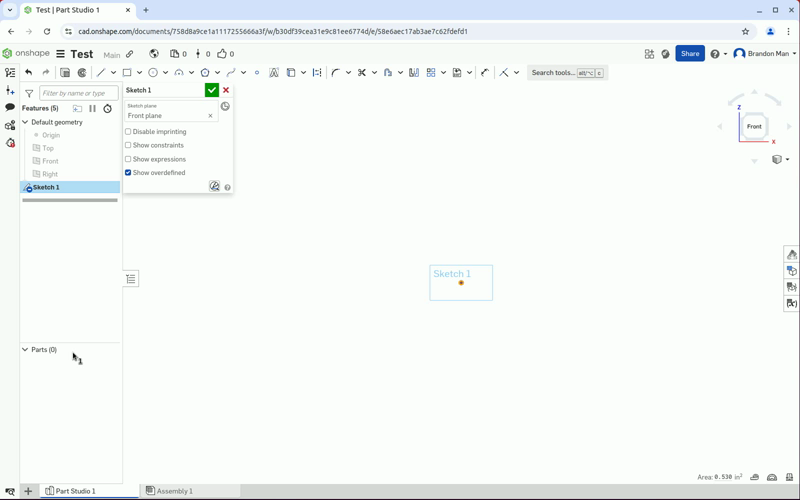
key(shift+y)
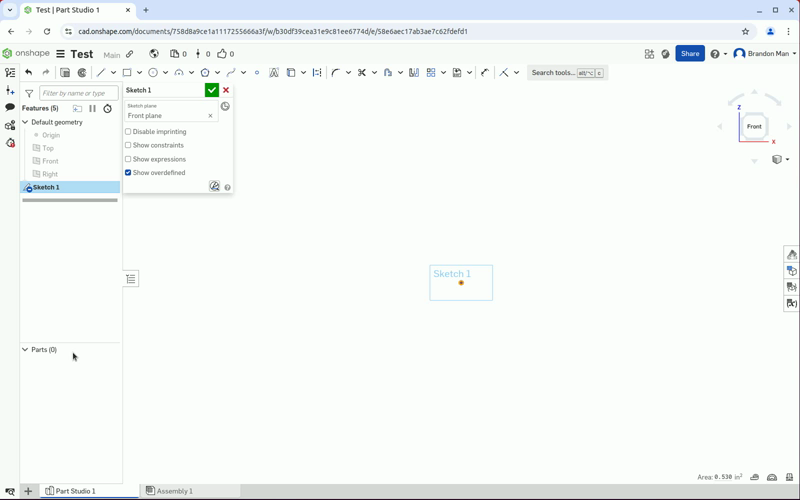
key(shift+e)
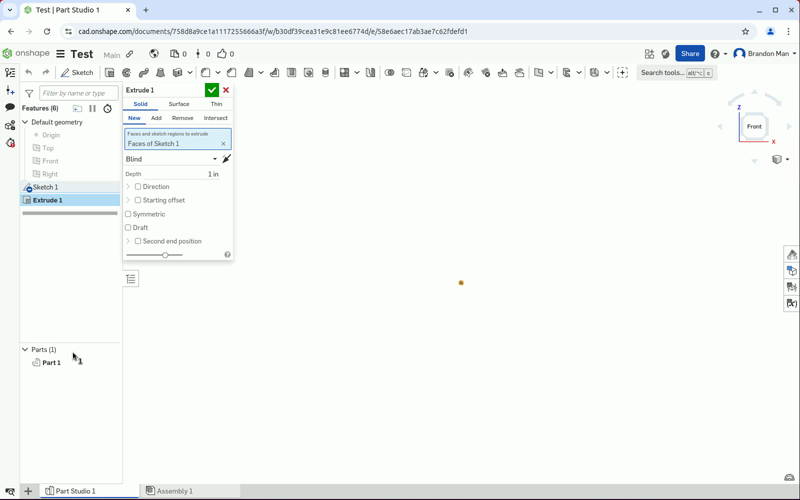
mouse_move(143, 106)
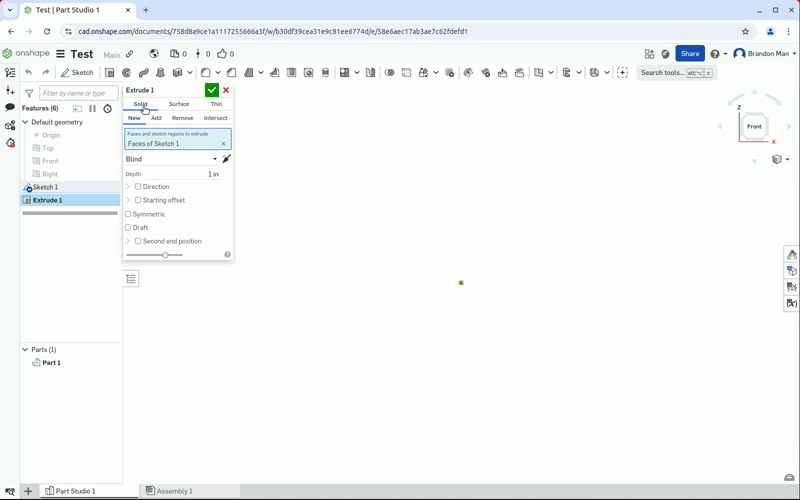
click(143, 106)
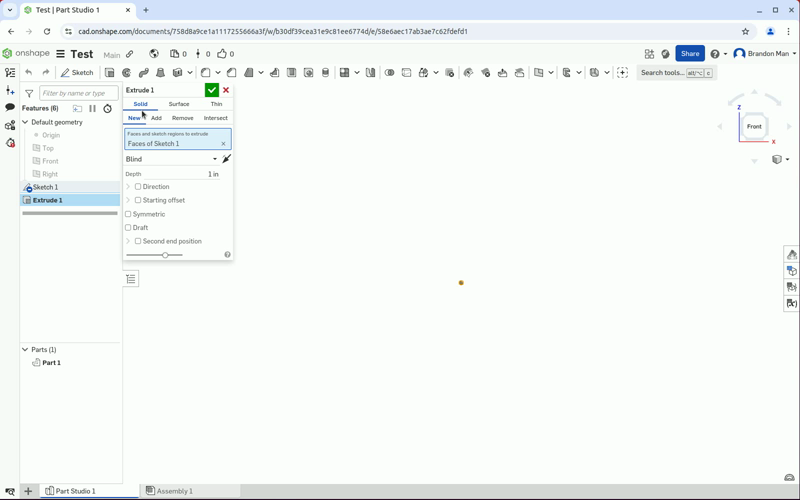
mouse_move(137, 120)
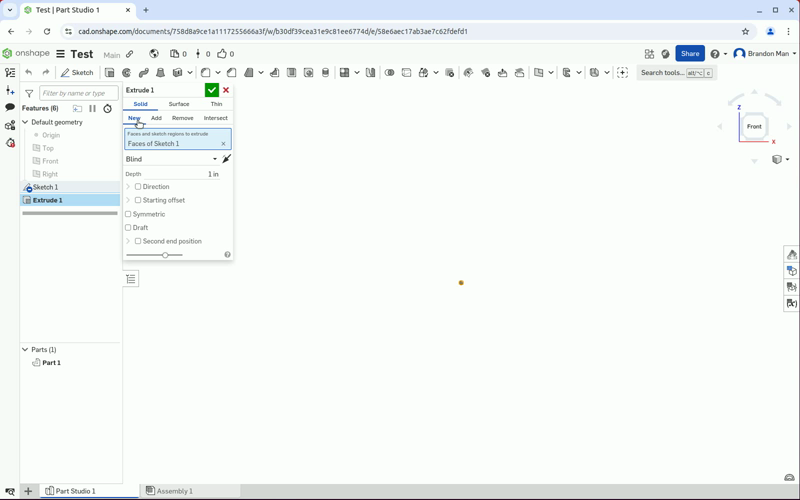
click(137, 120)
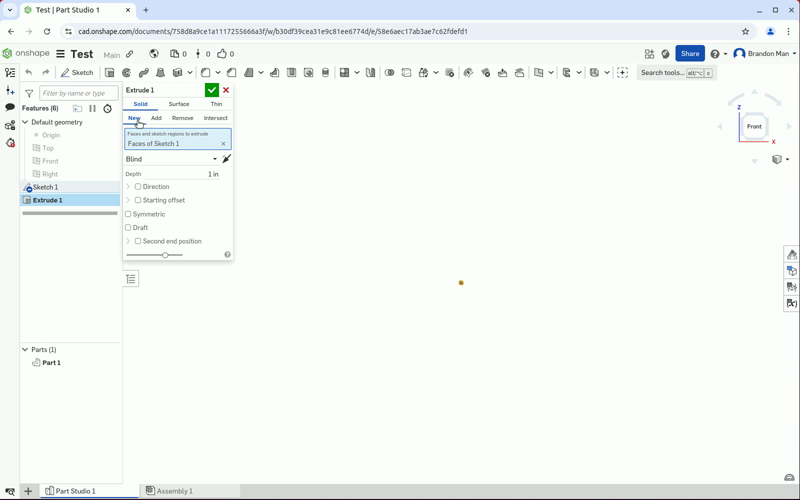
key(tab, 4)
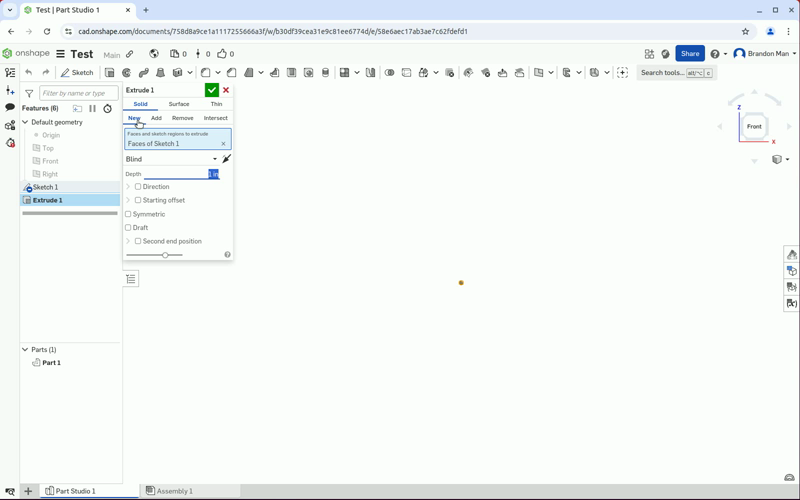
text(23.108)
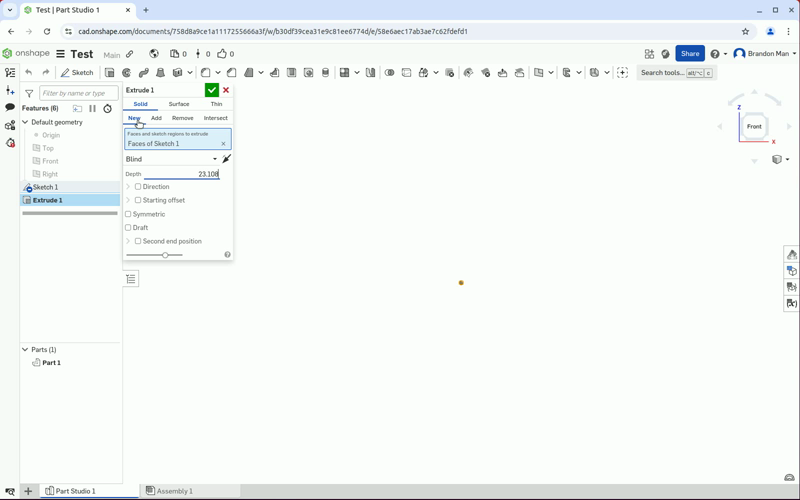
key(enter)
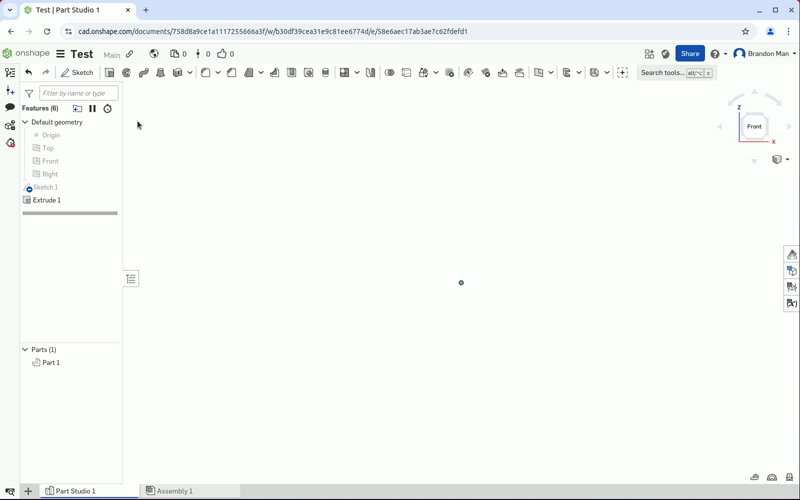
key(shift+h)
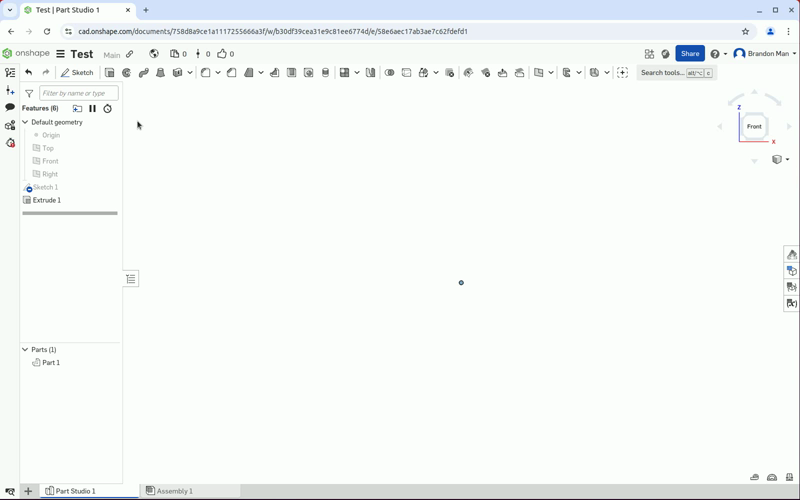
key(shift+h)
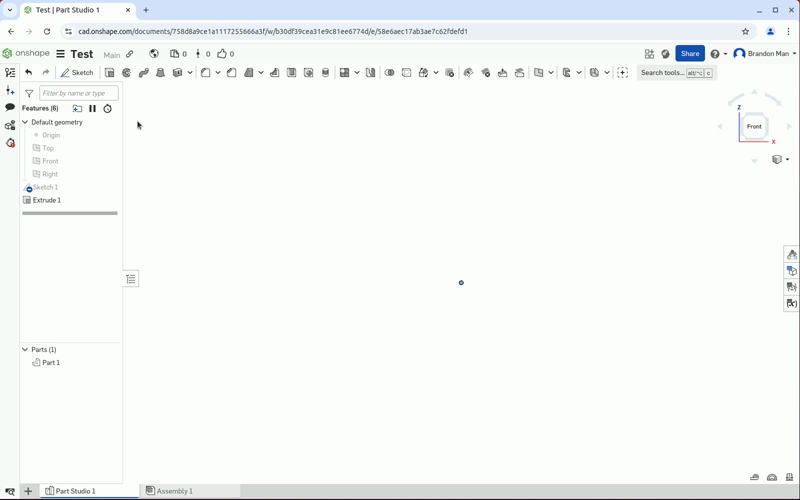
mouse_move(73, 189)
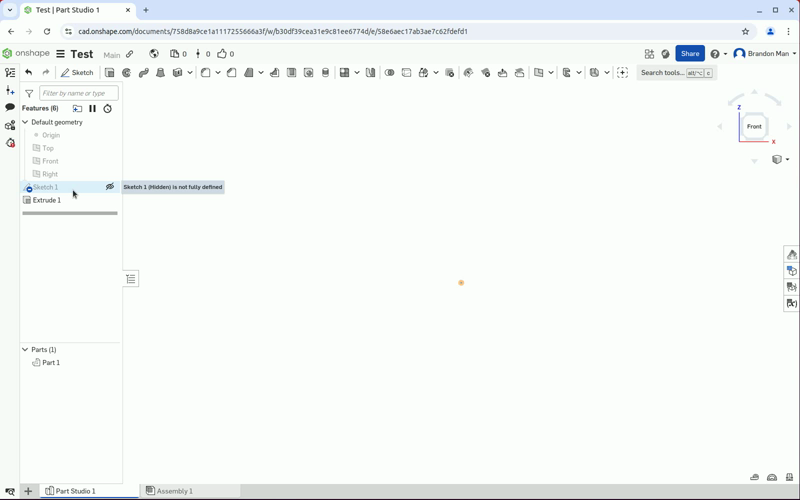
click(73, 189)
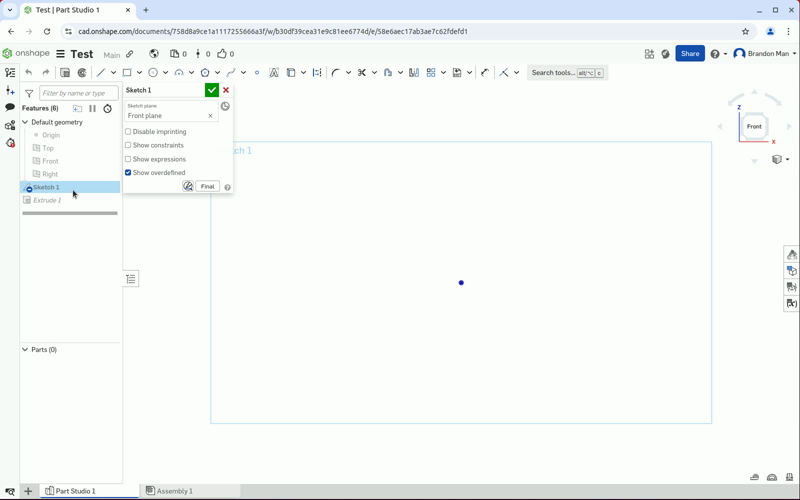
mouse_move(229, 92)
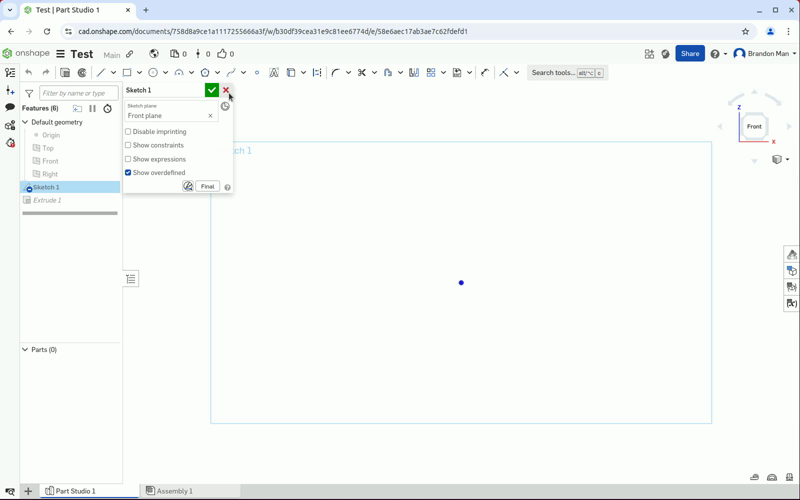
click(229, 92)
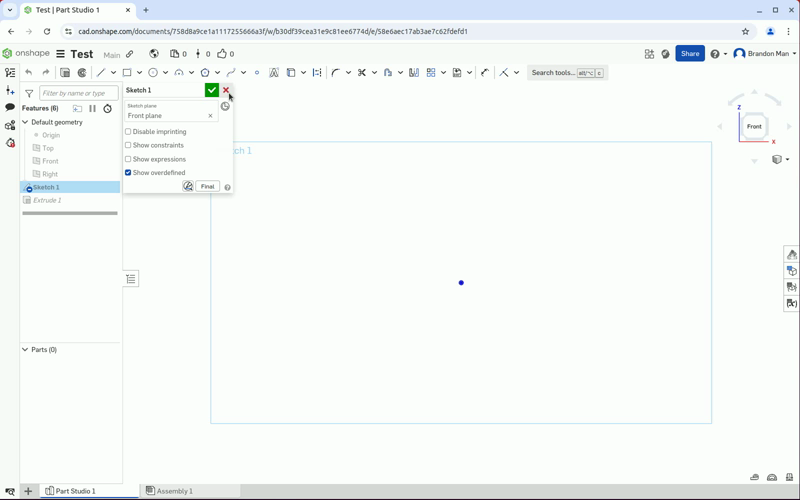
key(shift+s)
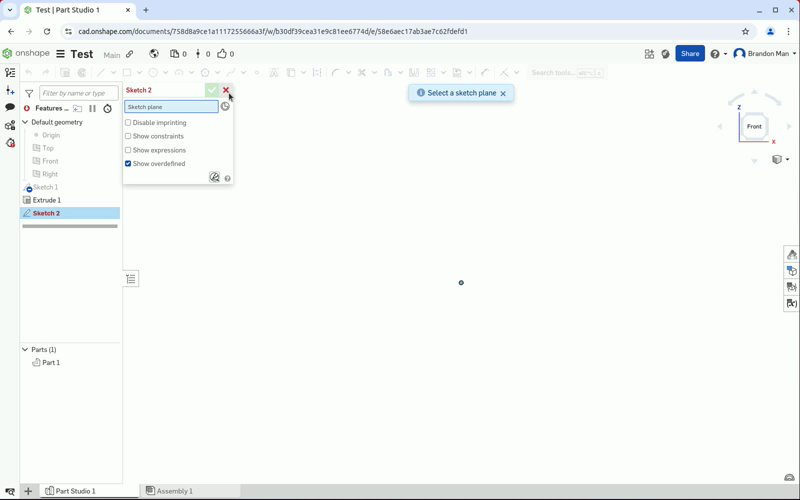
mouse_move(73, 163)
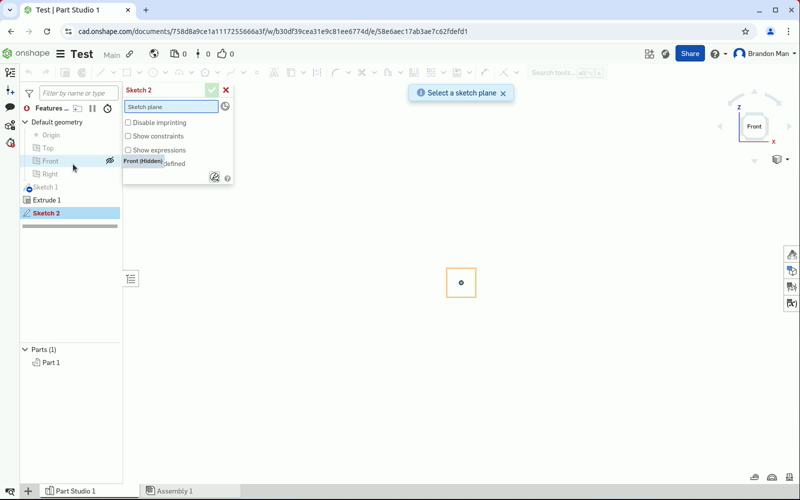
click(73, 163)
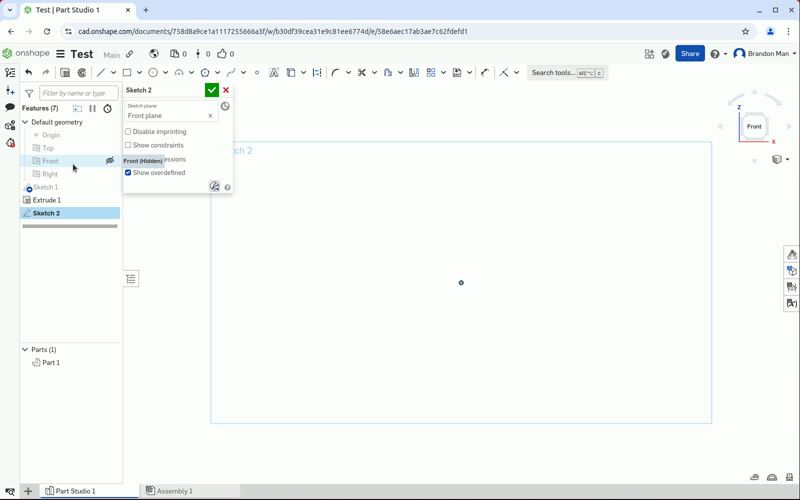
mouse_move(73, 352)
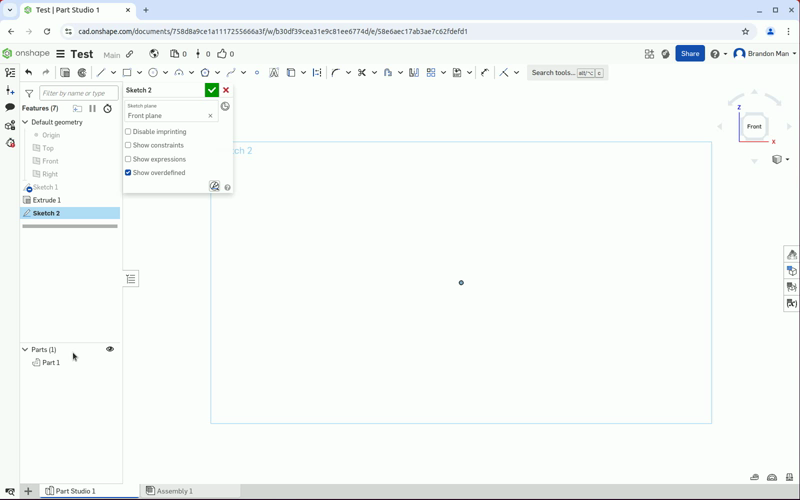
key(y)
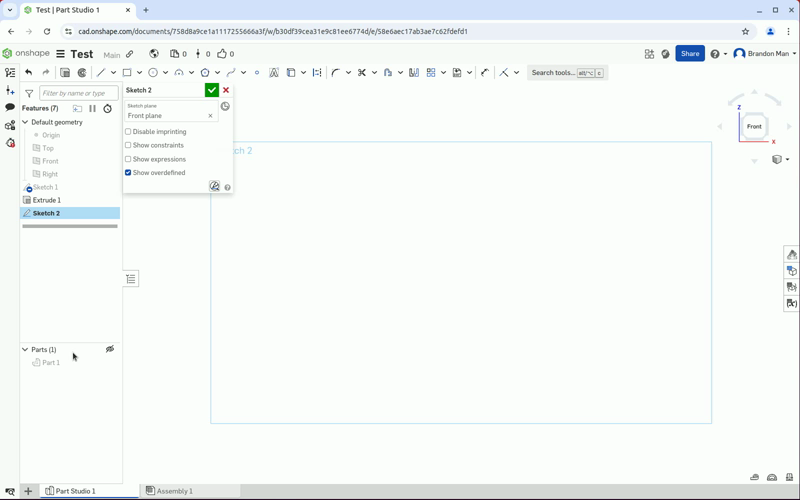
key(c)
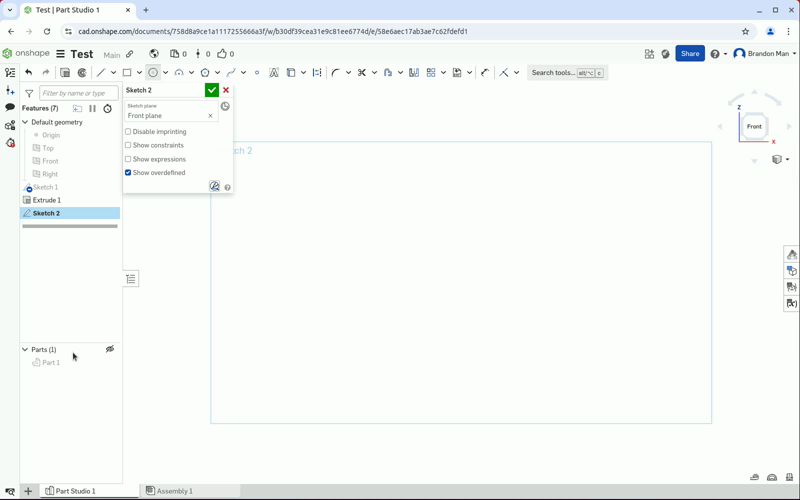
key_down(shift)
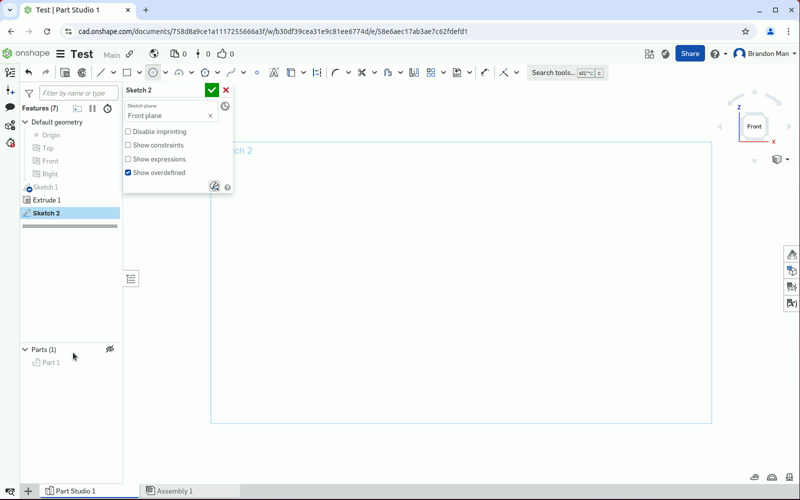
mouse_move(461, 282)
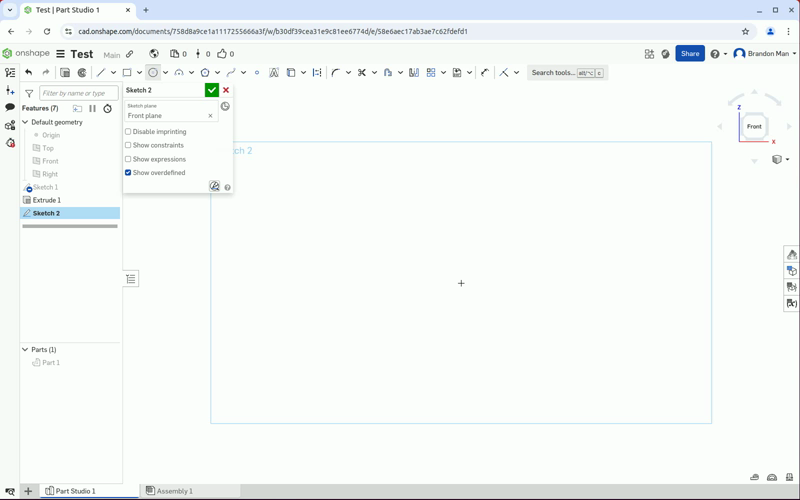
click(461, 282)
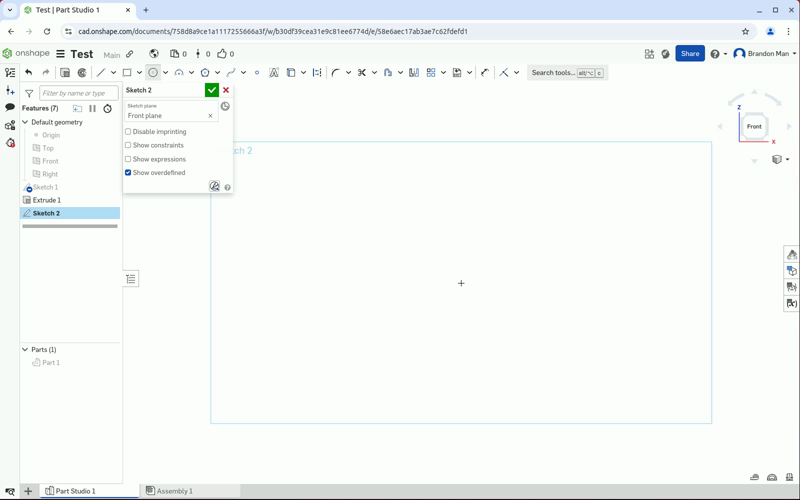
key_up(shift)
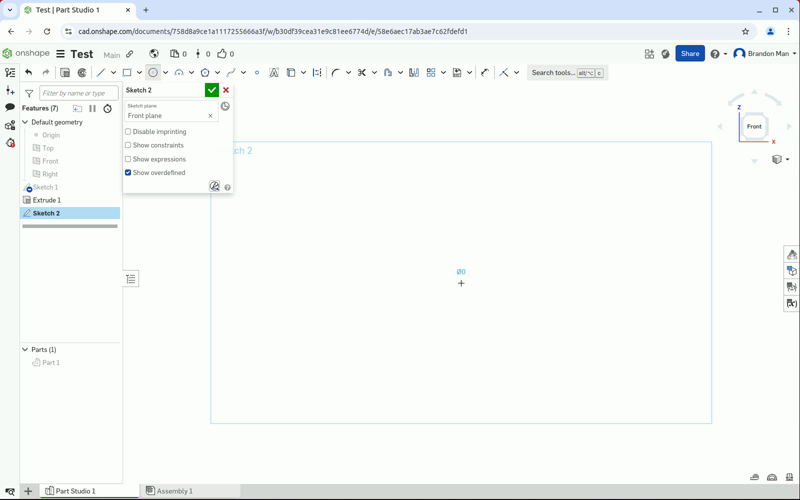
mouse_move(468, 282)
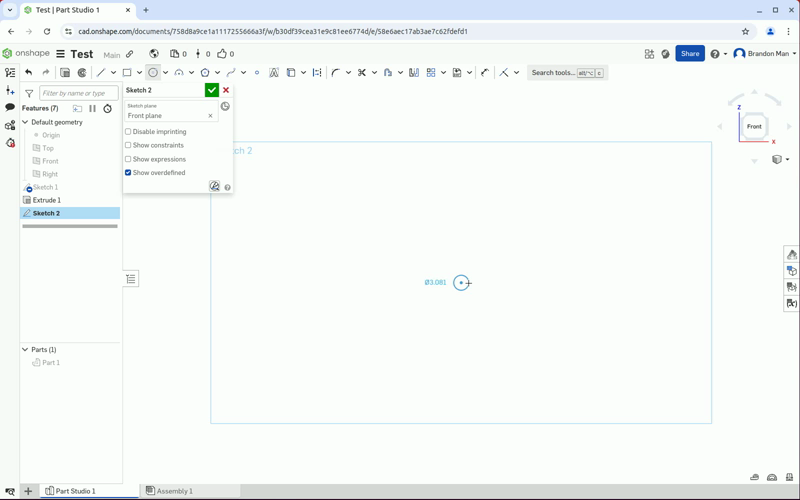
click(468, 282)
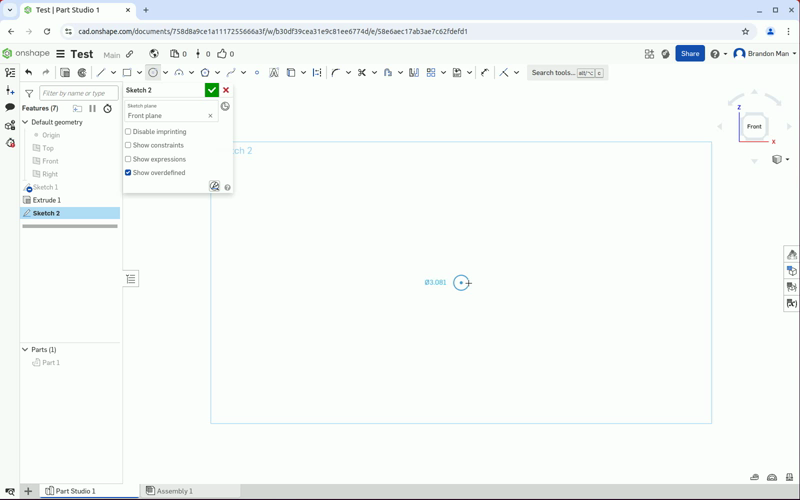
key(esc)
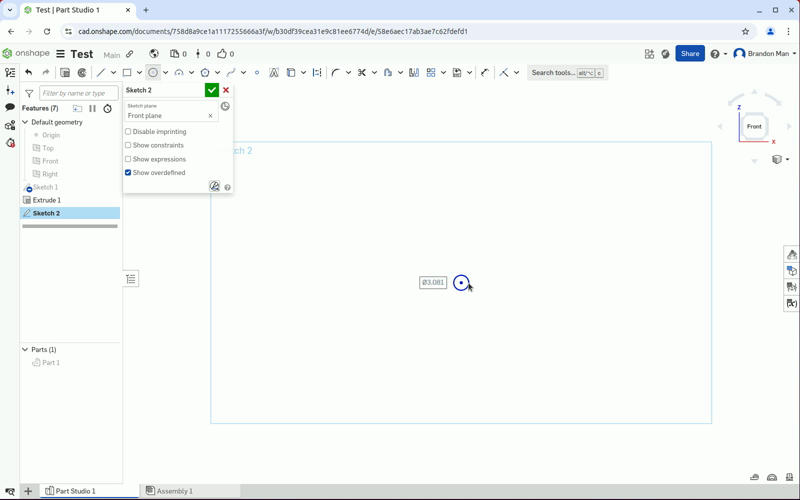
key(c)
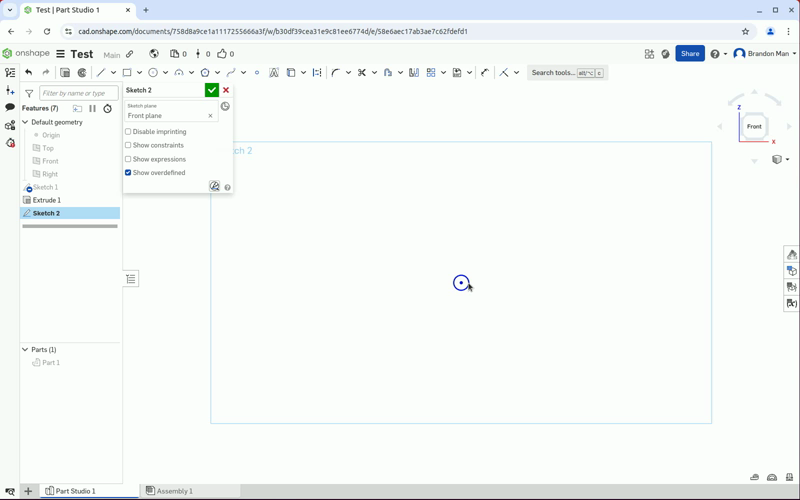
key_down(shift)
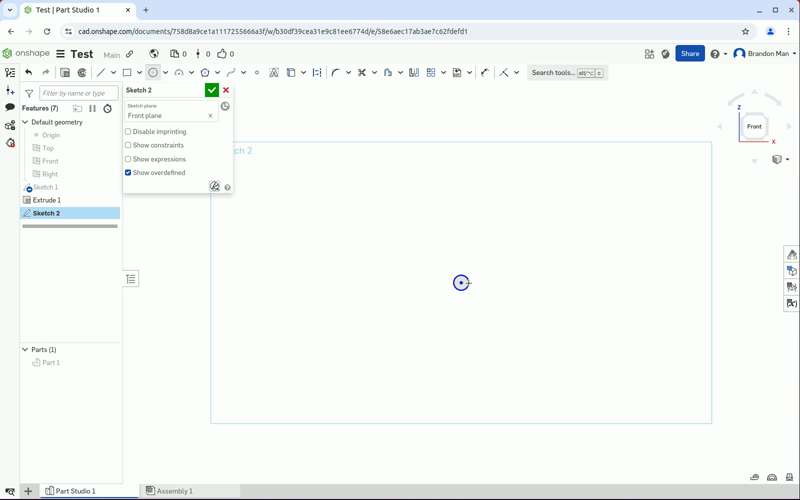
mouse_move(461, 282)
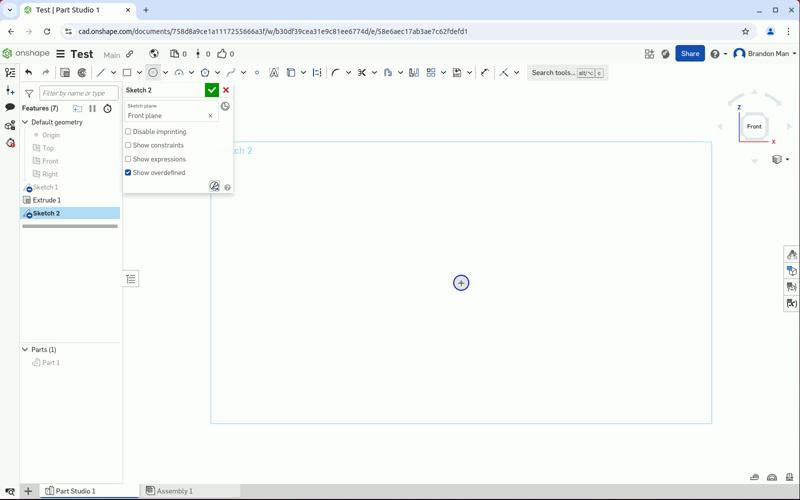
click(461, 282)
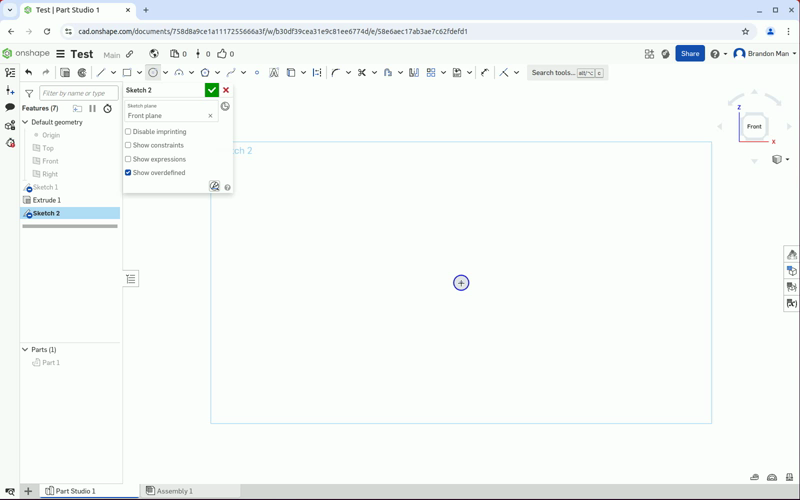
key_up(shift)
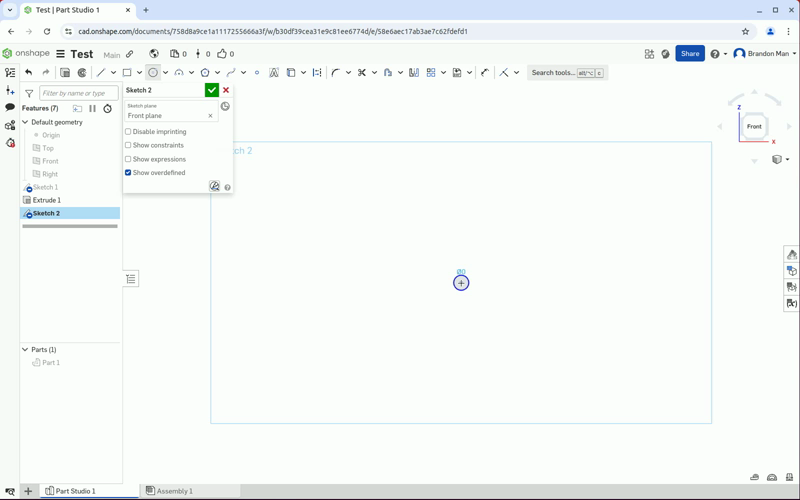
mouse_move(462, 282)
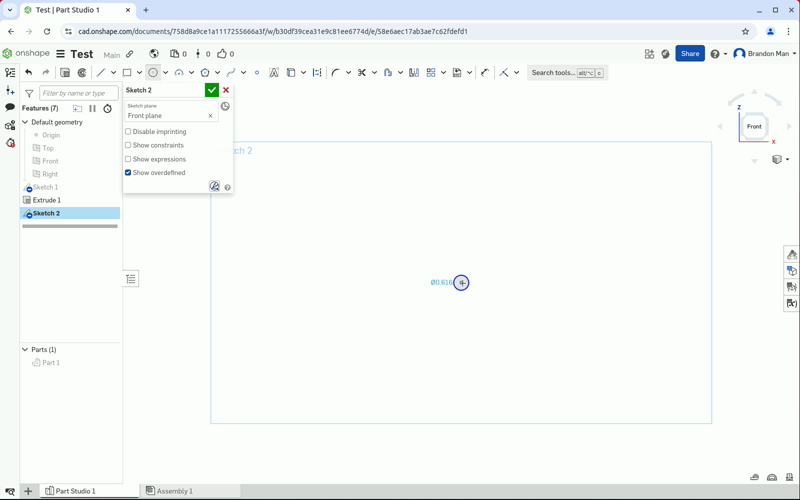
scroll(6)
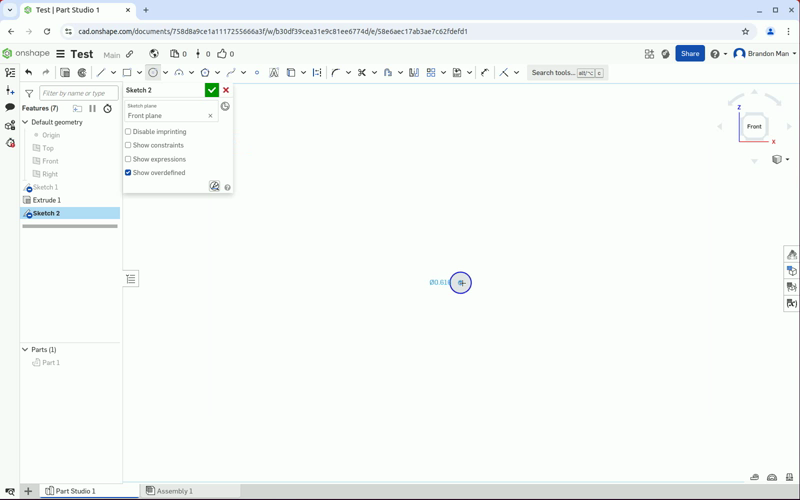
scroll(6)
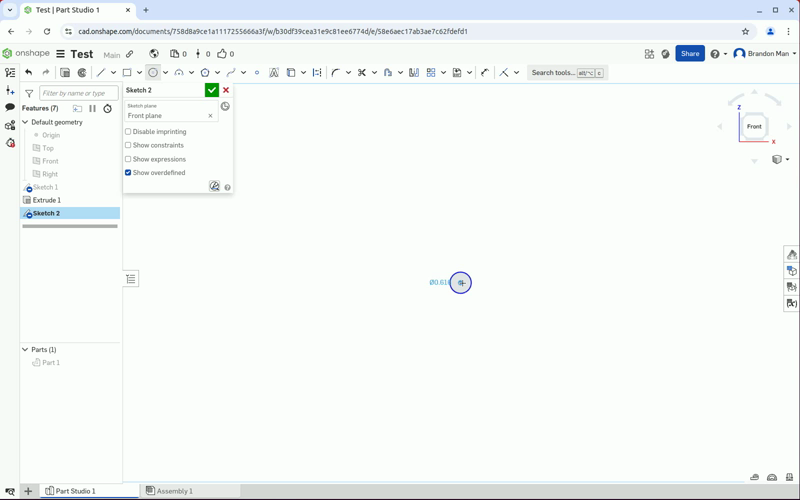
scroll(6)
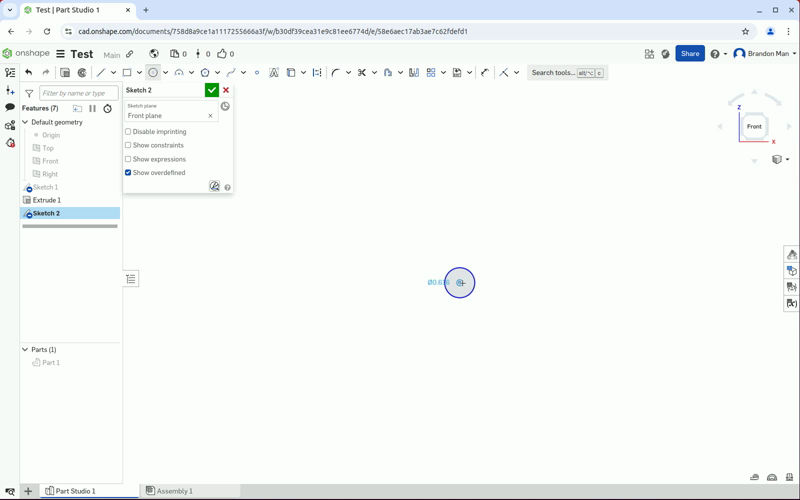
scroll(6)
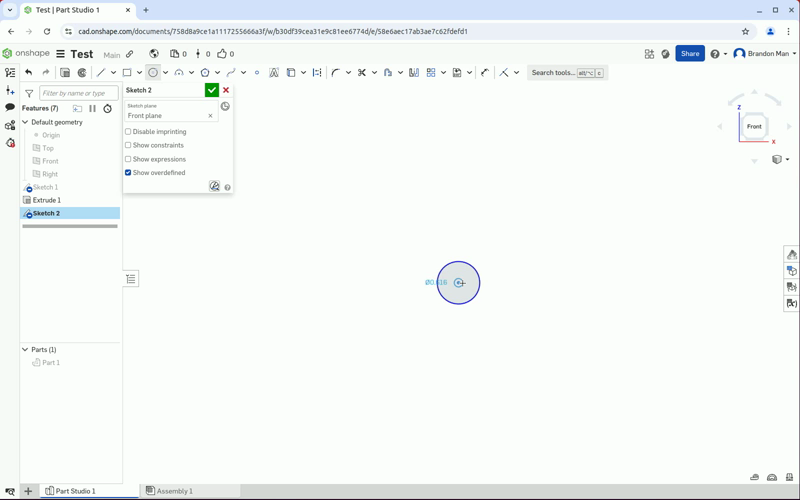
scroll(6)
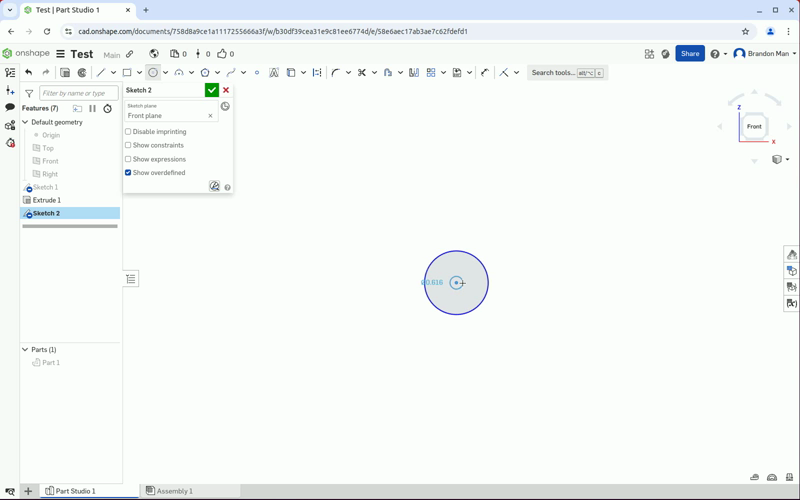
scroll(6)
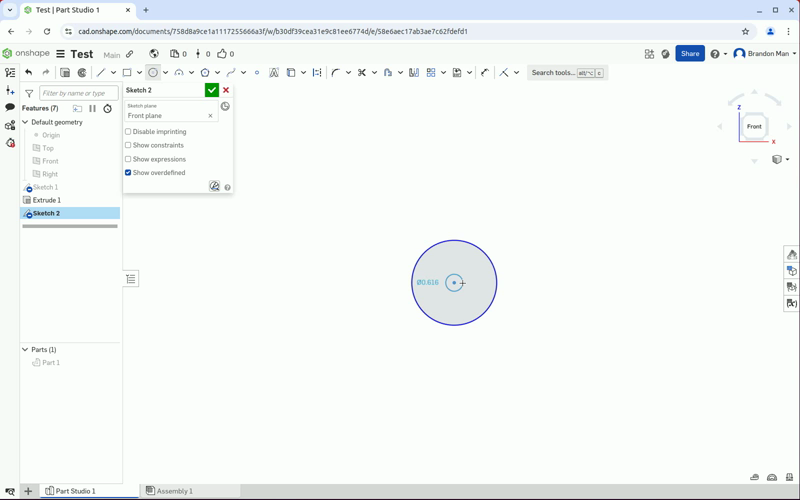
scroll(6)
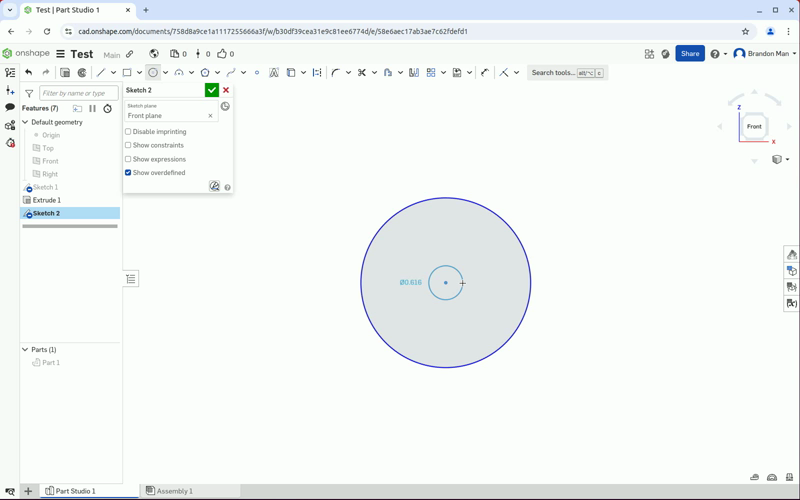
click(462, 282)
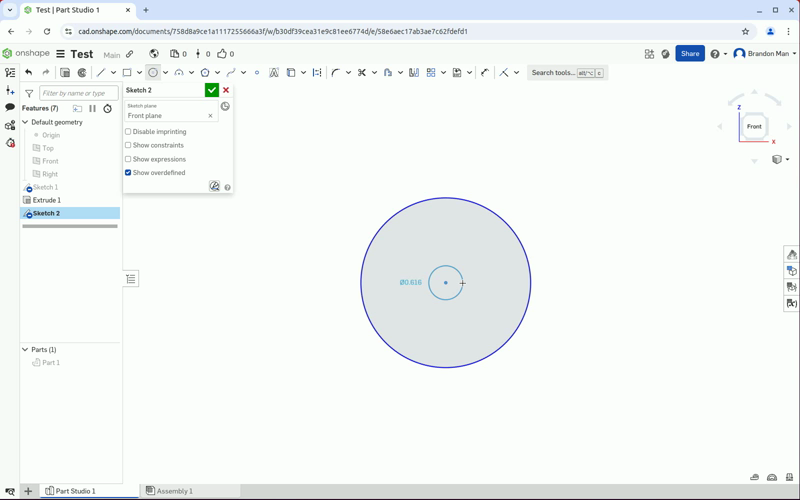
scroll(-6)
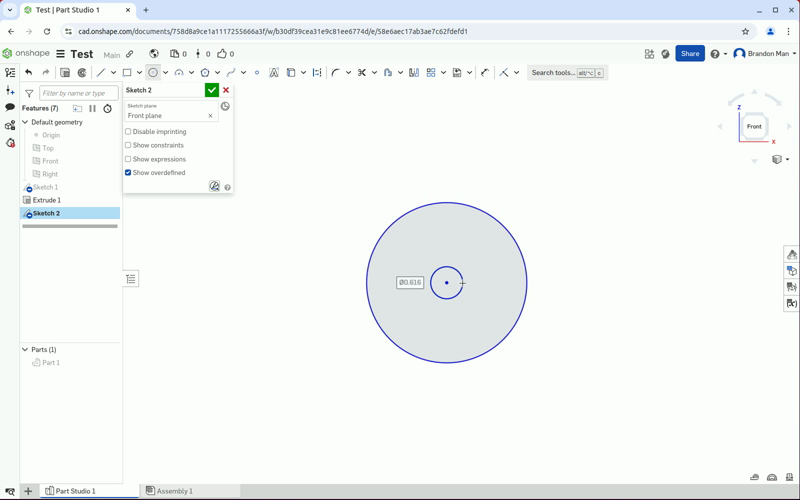
scroll(-6)
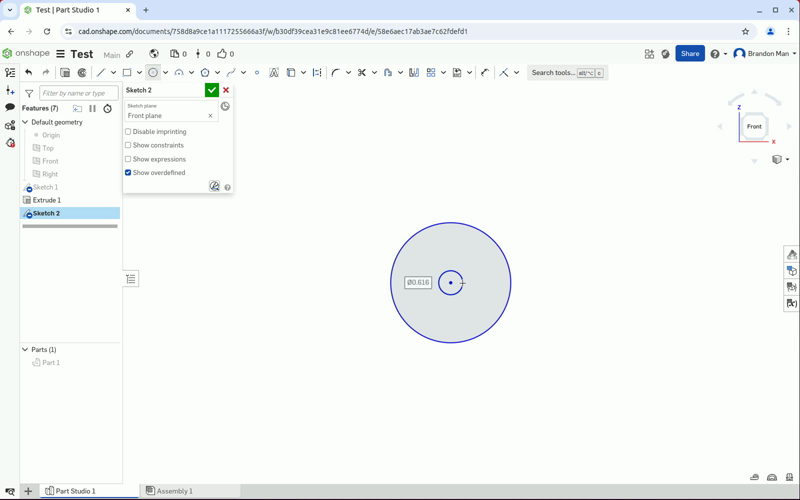
scroll(-6)
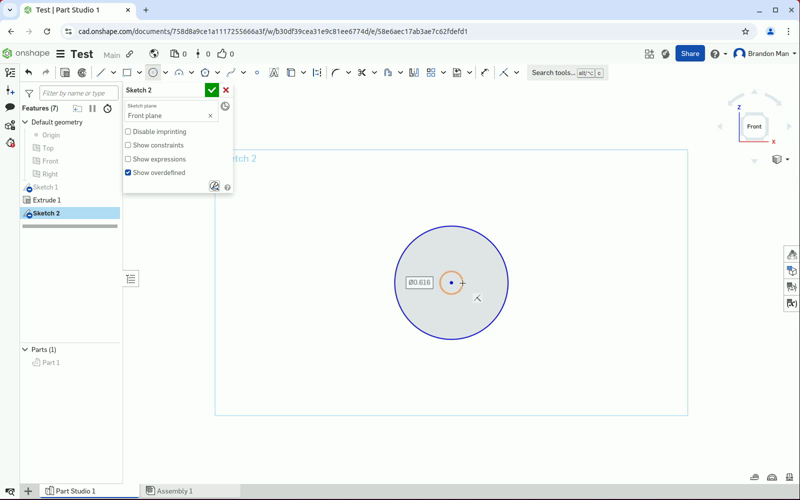
scroll(-6)
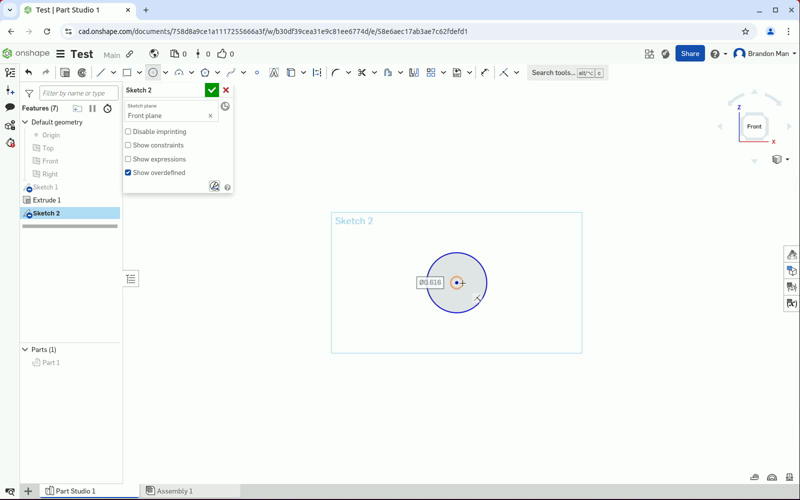
scroll(-6)
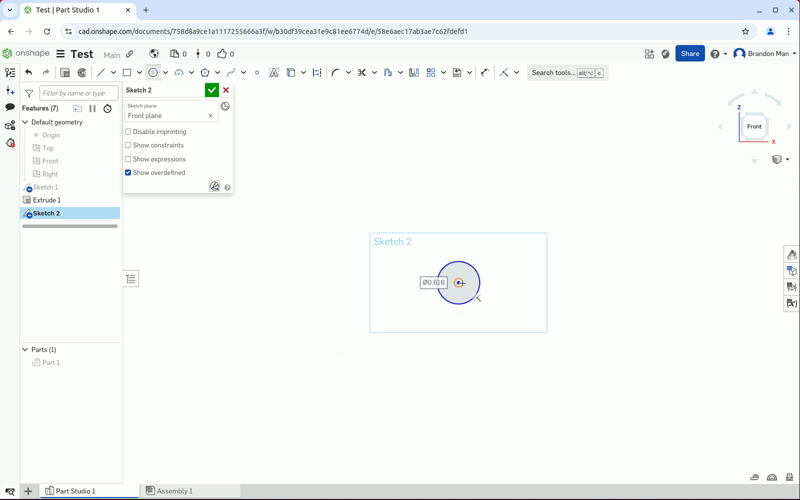
scroll(-6)
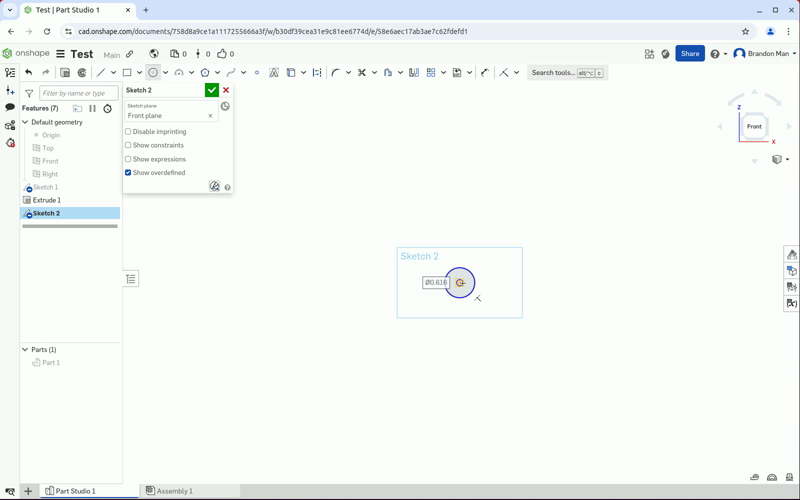
scroll(-6)
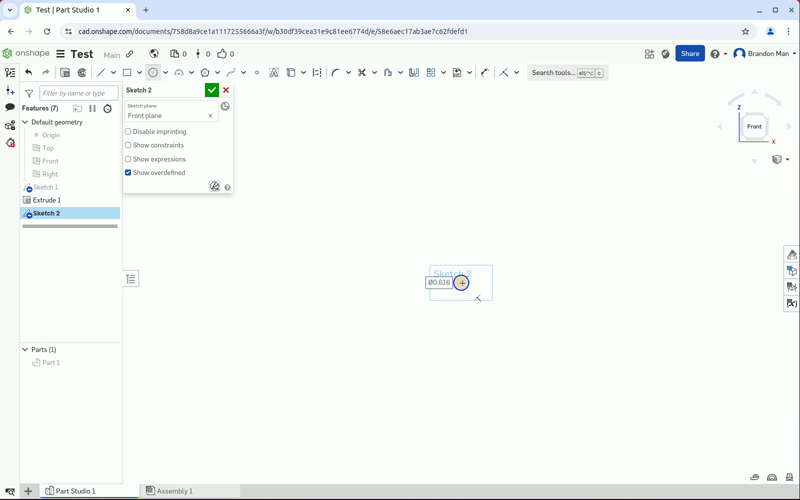
key(esc)
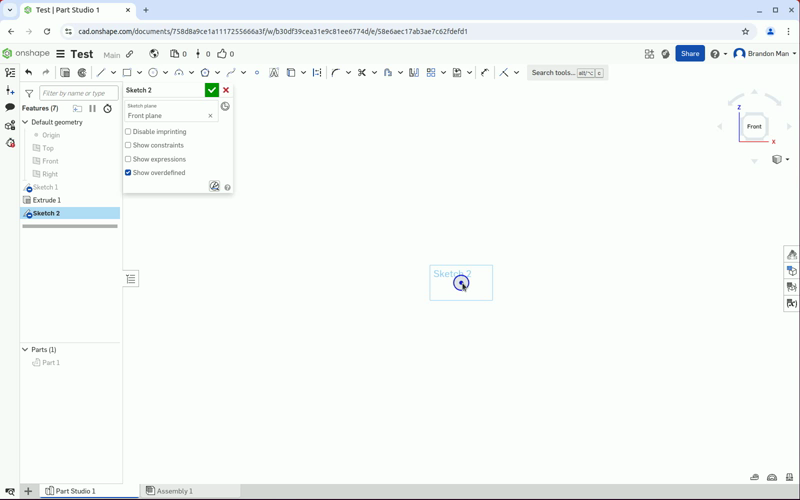
mouse_move(464, 284)
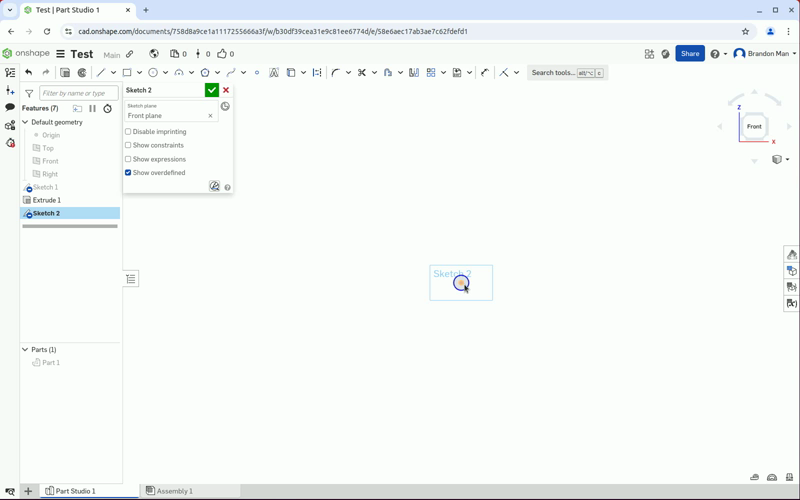
scroll(6)
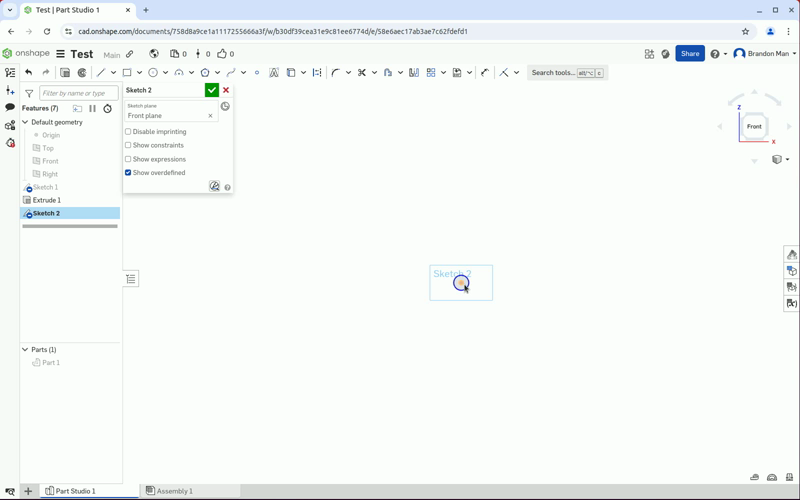
scroll(6)
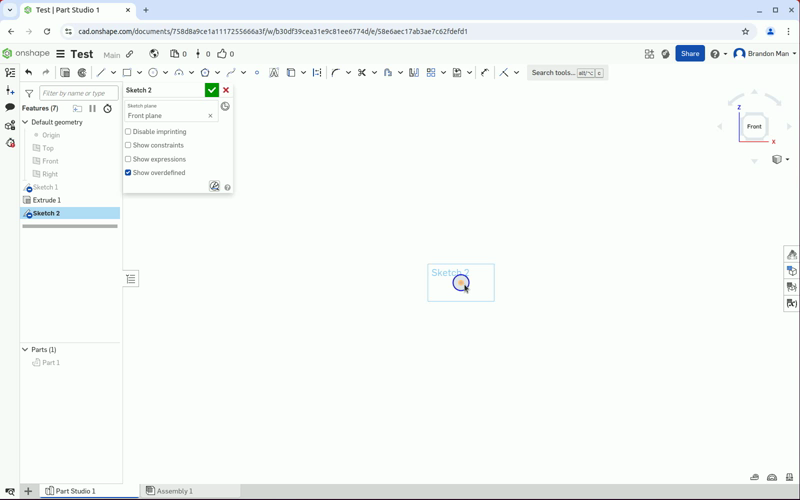
scroll(6)
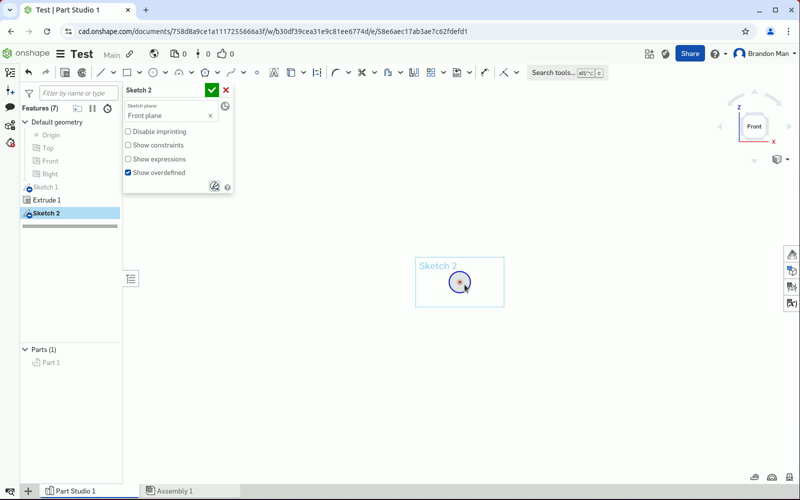
scroll(6)
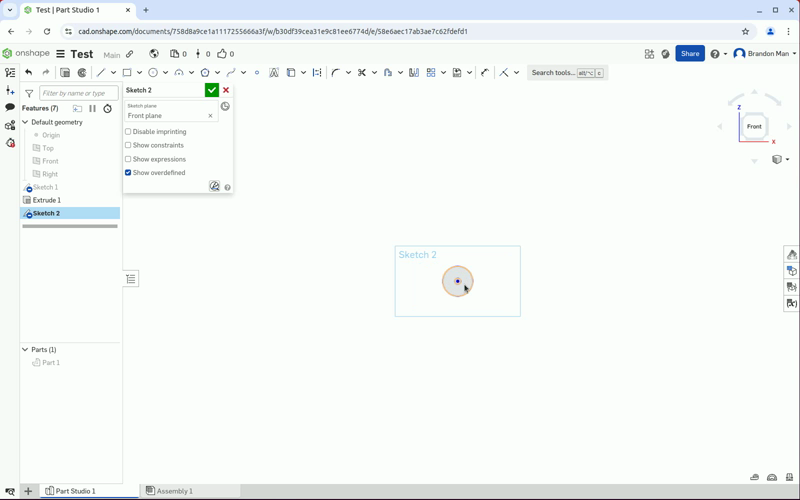
scroll(6)
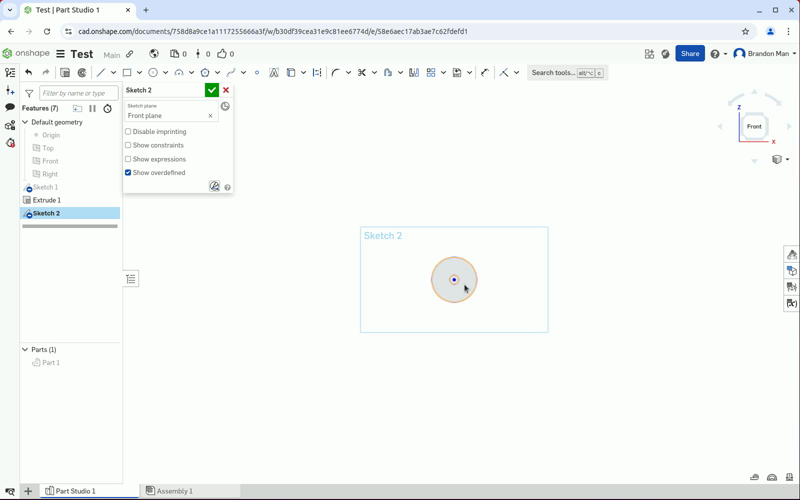
scroll(6)
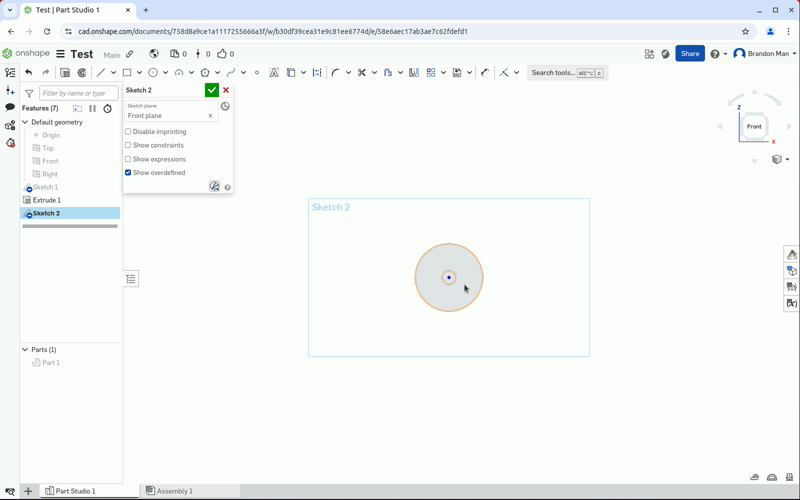
scroll(6)
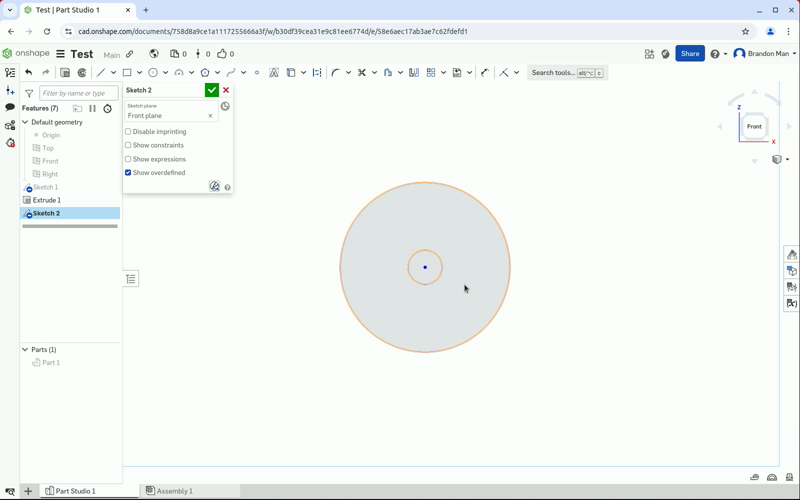
click(464, 284)
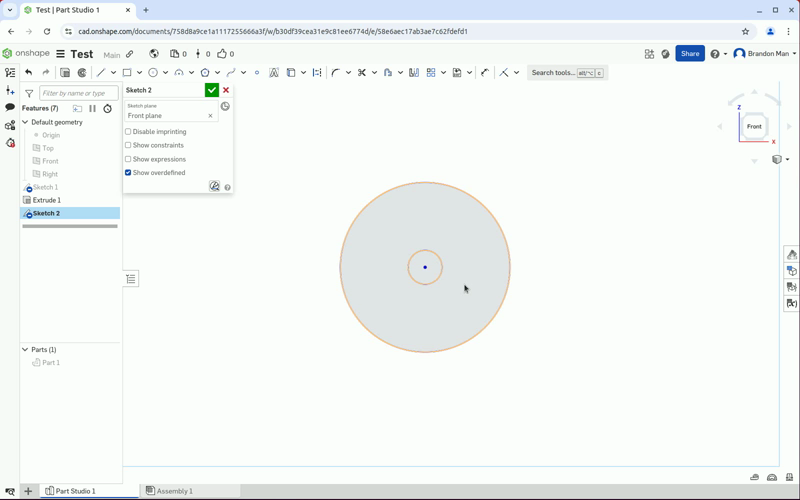
scroll(-6)
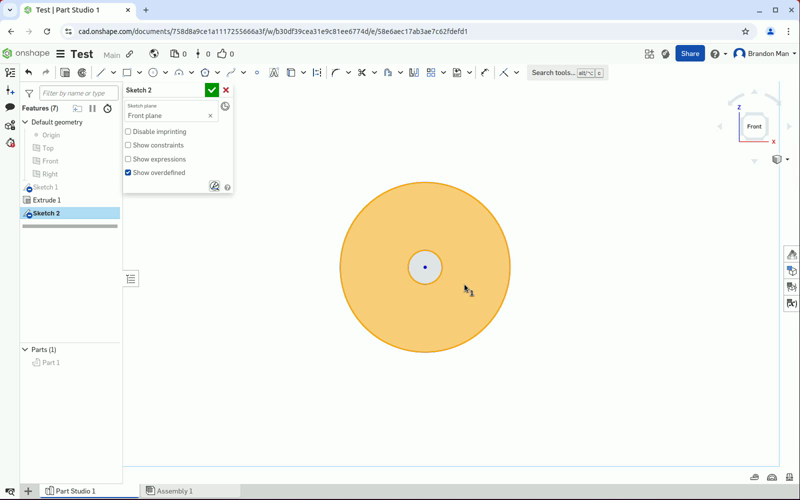
scroll(-6)
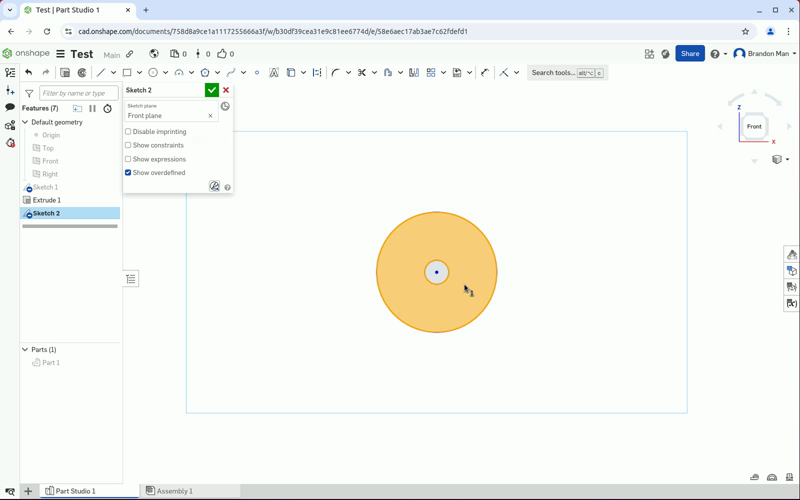
scroll(-6)
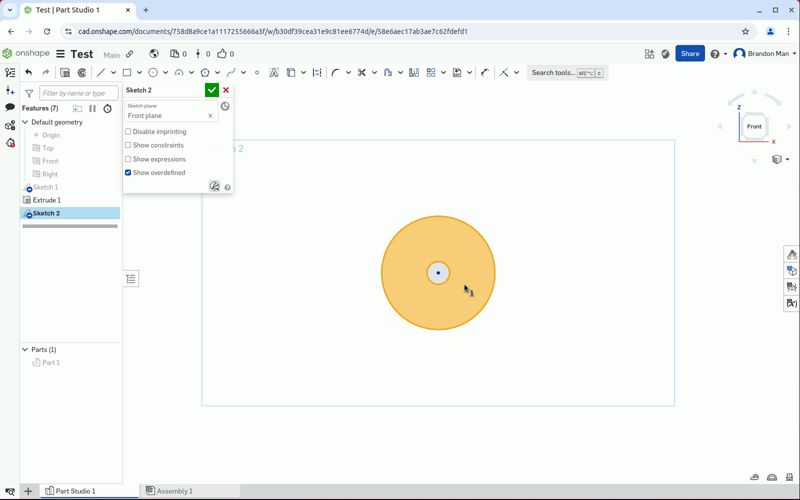
scroll(-6)
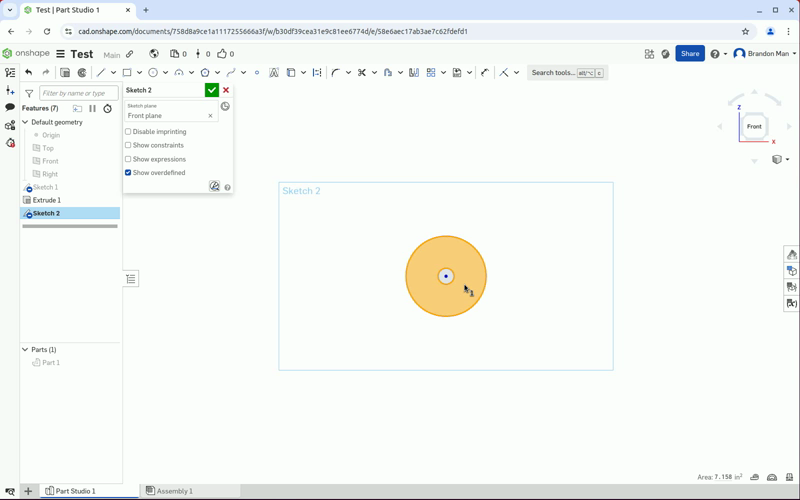
scroll(-6)
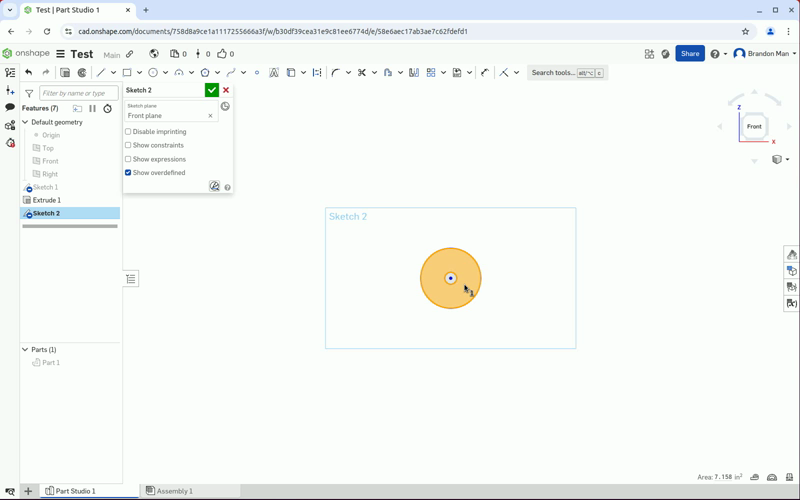
scroll(-6)
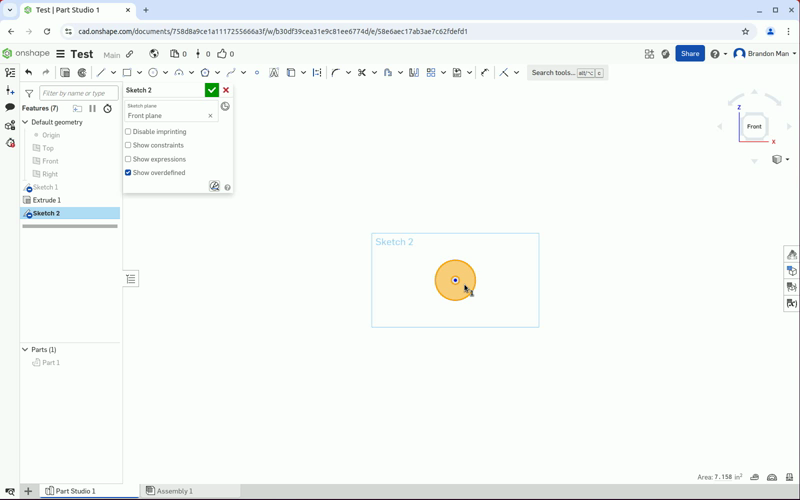
scroll(-6)
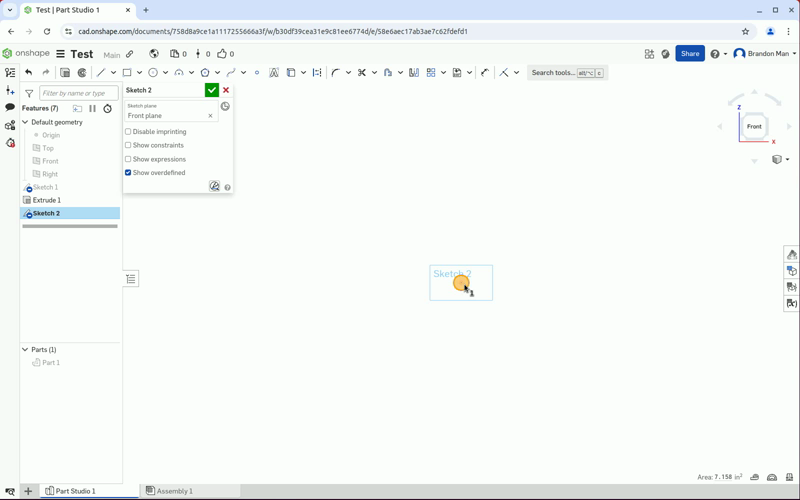
mouse_move(73, 352)
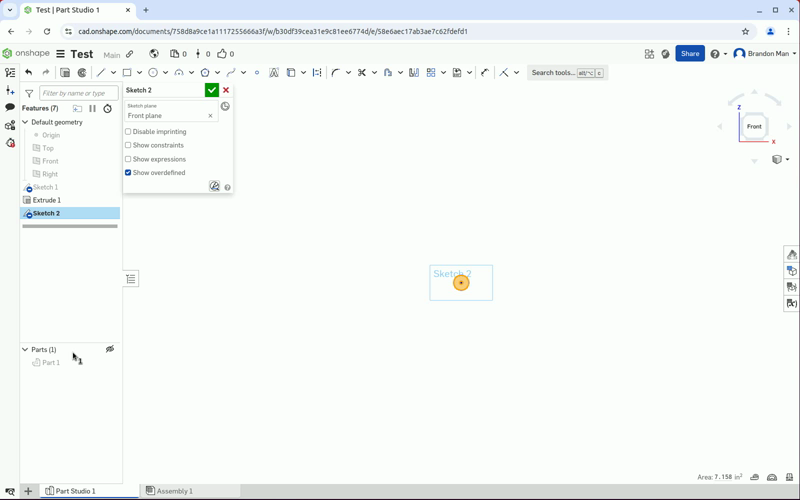
key(shift+y)
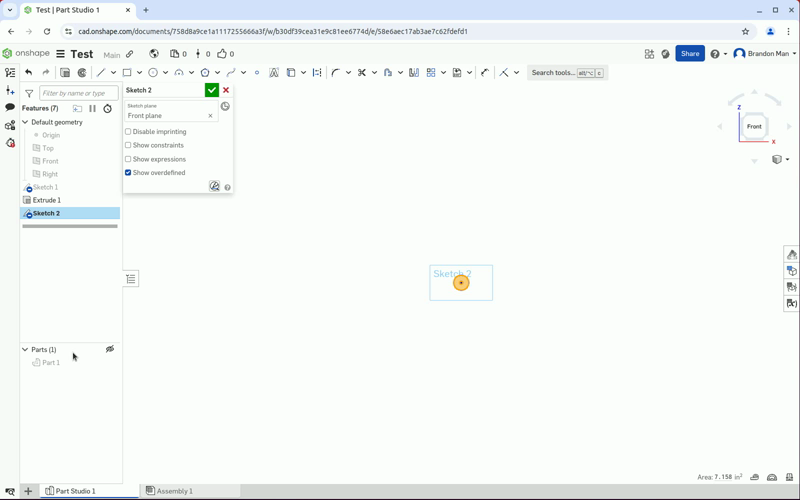
key(shift+e)
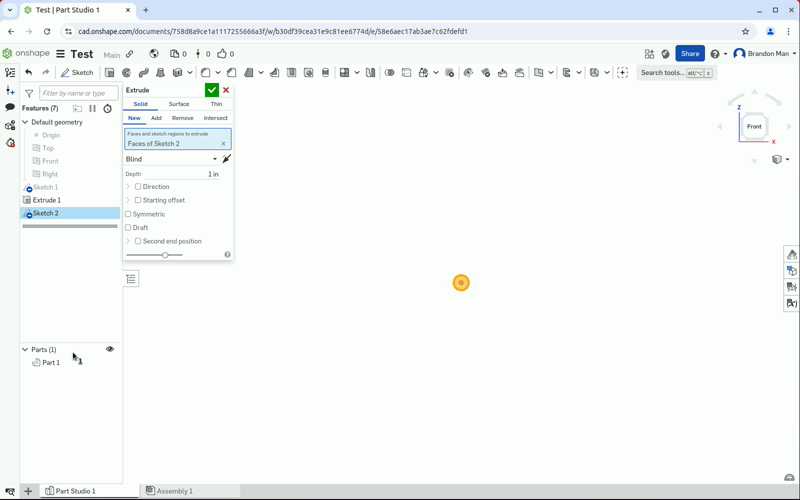
mouse_move(143, 106)
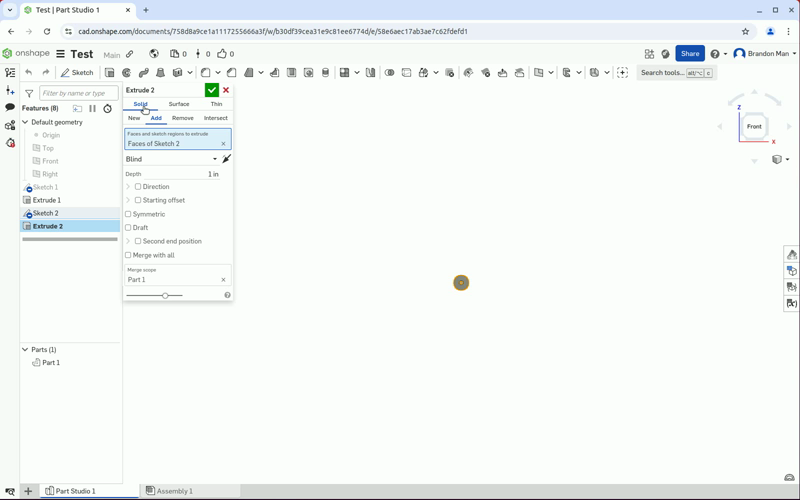
click(143, 106)
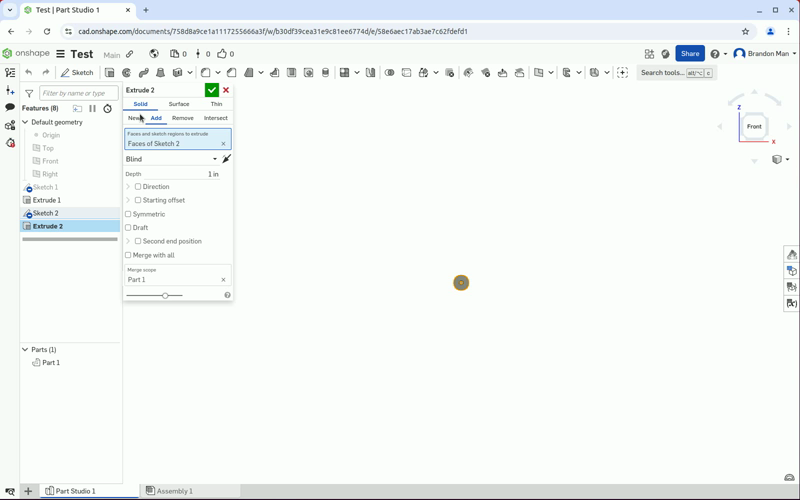
mouse_move(137, 120)
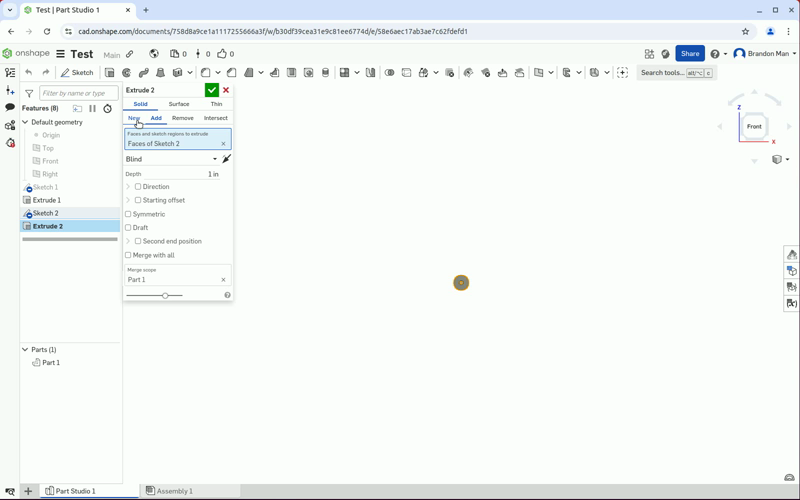
click(137, 120)
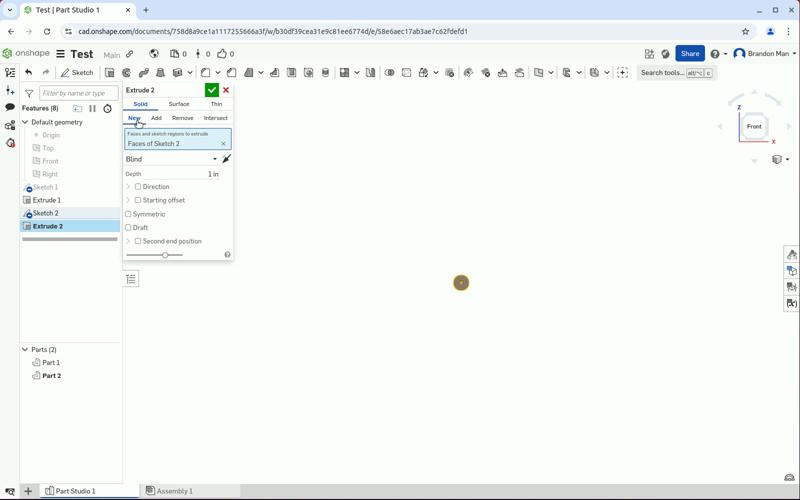
key(tab, 4)
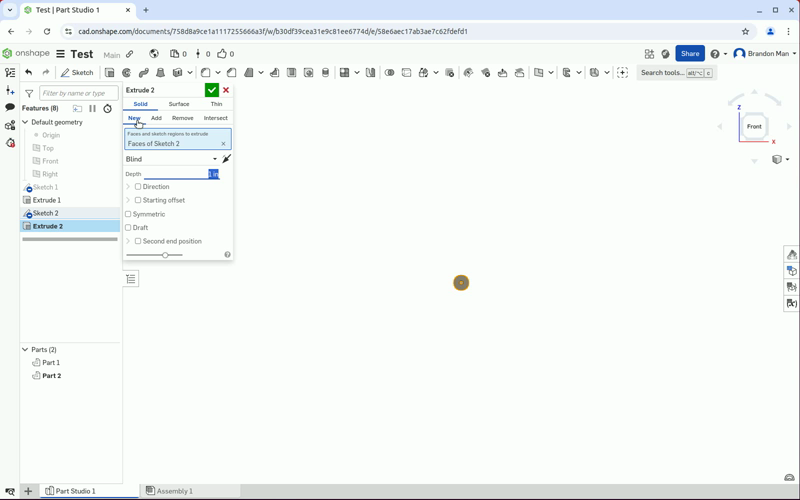
text(13.721)
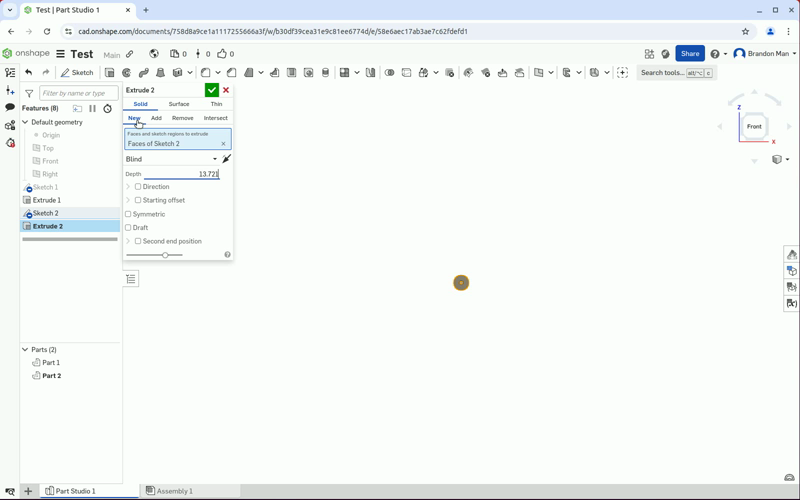
key(tab, 3)
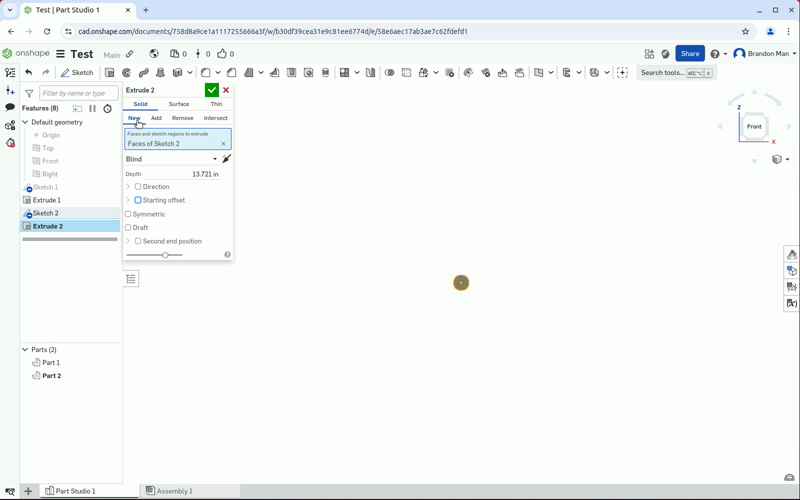
key(tab, 2)
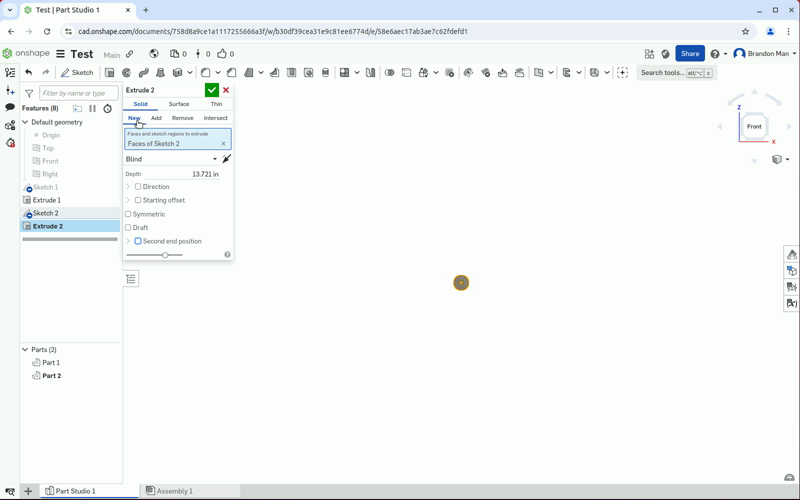
key(space)
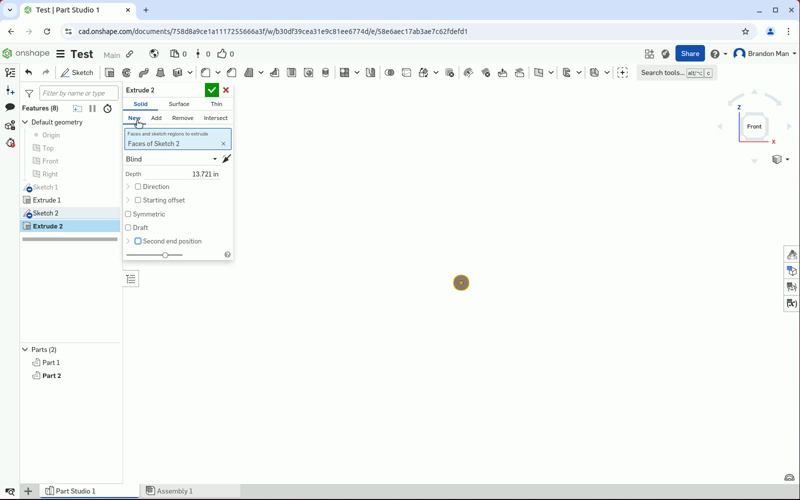
key(tab, 3)
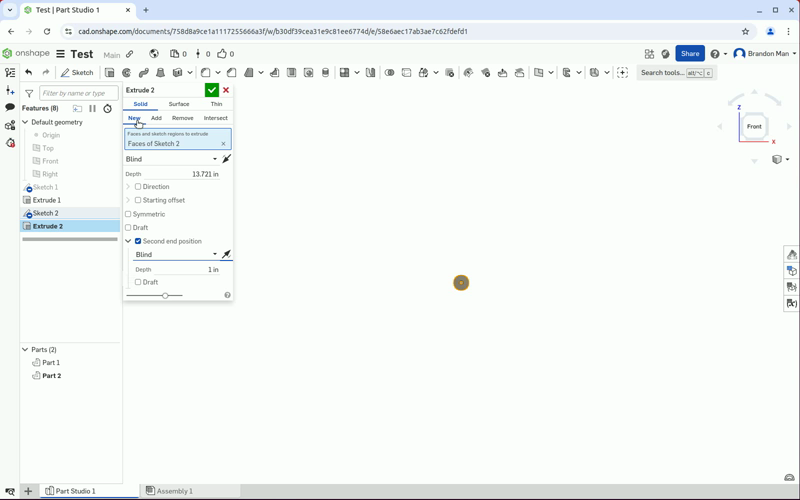
text(9.388)
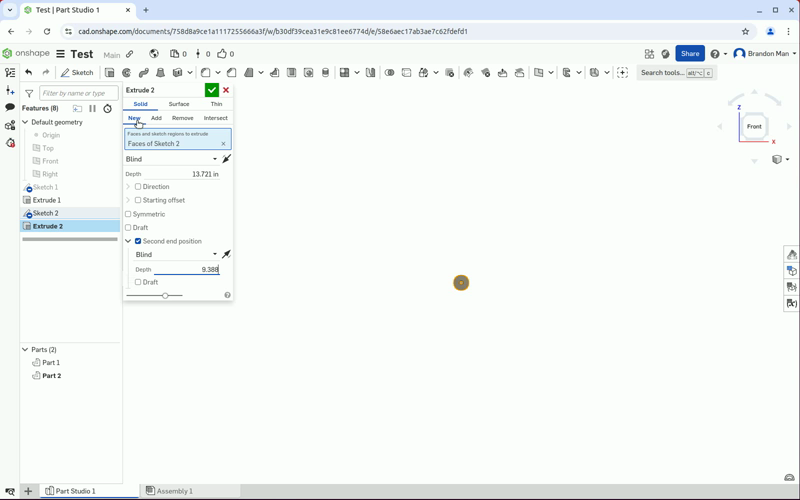
key(enter)
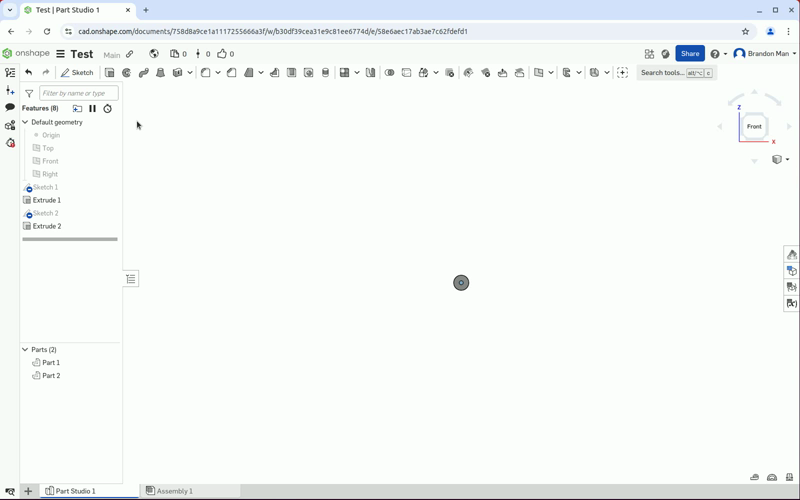
key(shift+h)
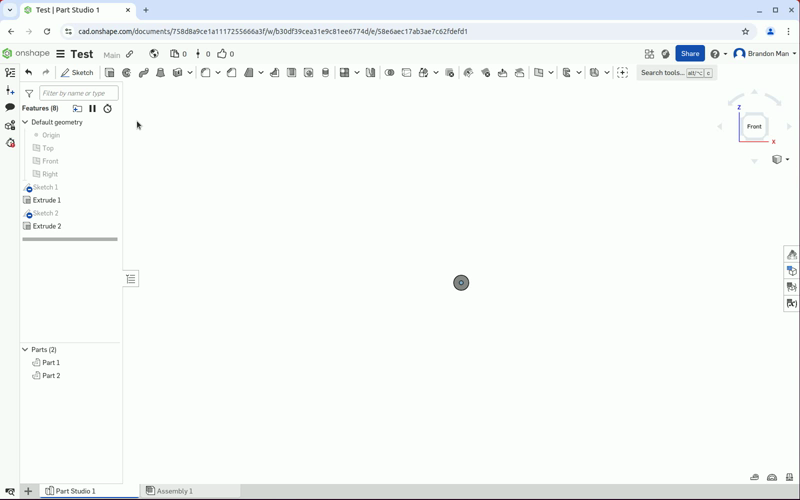
key(shift+h)
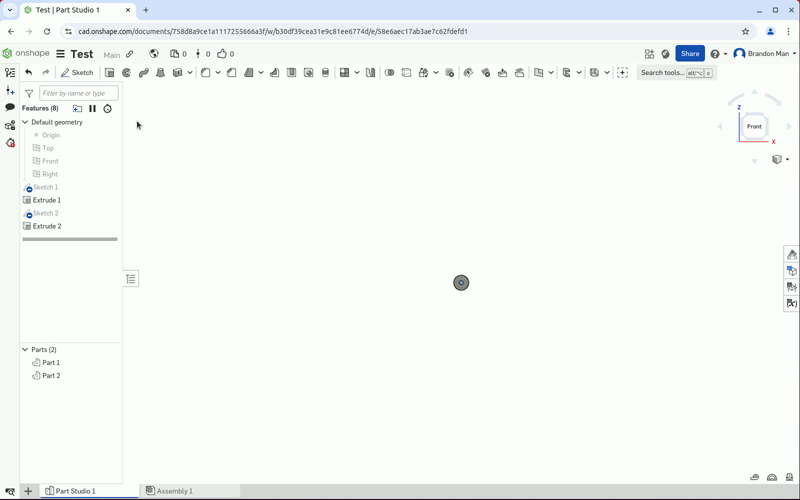
mouse_move(73, 189)
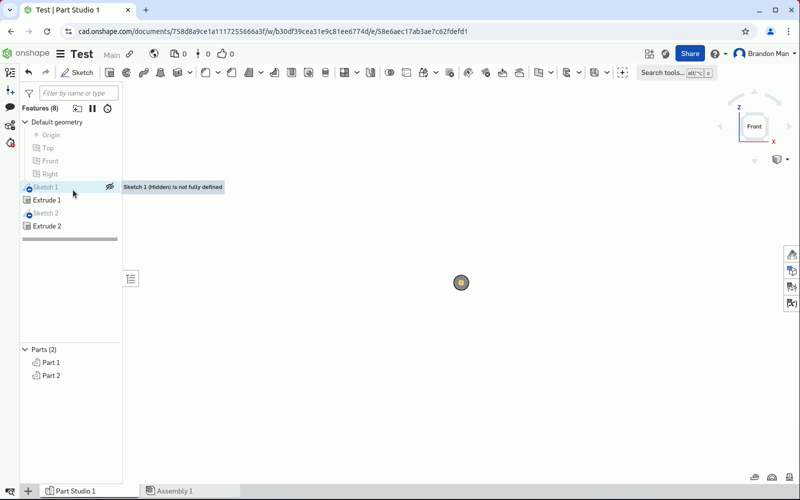
click(73, 189)
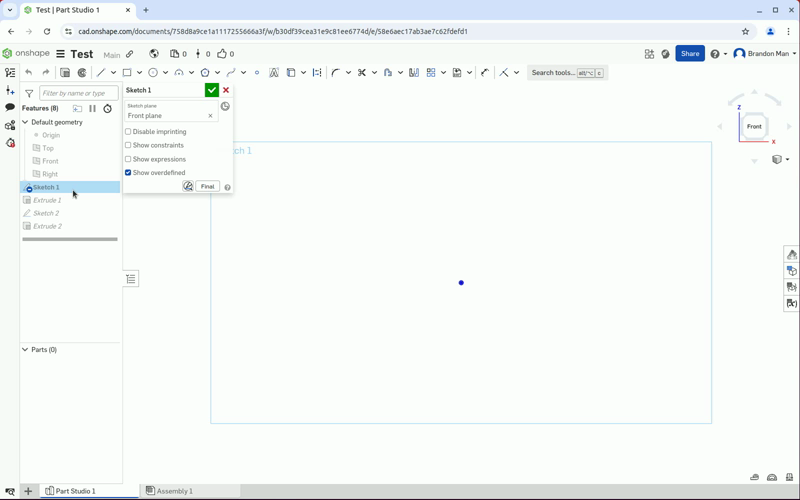
mouse_move(229, 92)
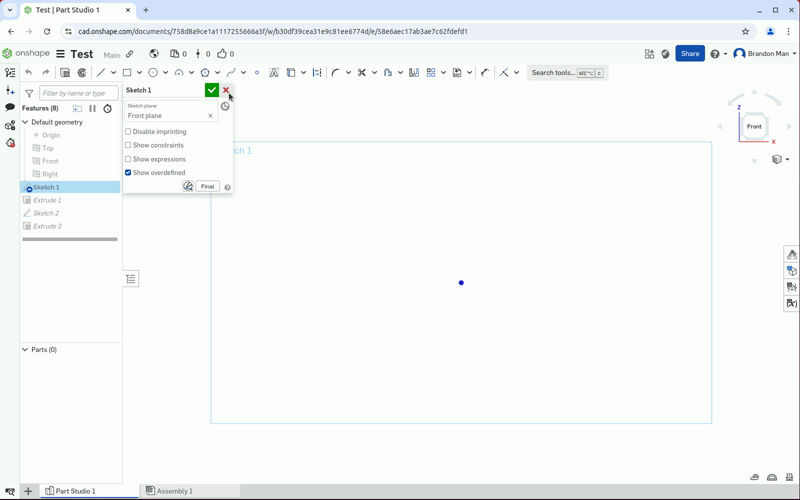
click(229, 92)
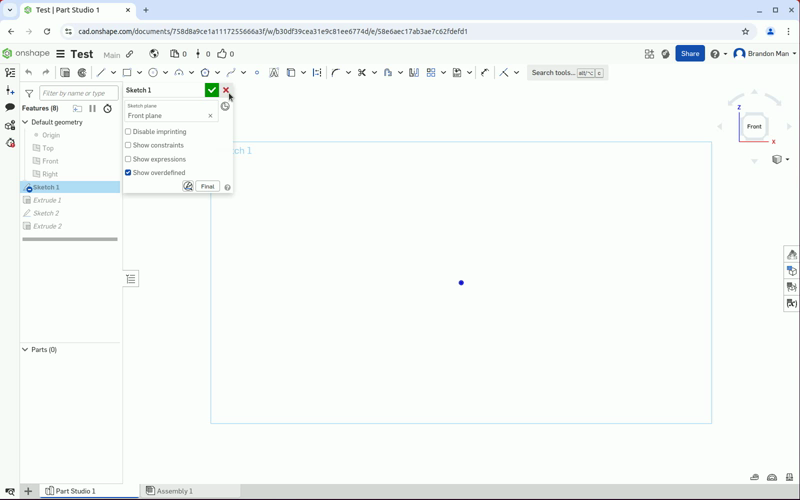
key(shift+s)
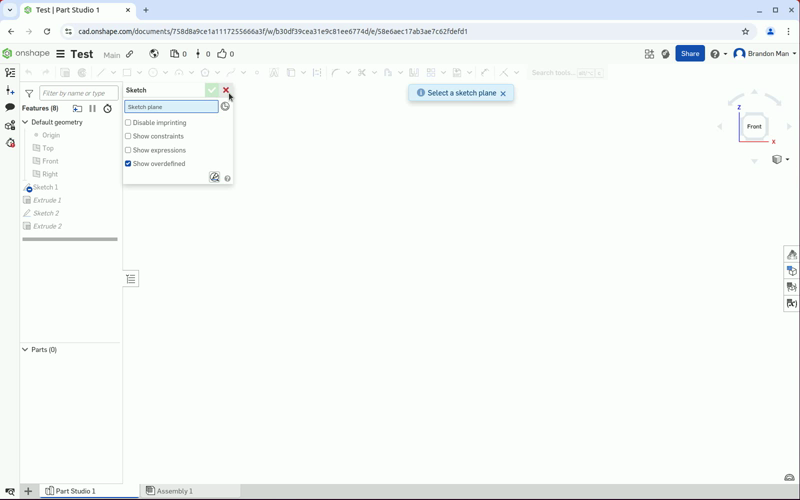
mouse_move(73, 163)
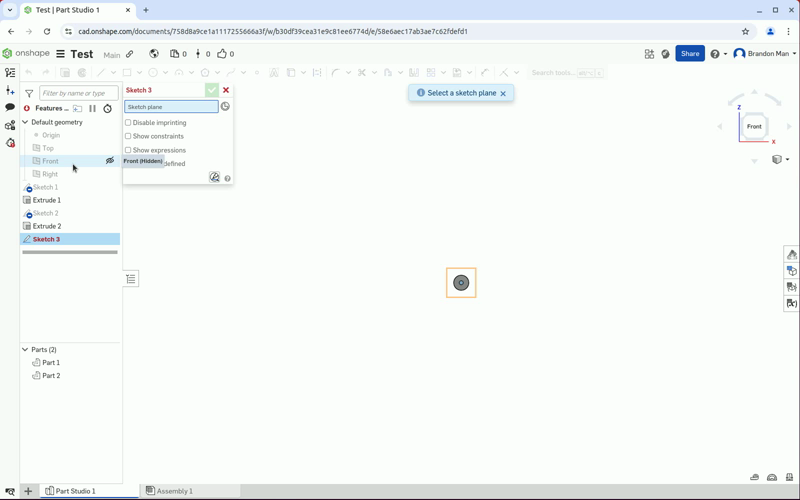
click(73, 163)
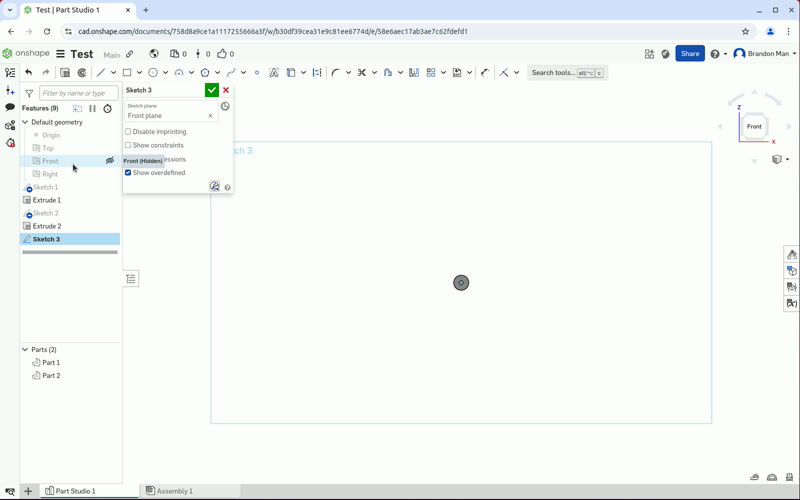
mouse_move(73, 352)
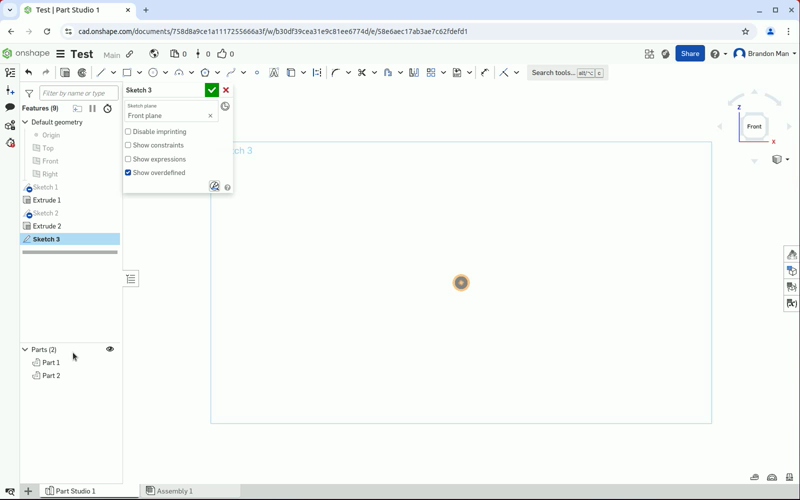
key(y)
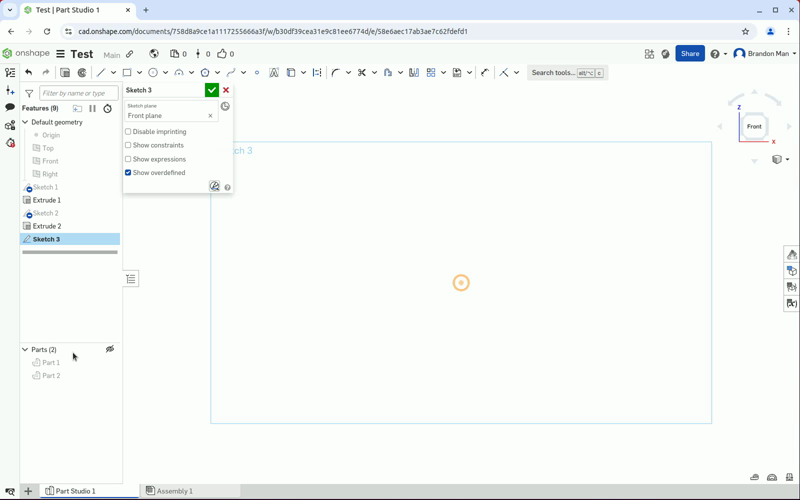
key(c)
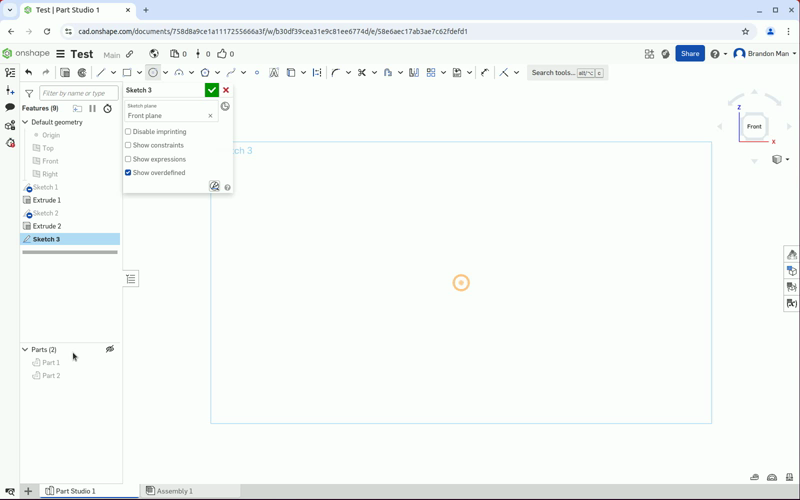
key_down(shift)
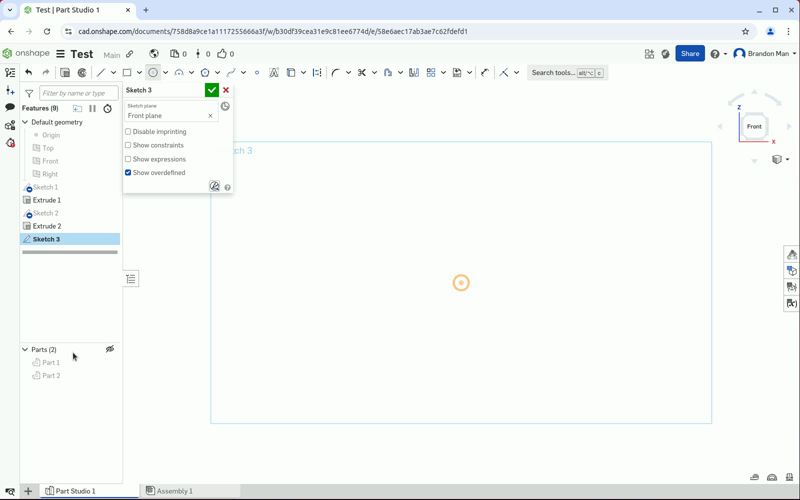
mouse_move(460, 282)
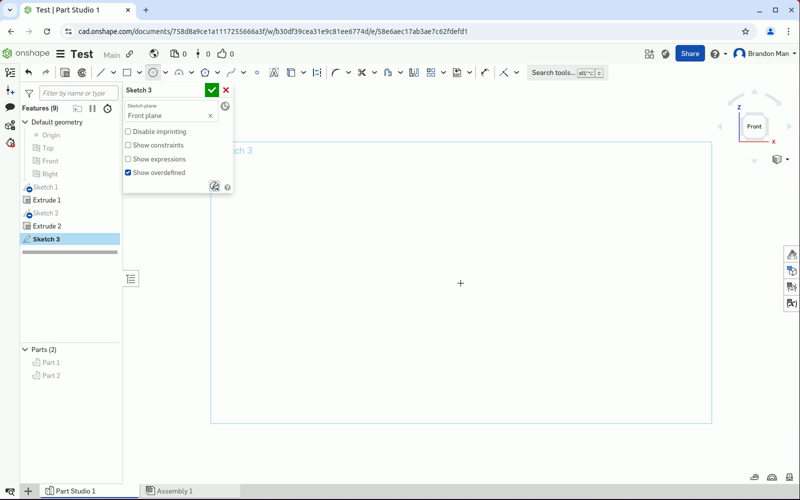
click(460, 282)
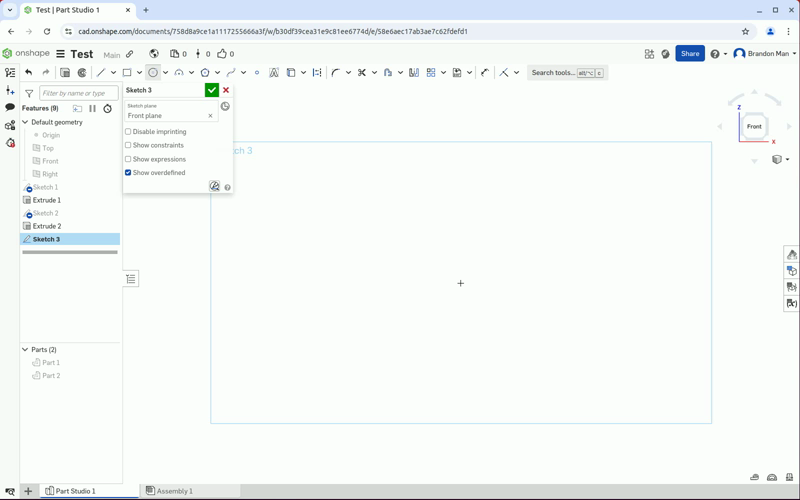
key_up(shift)
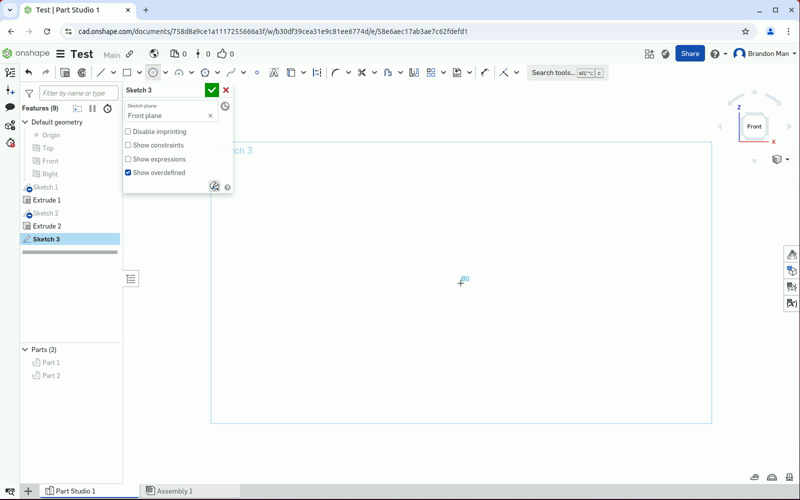
mouse_move(468, 282)
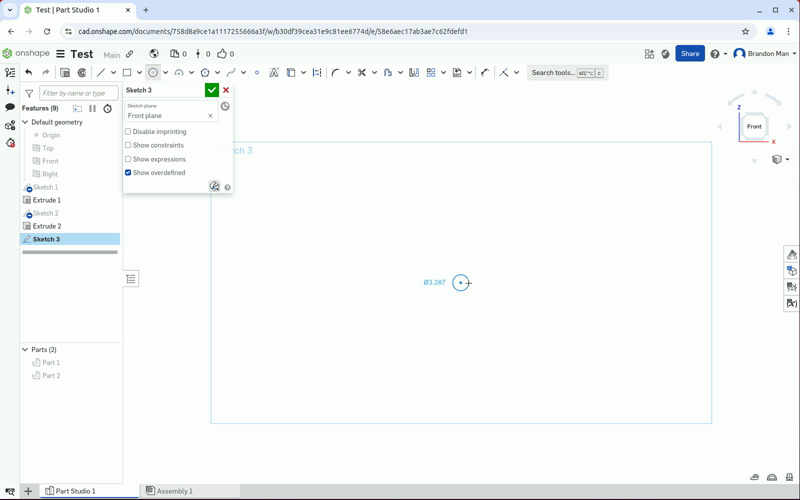
click(468, 282)
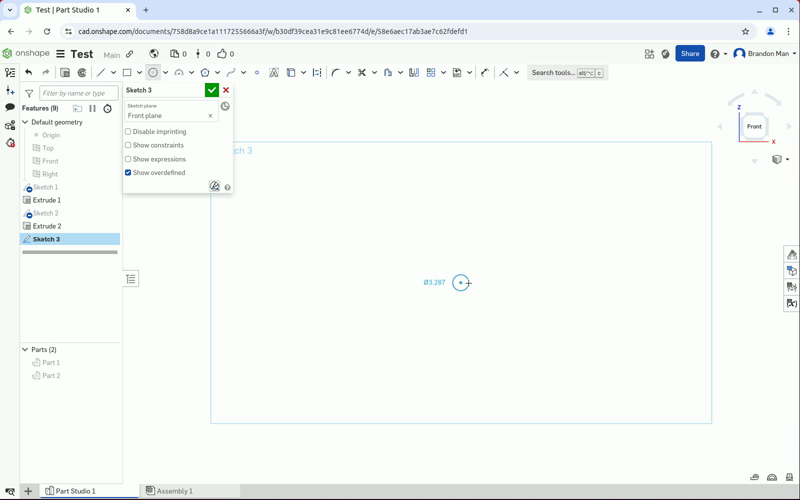
key(esc)
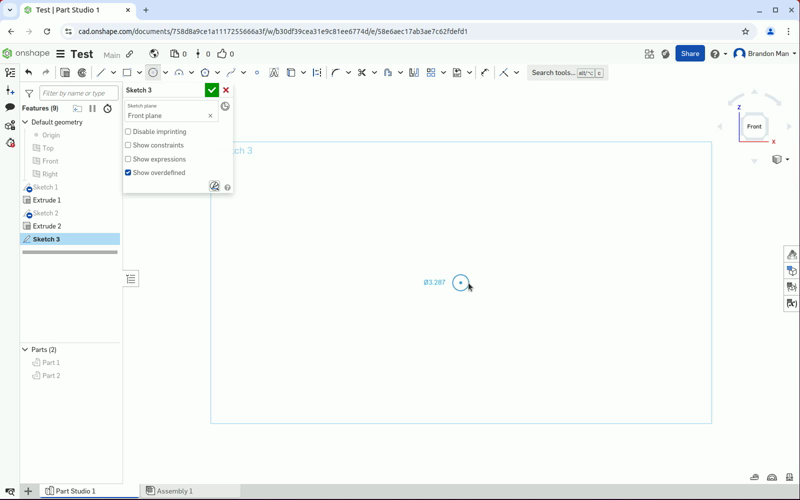
key(c)
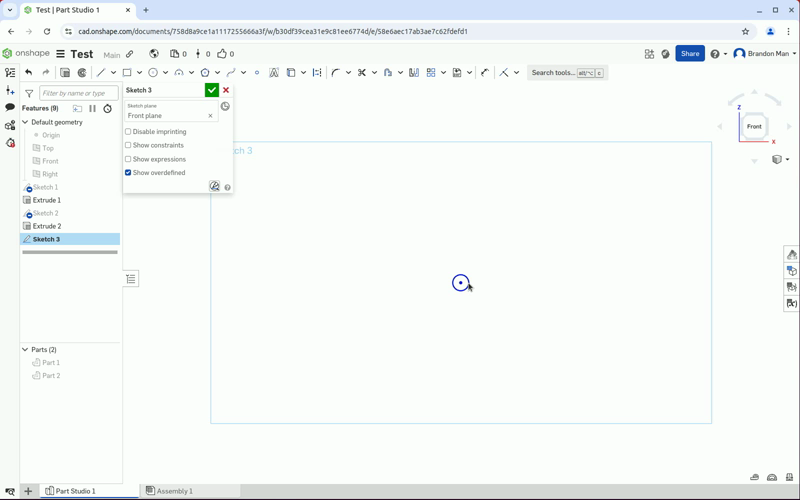
key_down(shift)
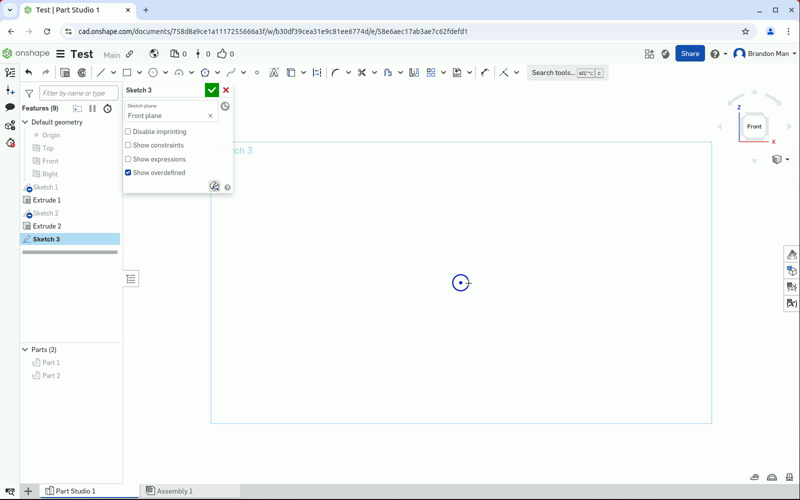
mouse_move(460, 282)
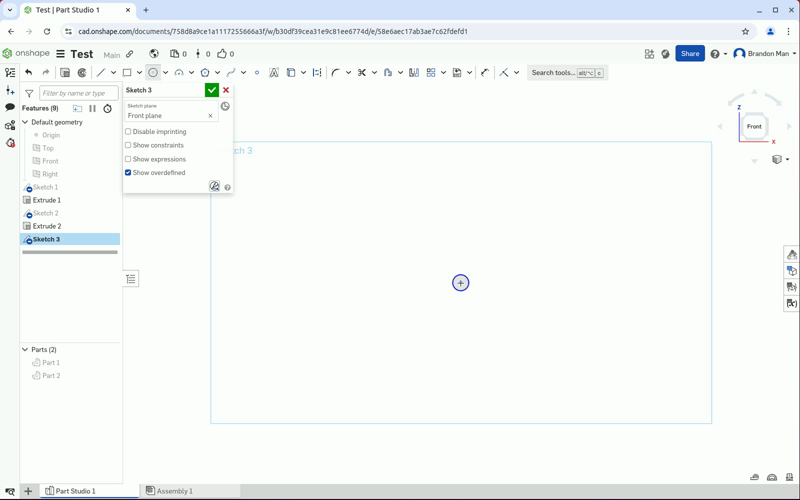
click(460, 282)
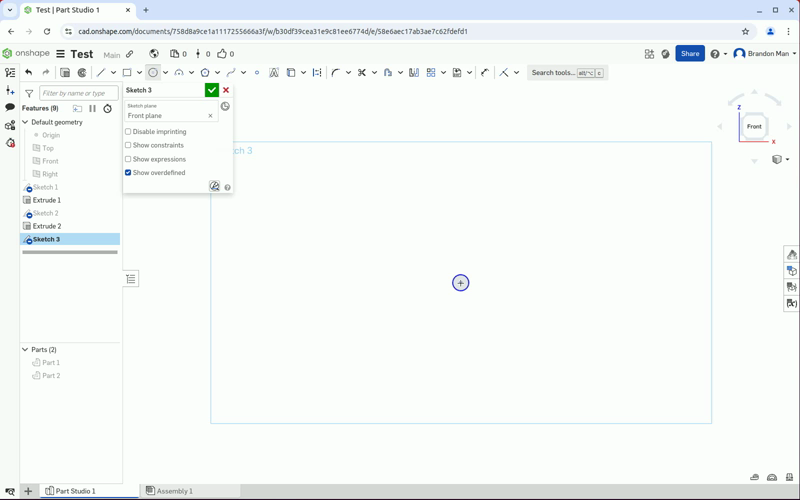
key_up(shift)
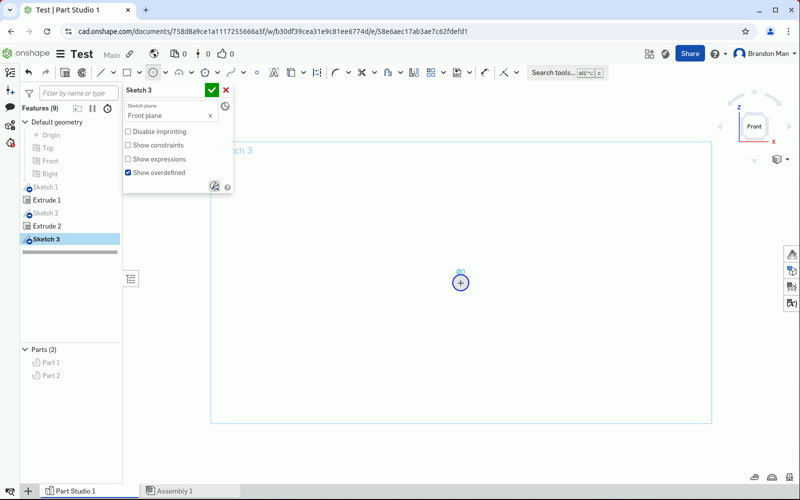
mouse_move(467, 282)
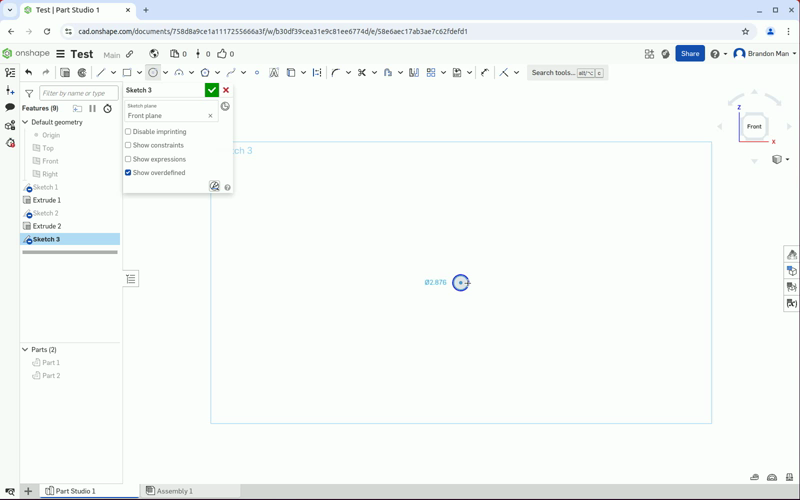
scroll(6)
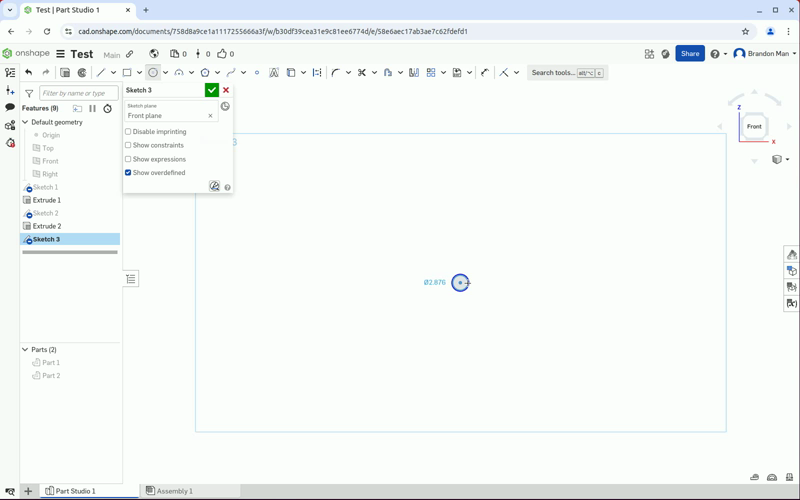
scroll(6)
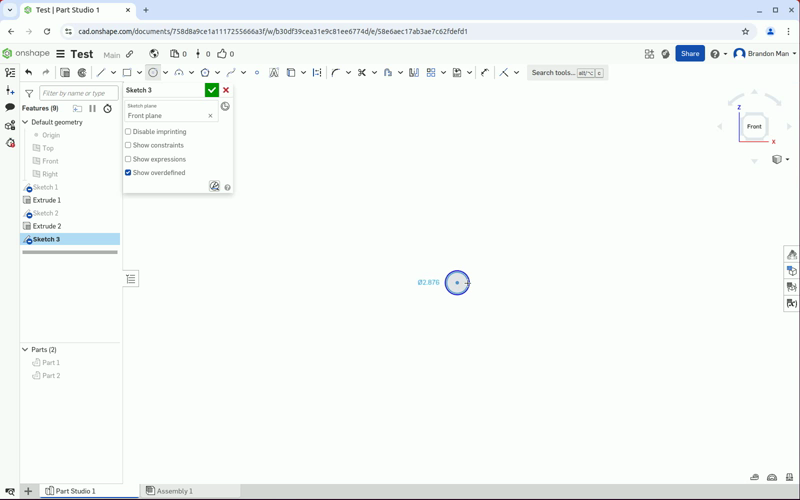
scroll(6)
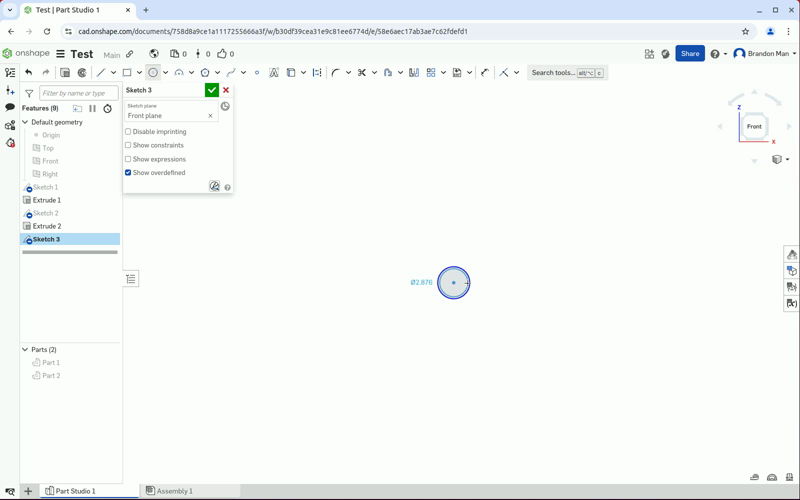
scroll(6)
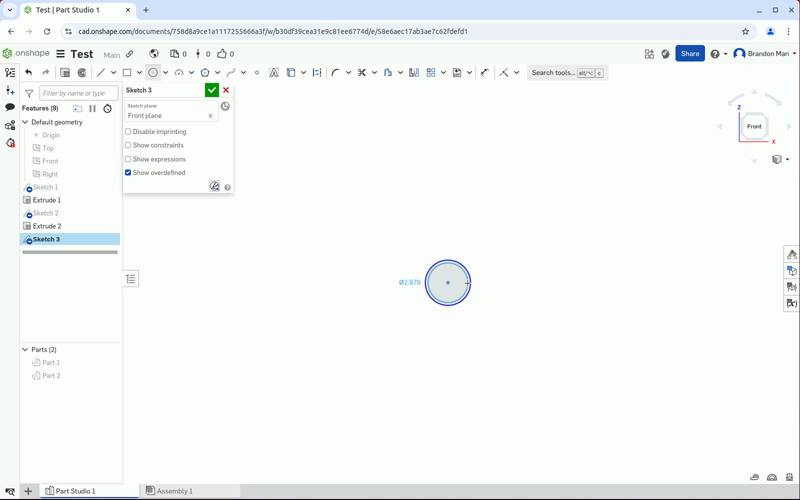
scroll(6)
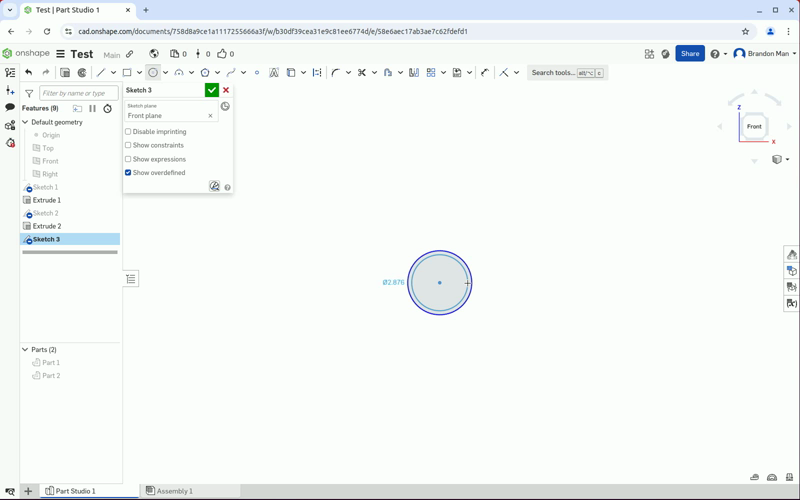
scroll(6)
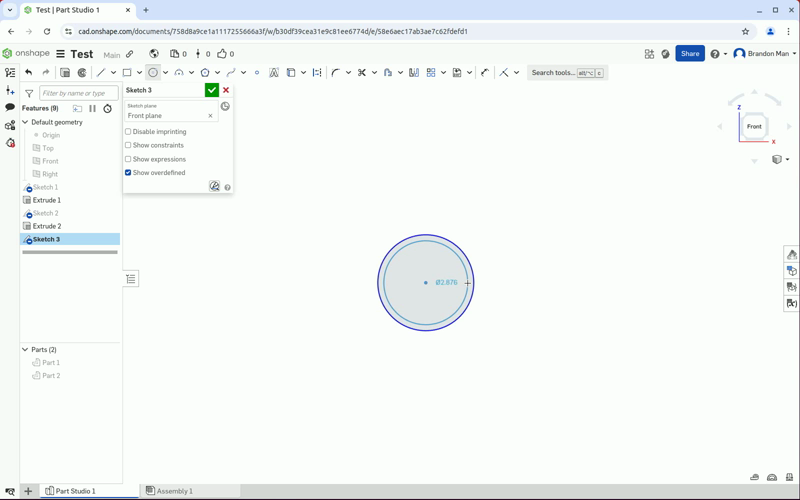
scroll(6)
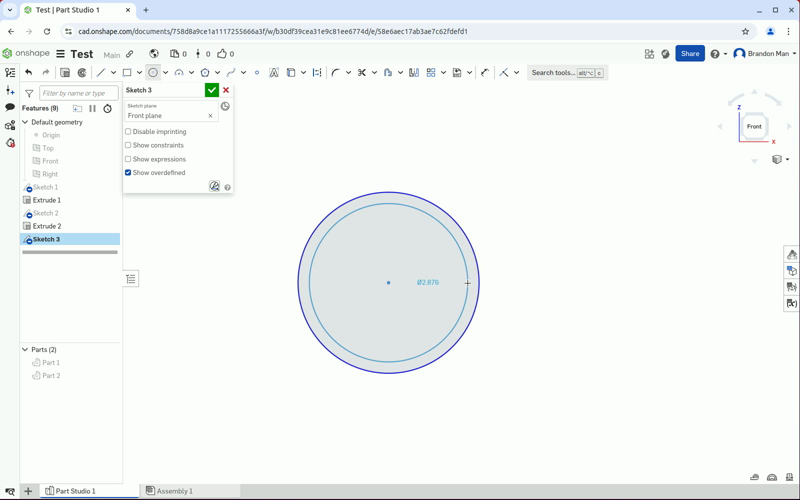
click(467, 282)
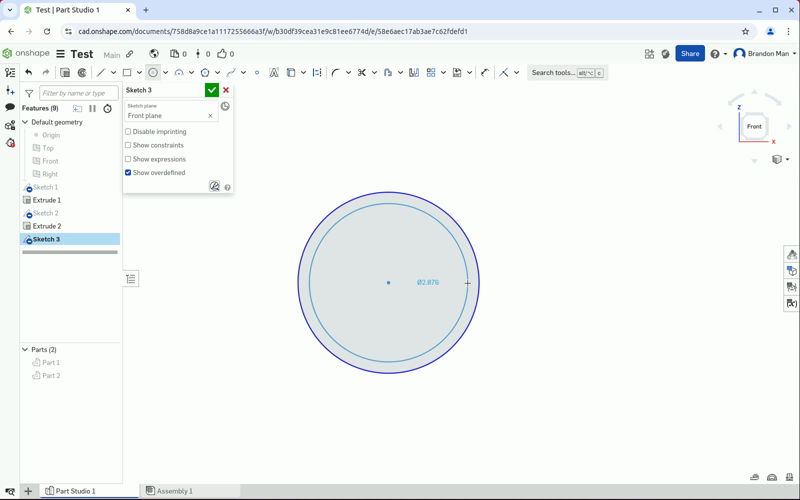
scroll(-6)
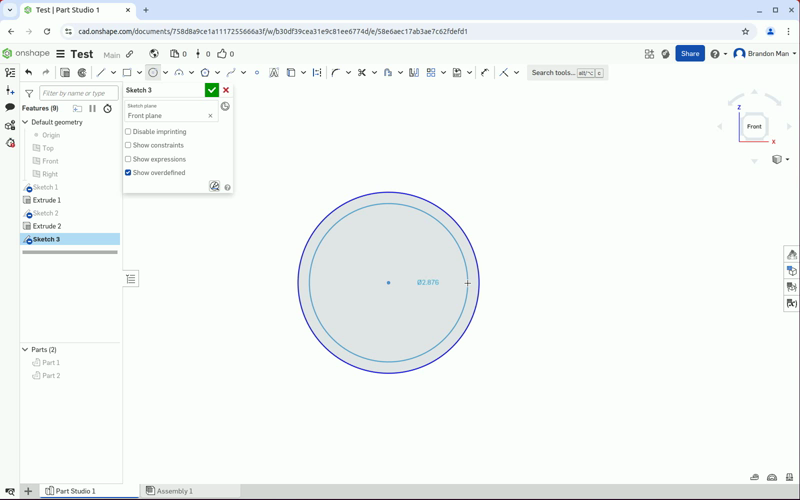
scroll(-6)
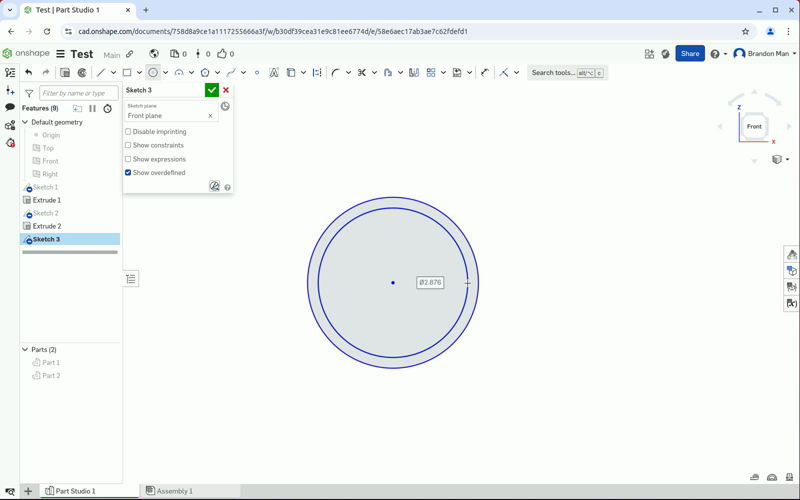
scroll(-6)
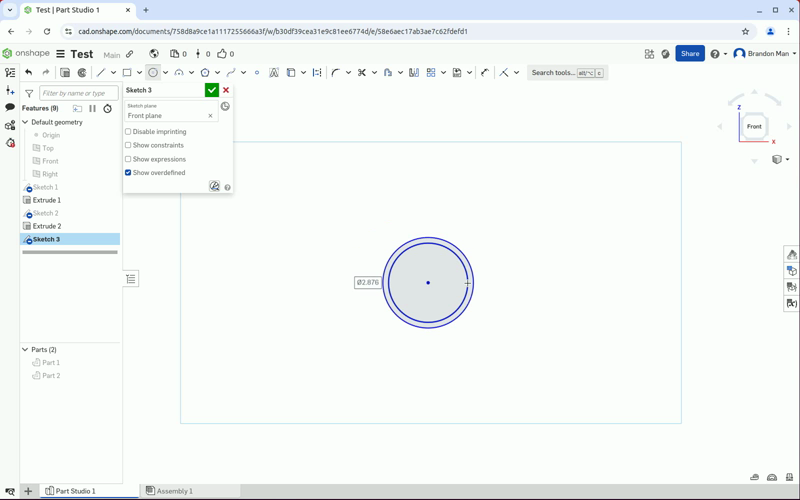
scroll(-6)
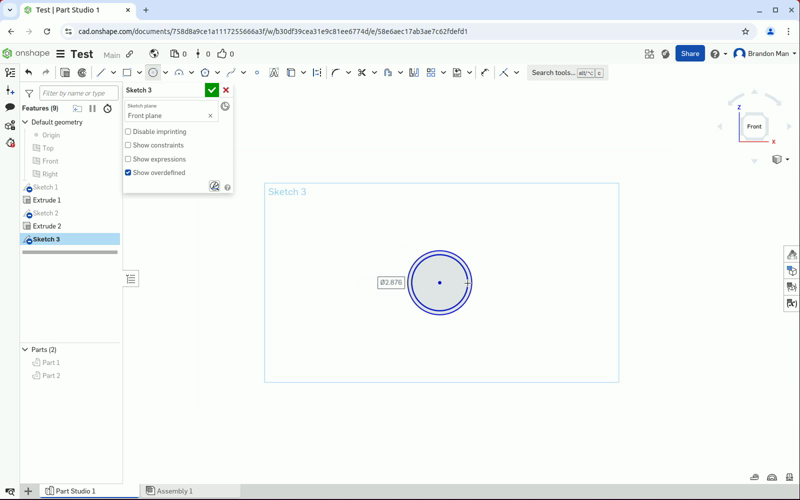
scroll(-6)
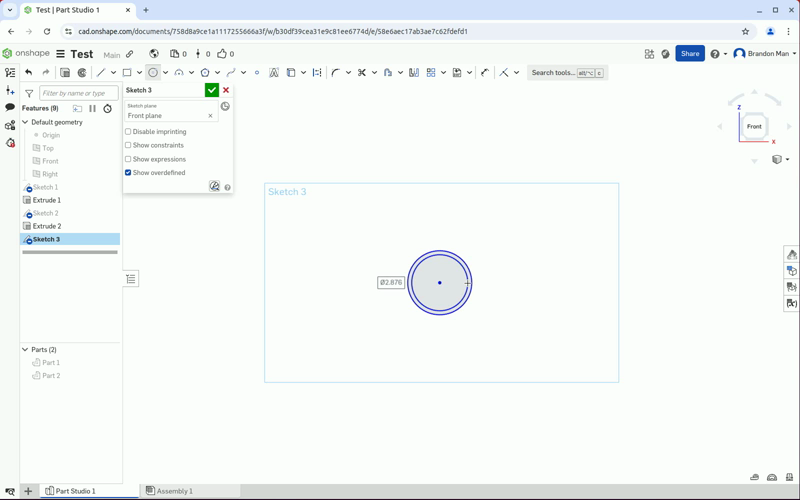
scroll(-6)
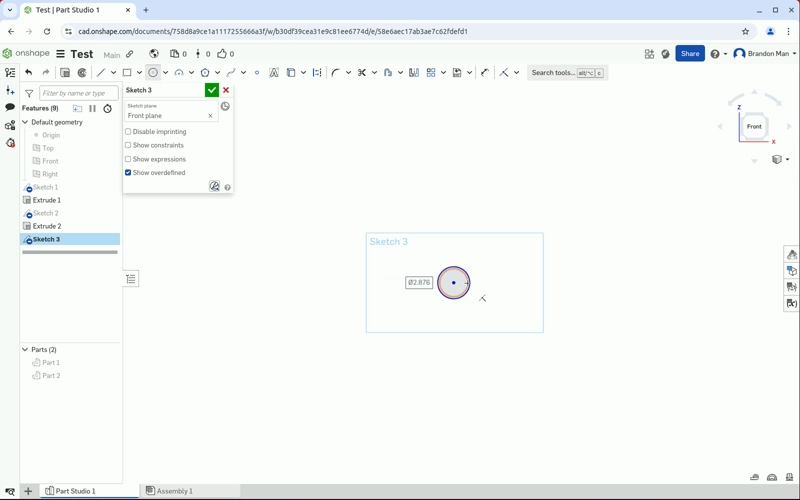
scroll(-6)
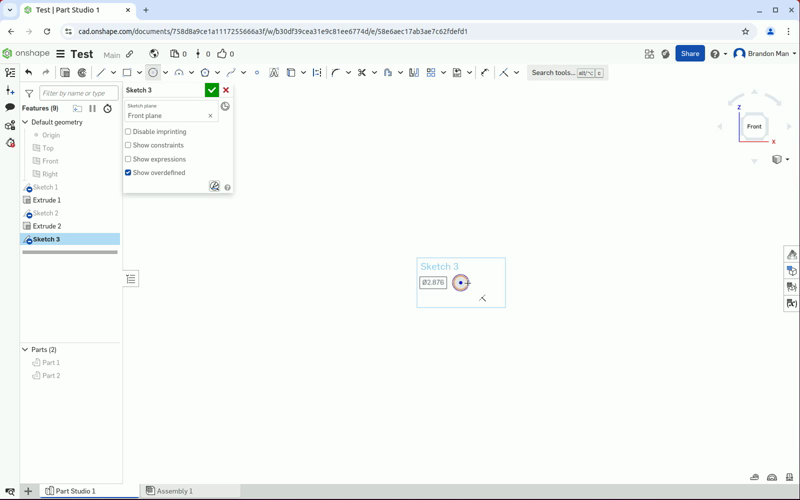
key(esc)
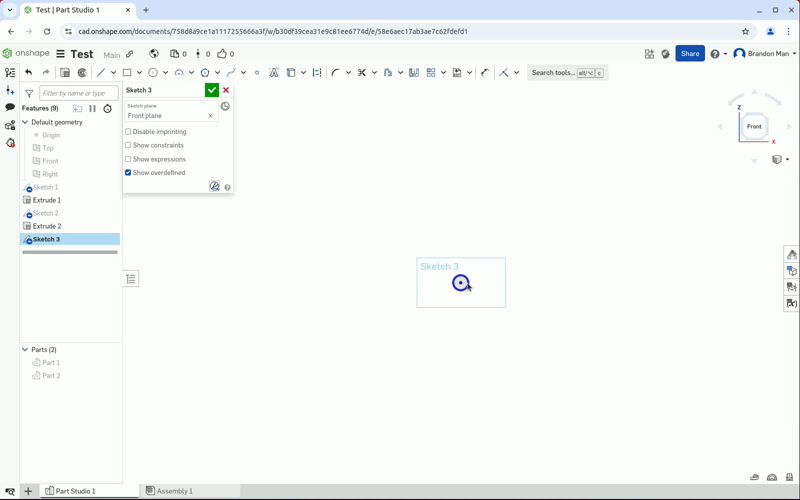
mouse_move(468, 282)
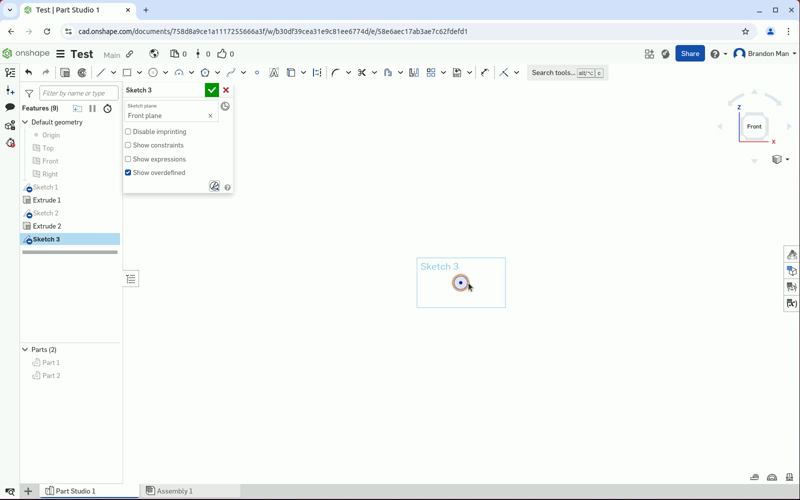
scroll(6)
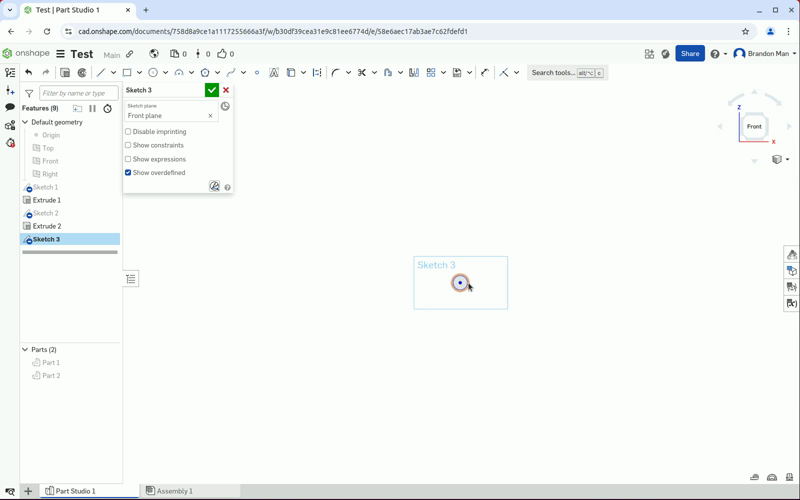
scroll(6)
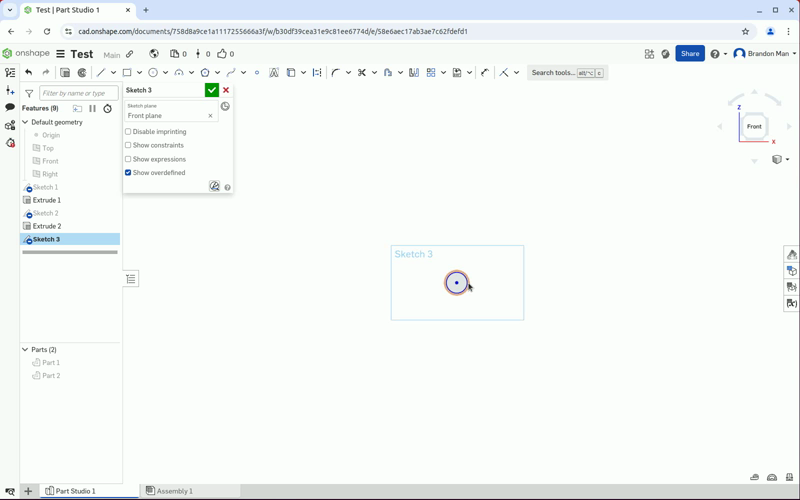
scroll(6)
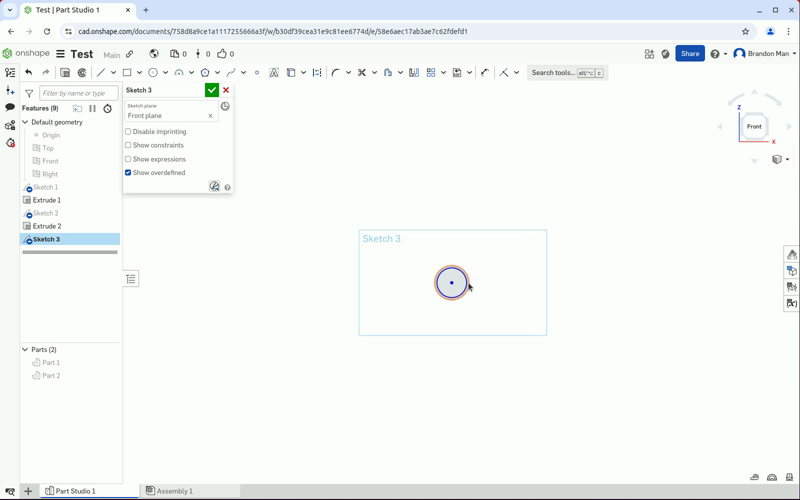
scroll(6)
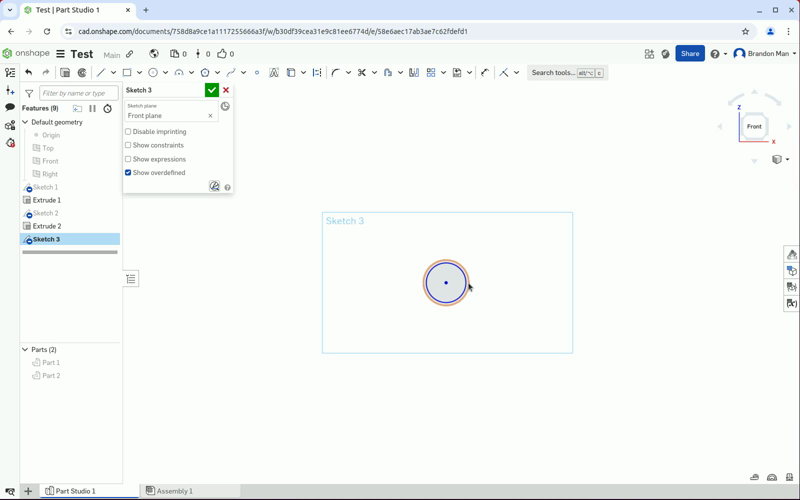
scroll(6)
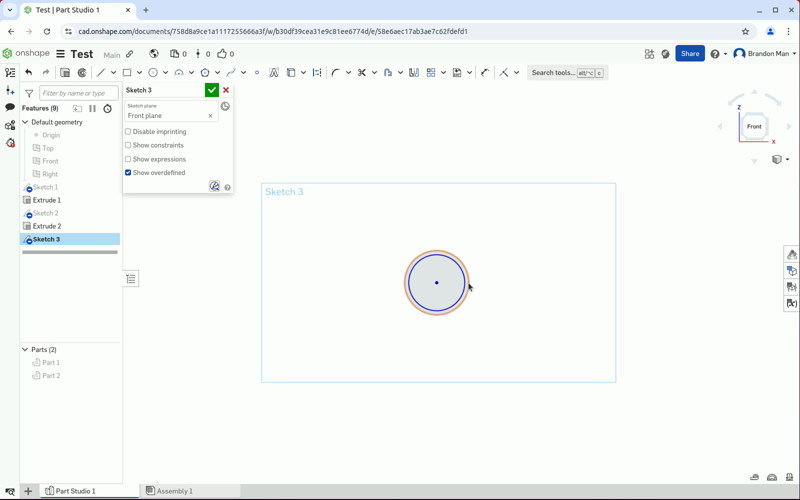
scroll(6)
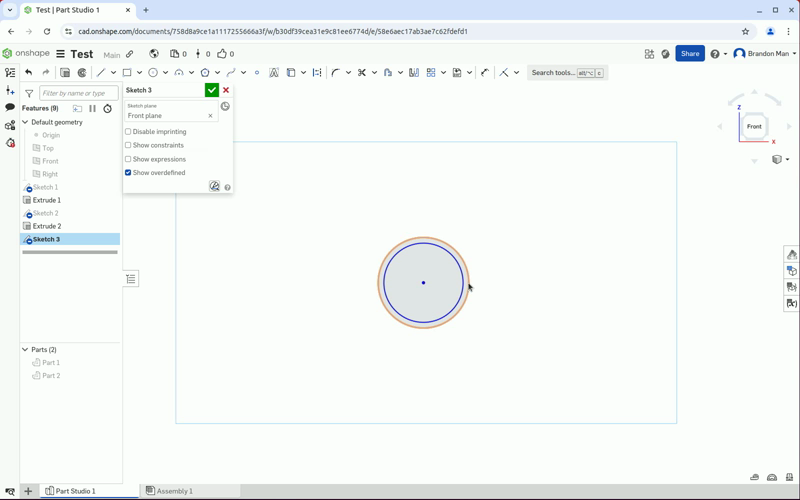
scroll(6)
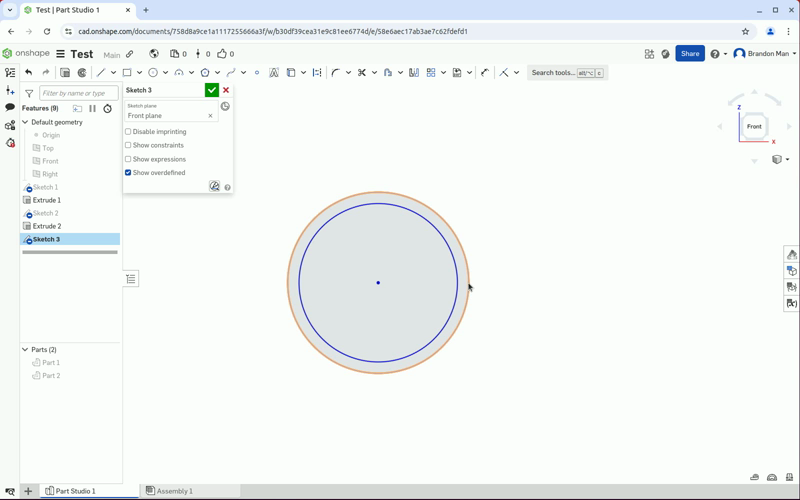
click(468, 282)
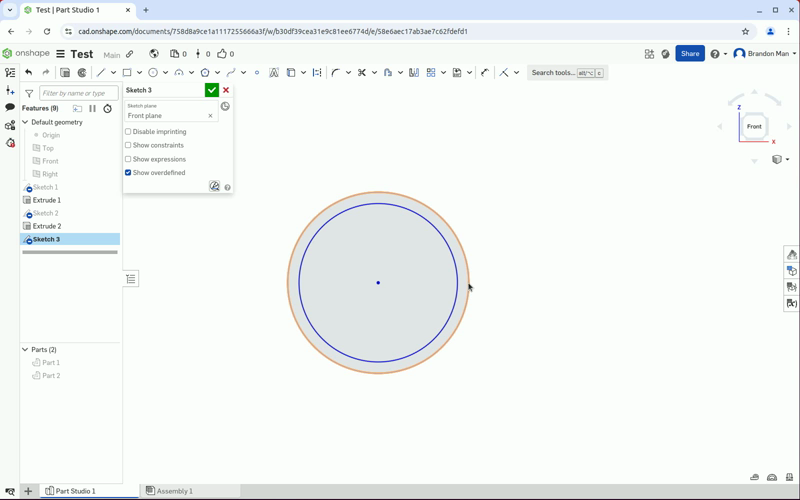
scroll(-6)
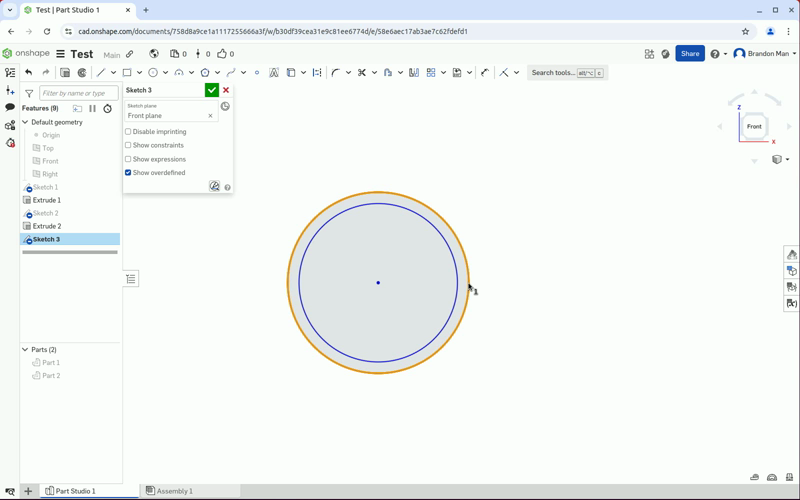
scroll(-6)
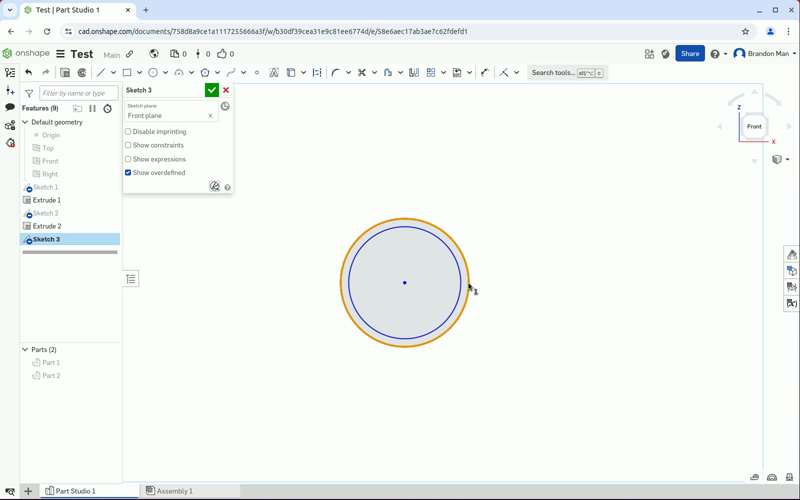
scroll(-6)
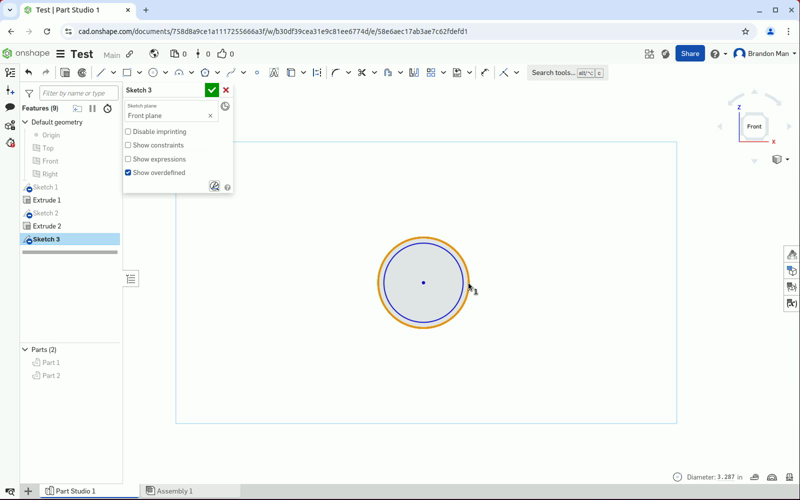
scroll(-6)
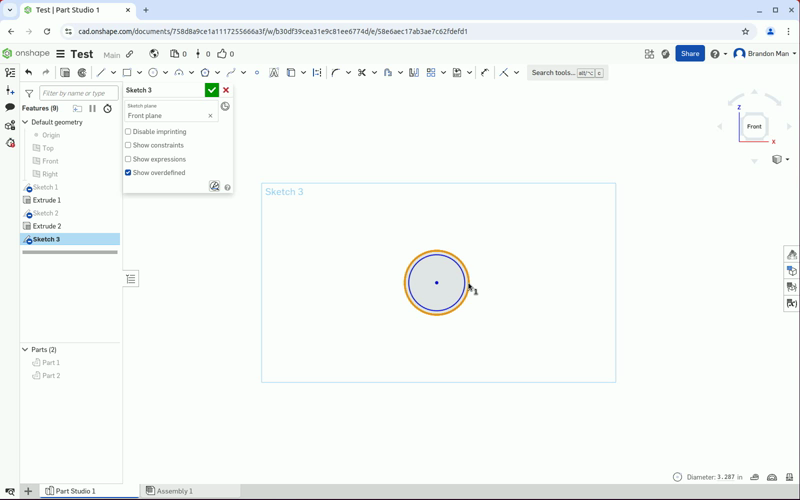
scroll(-6)
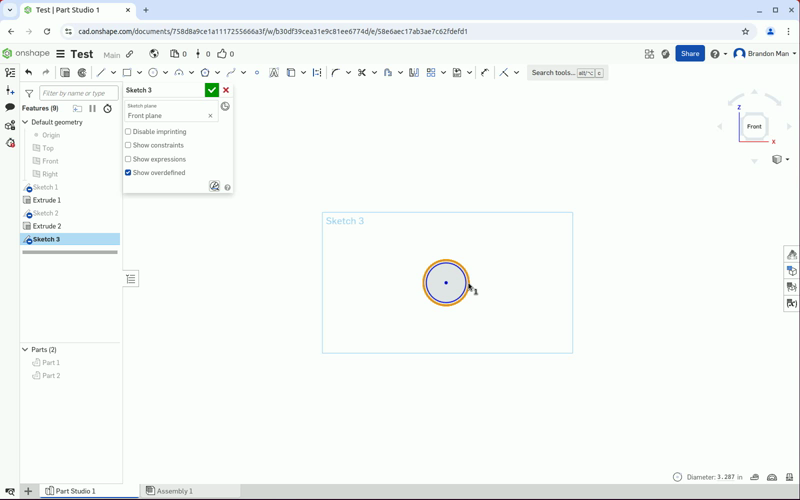
scroll(-6)
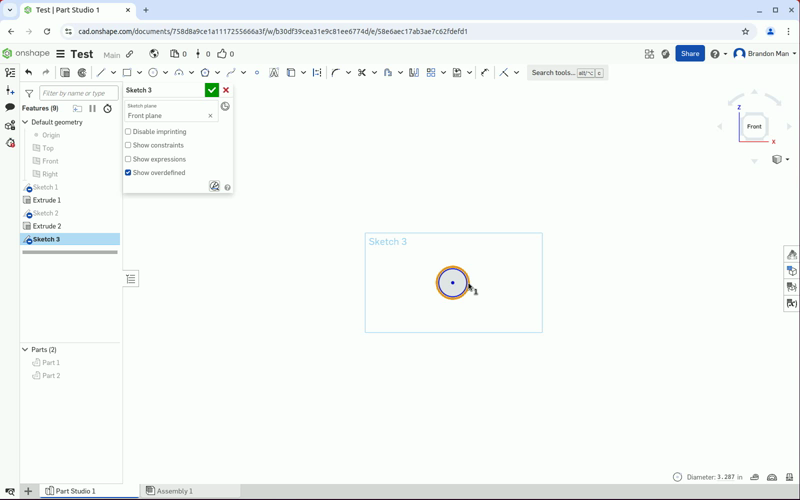
scroll(-6)
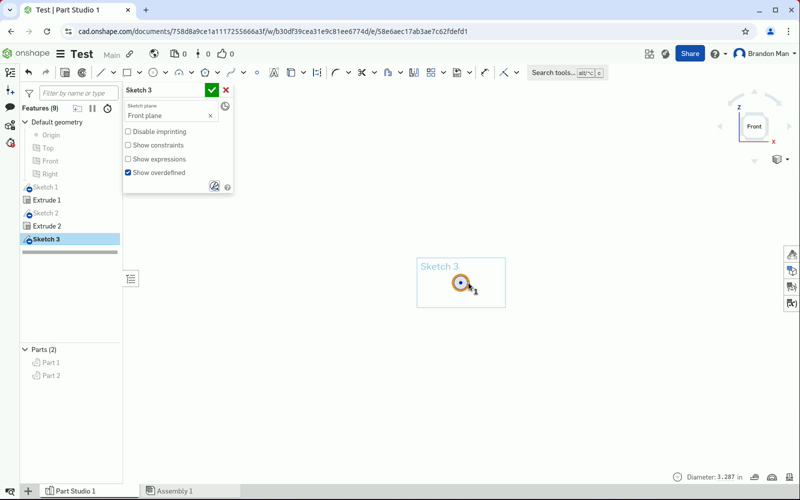
mouse_move(73, 352)
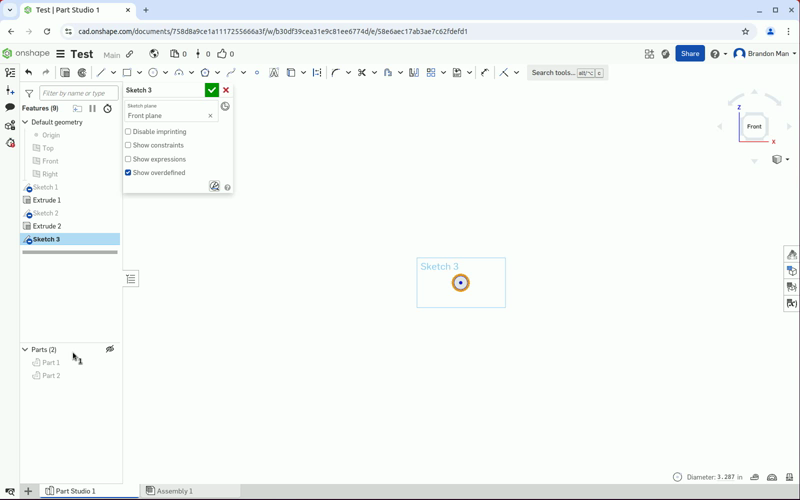
key(shift+y)
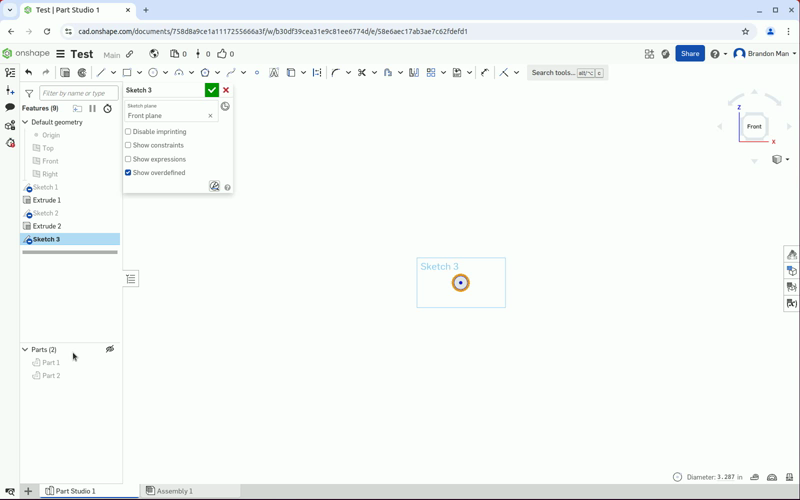
key(shift+e)
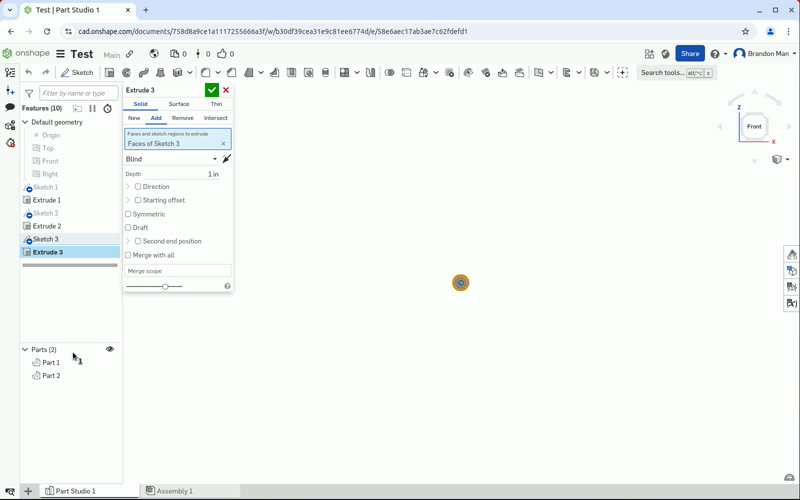
mouse_move(143, 106)
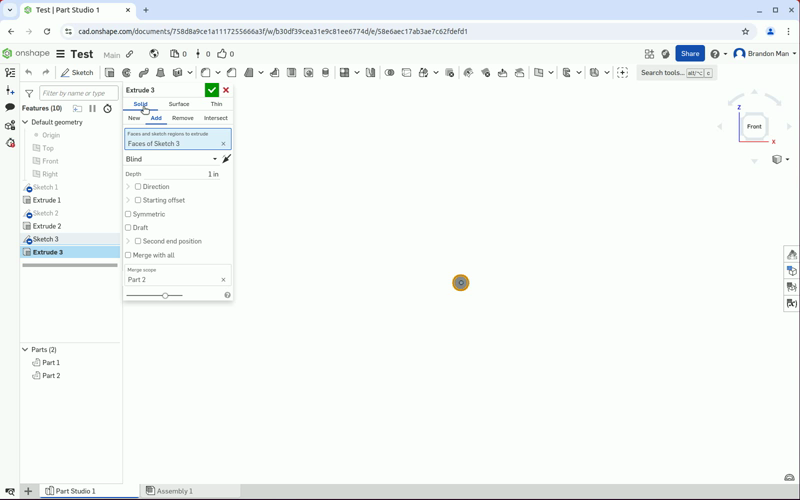
click(143, 106)
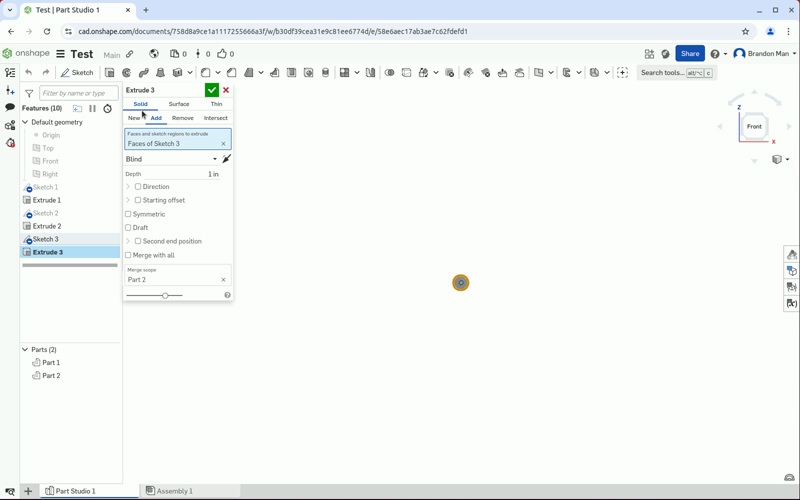
mouse_move(137, 120)
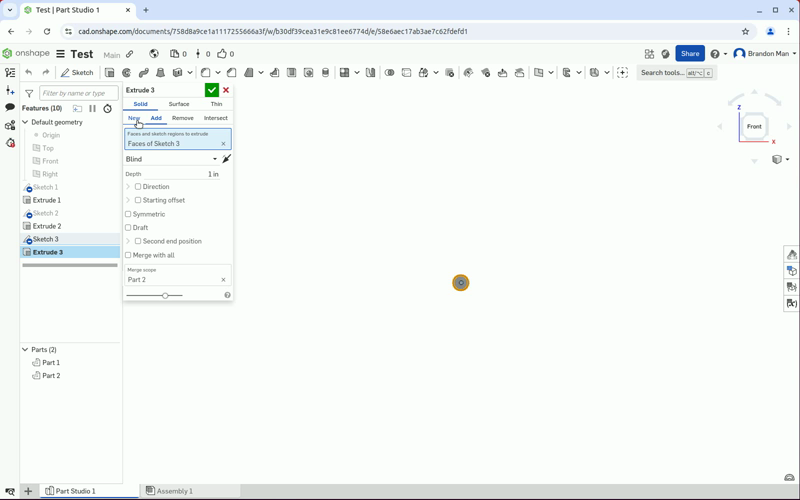
click(137, 120)
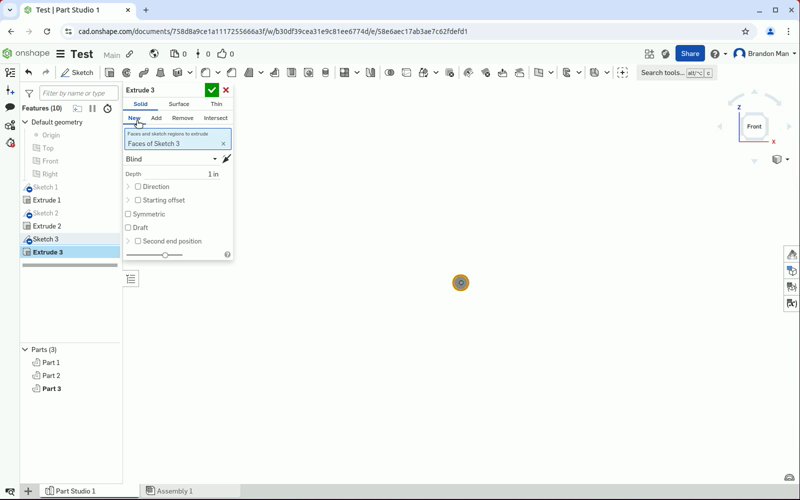
key(tab, 4)
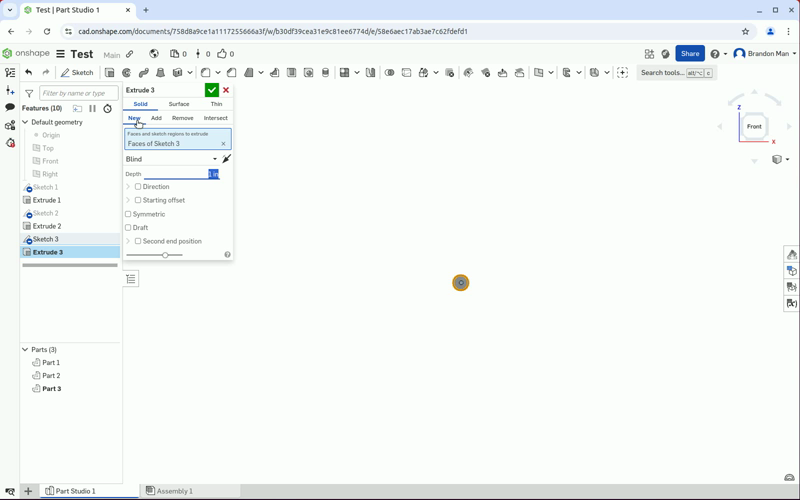
text(13.721)
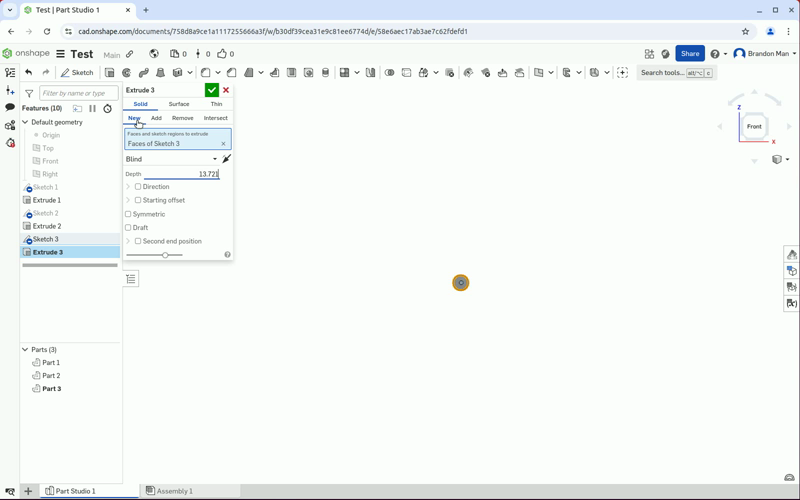
key(tab, 3)
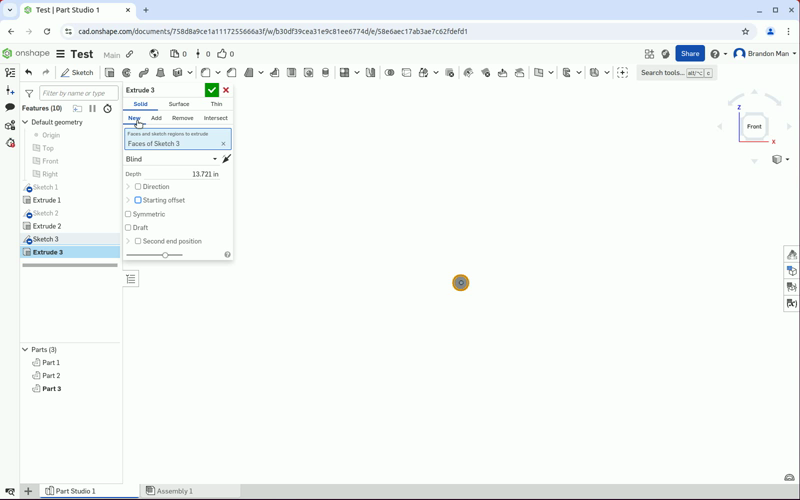
key(tab, 2)
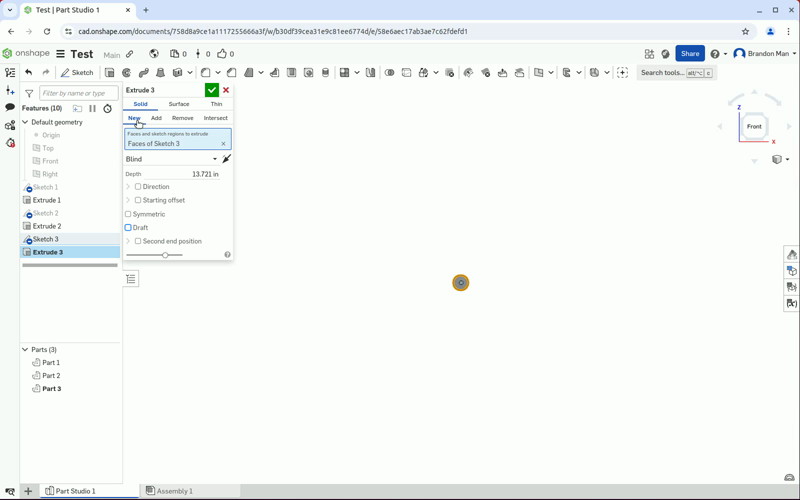
key(space)
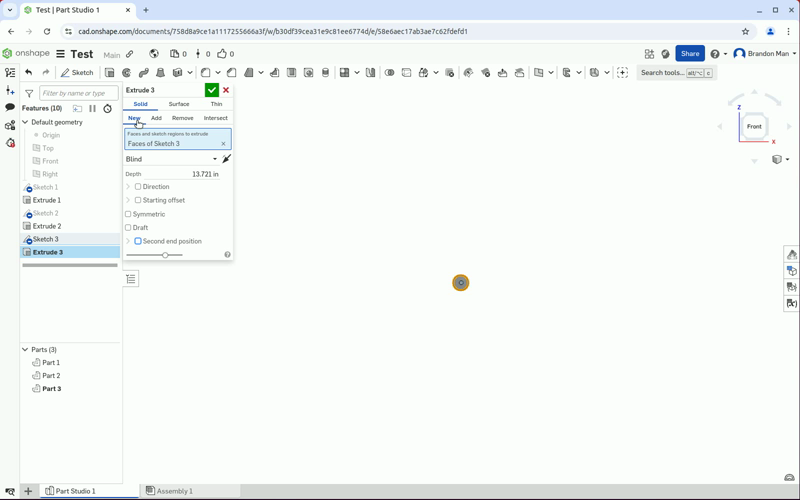
key(tab, 3)
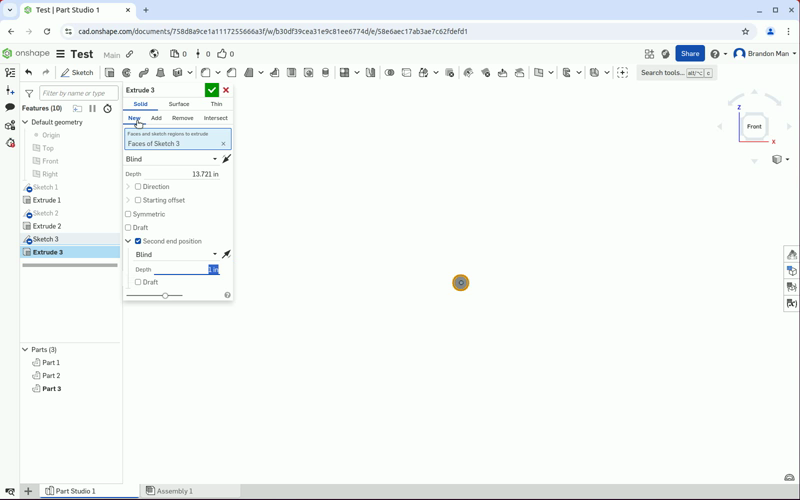
text(13.48)
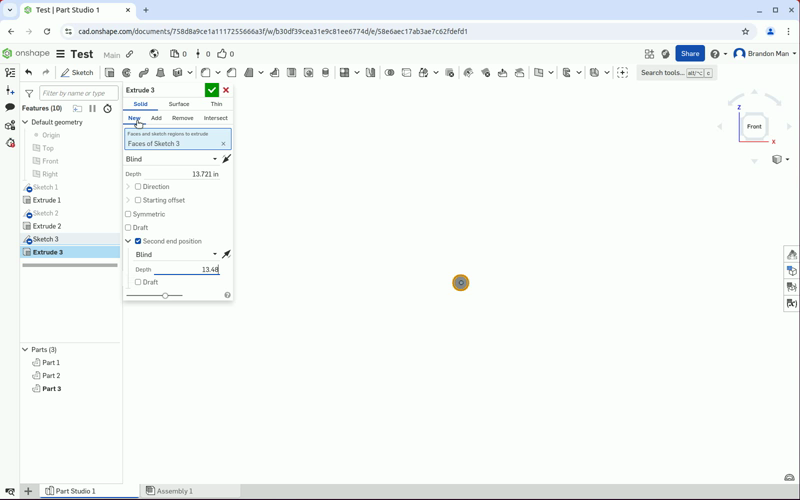
key(enter)
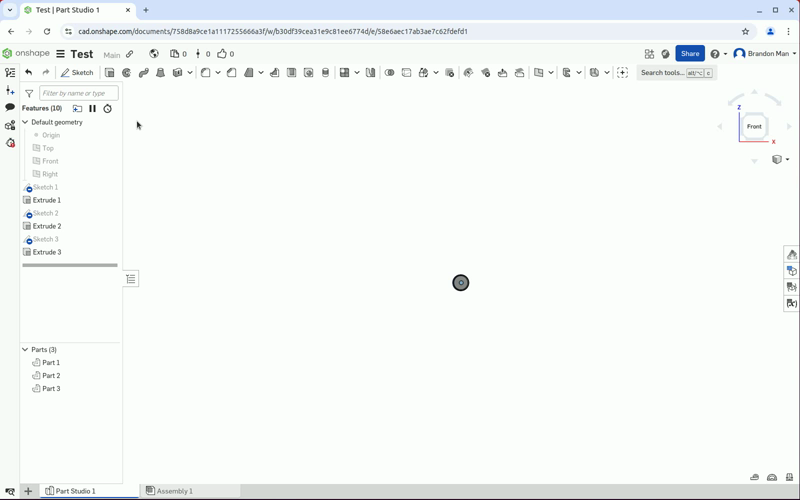
key(shift+h)
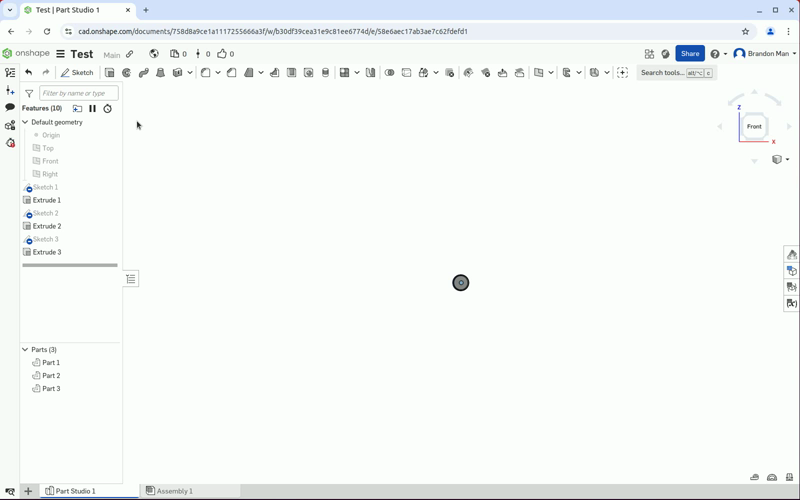
key(shift+h)
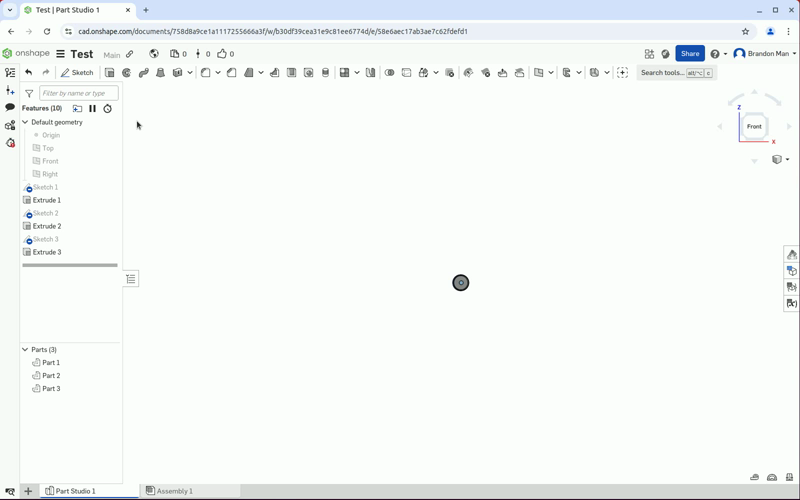
mouse_move(73, 189)
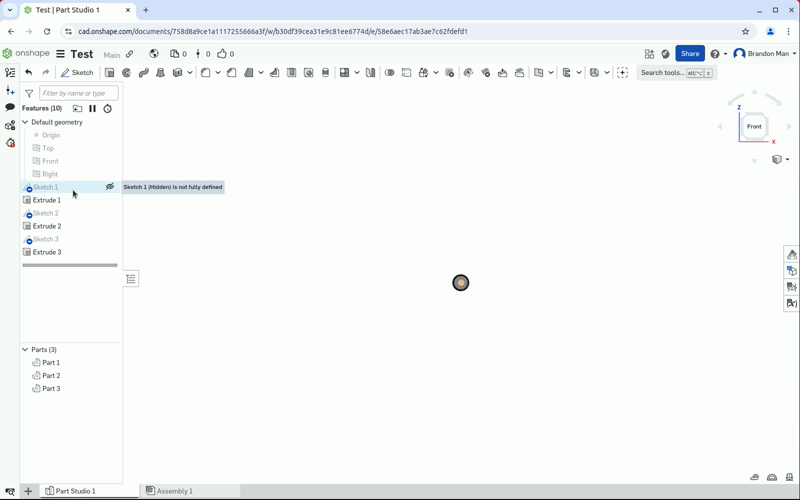
click(73, 189)
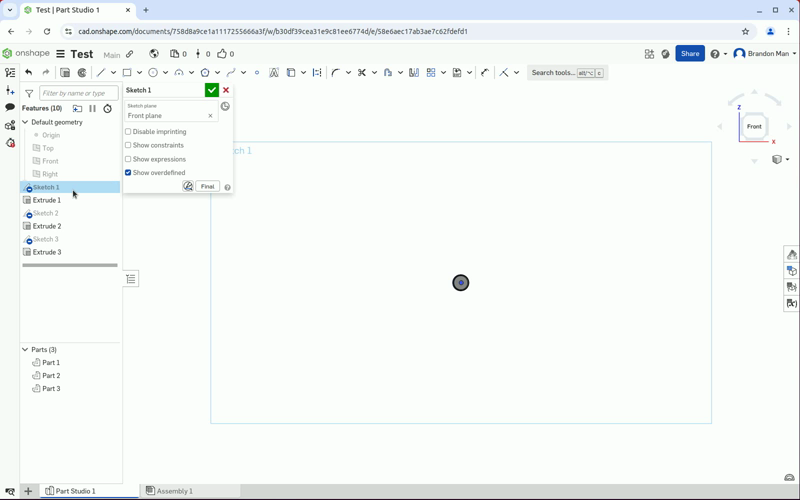
mouse_move(229, 92)
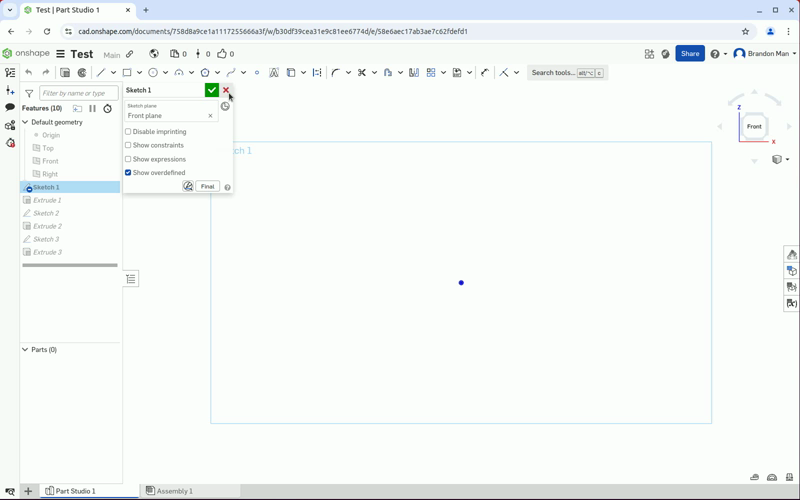
click(229, 92)
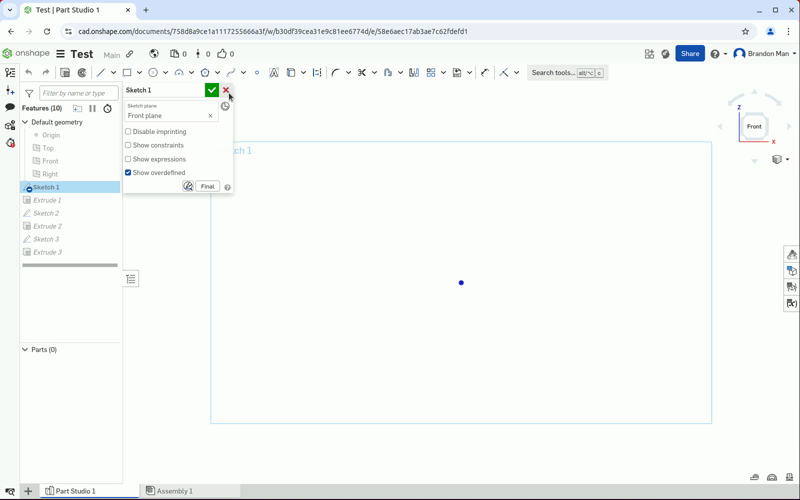
key(shift+s)
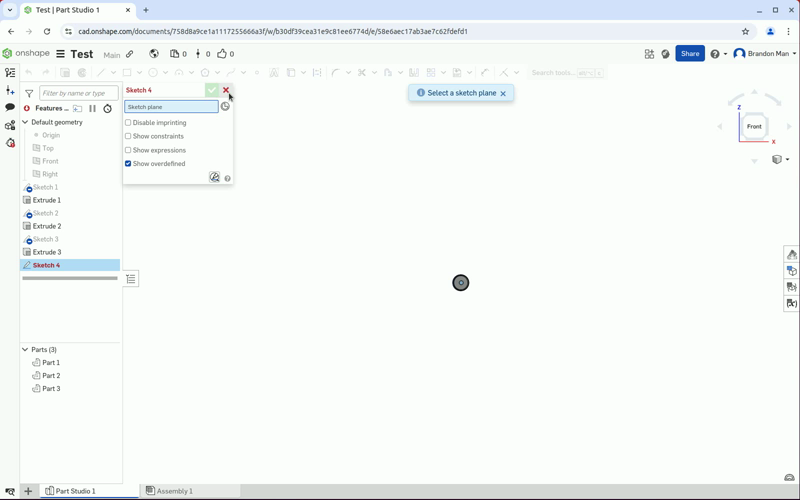
mouse_move(73, 163)
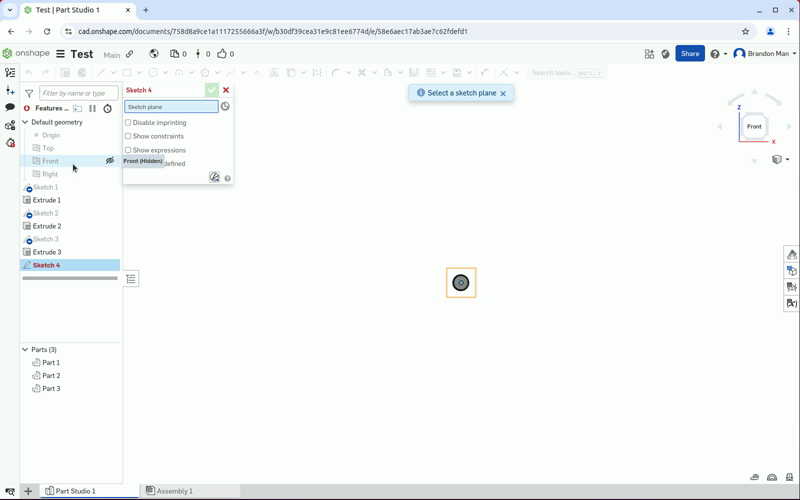
click(73, 163)
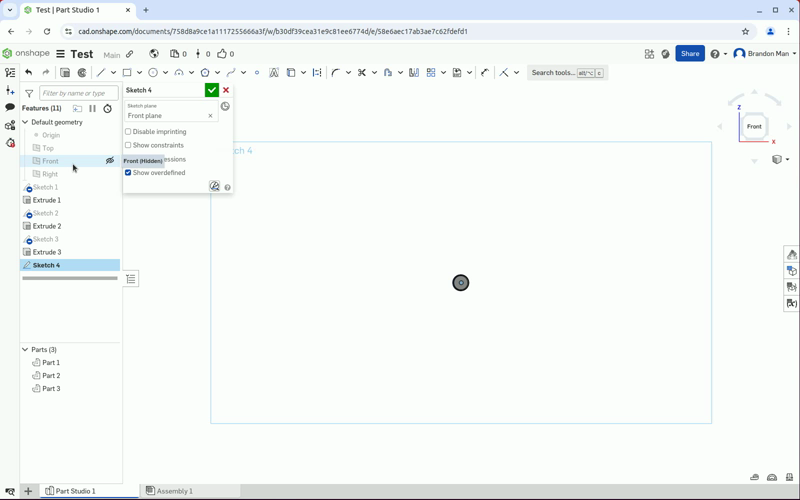
mouse_move(73, 352)
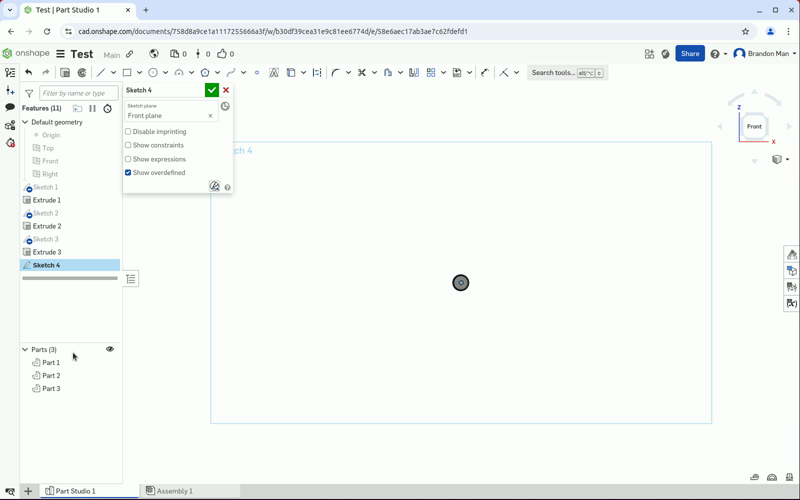
key(y)
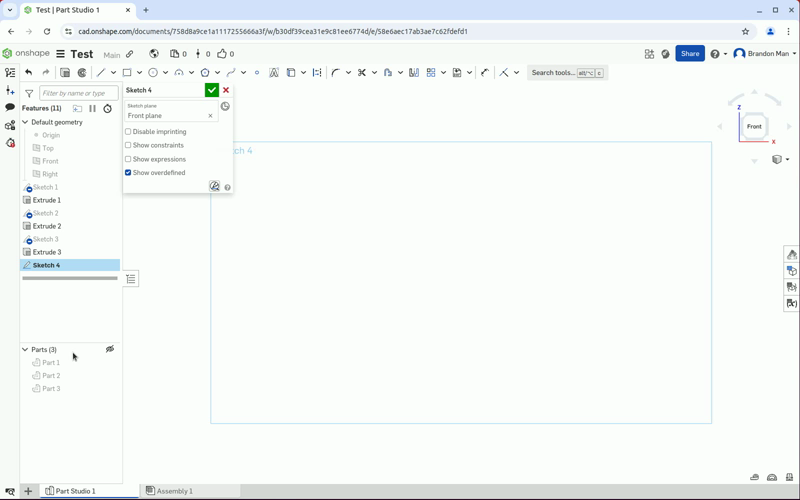
key(c)
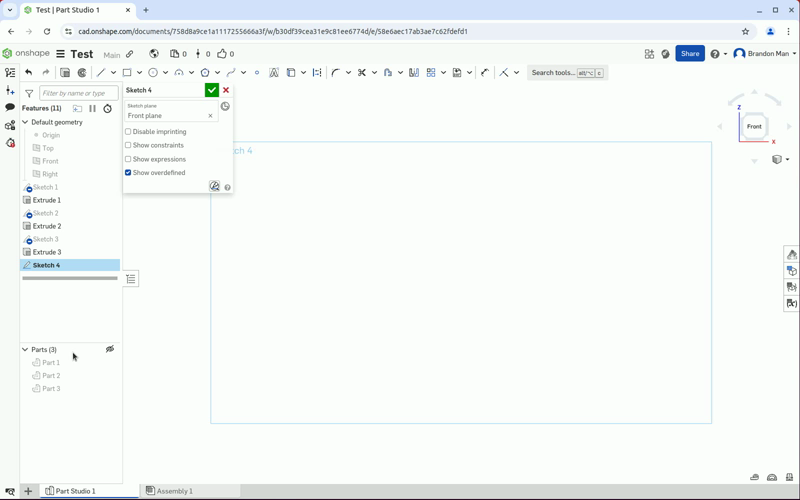
key_down(shift)
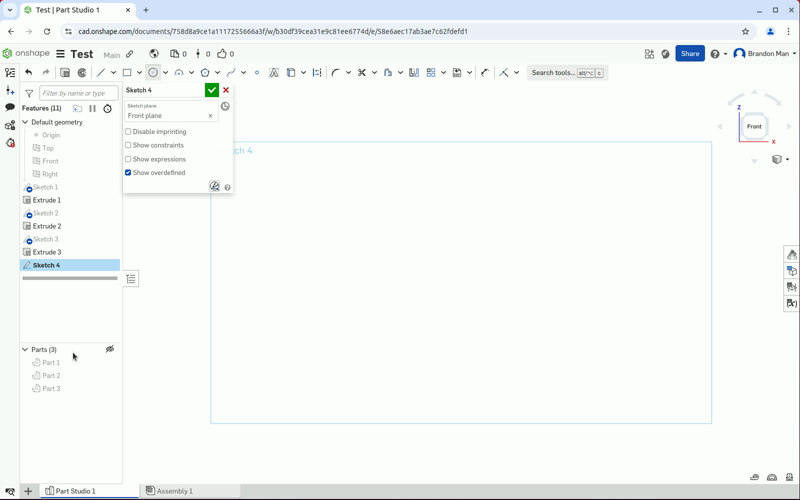
mouse_move(460, 282)
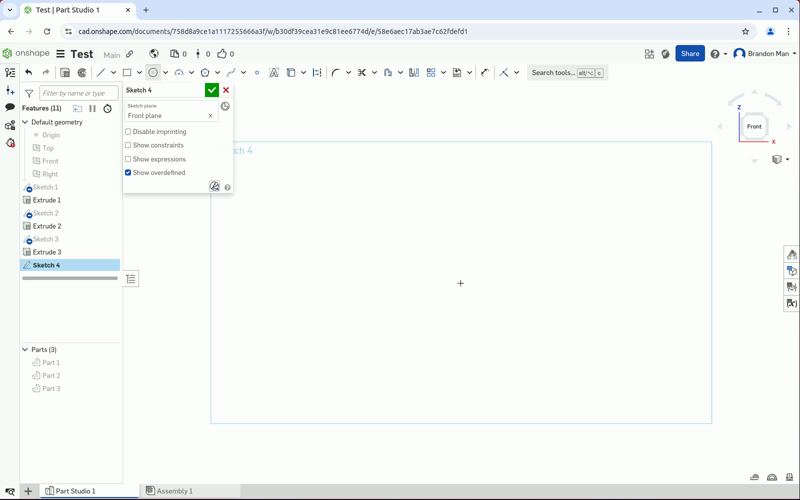
click(460, 282)
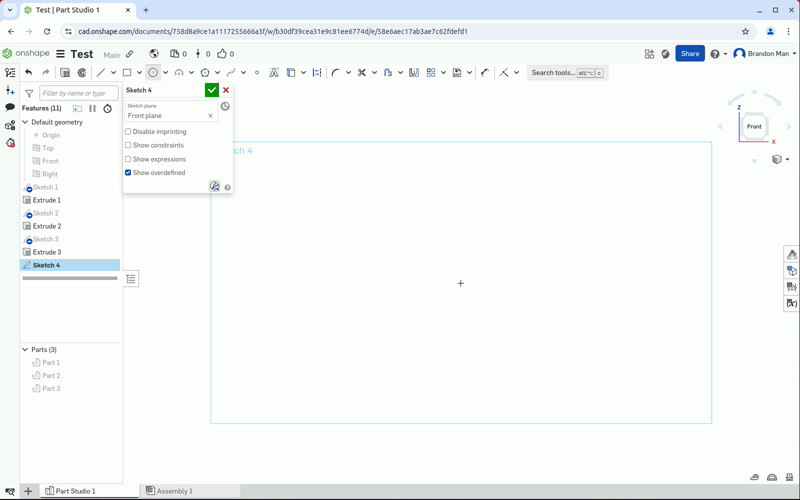
key_up(shift)
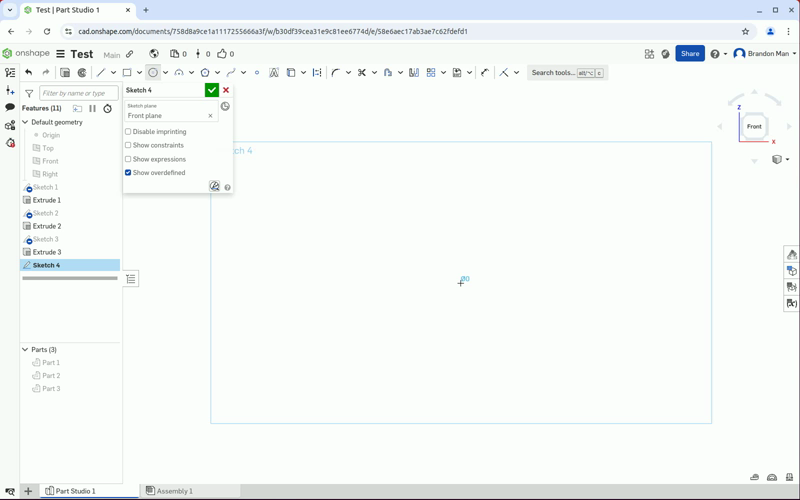
mouse_move(468, 282)
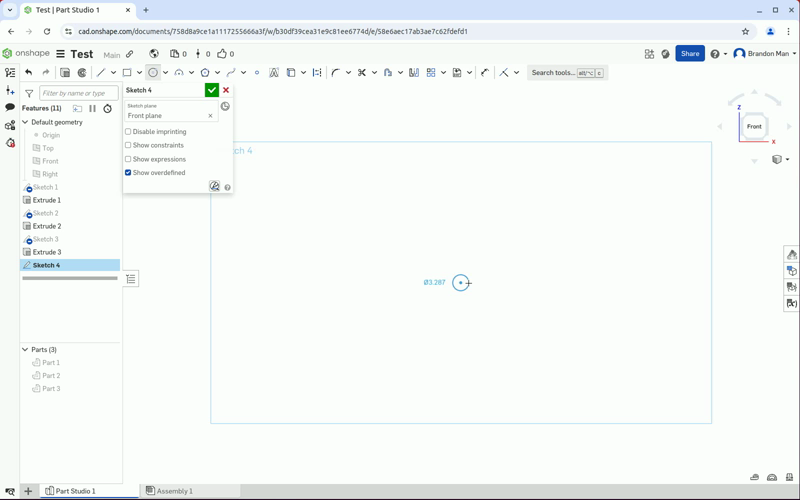
click(468, 282)
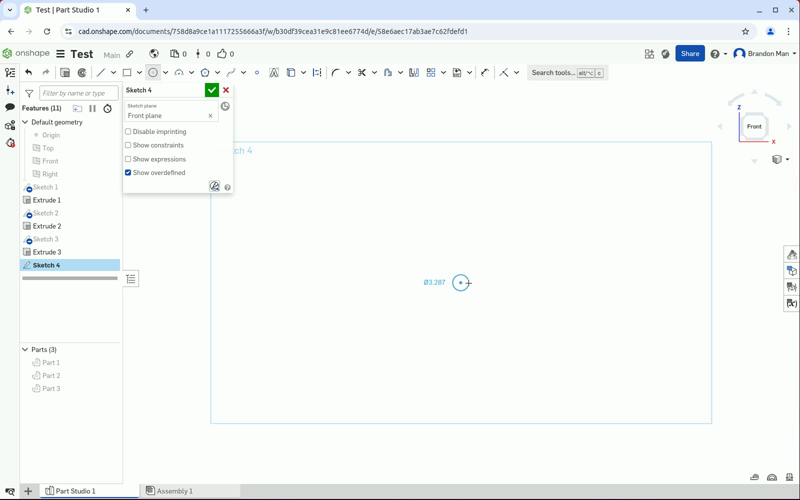
key(esc)
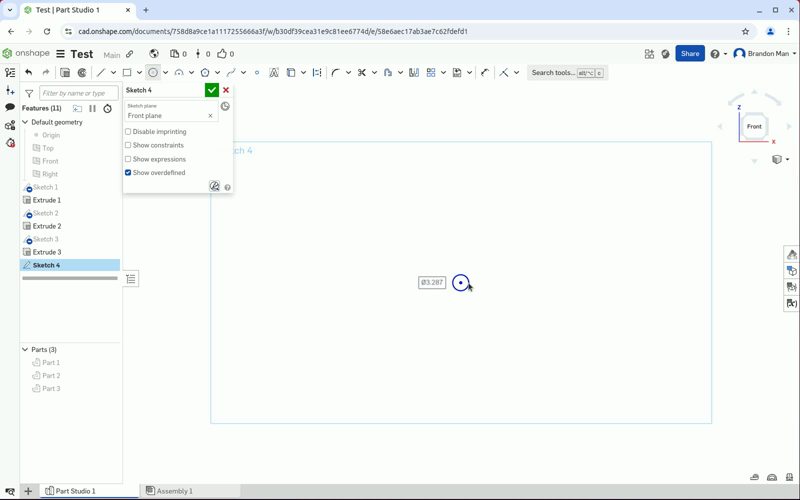
key(c)
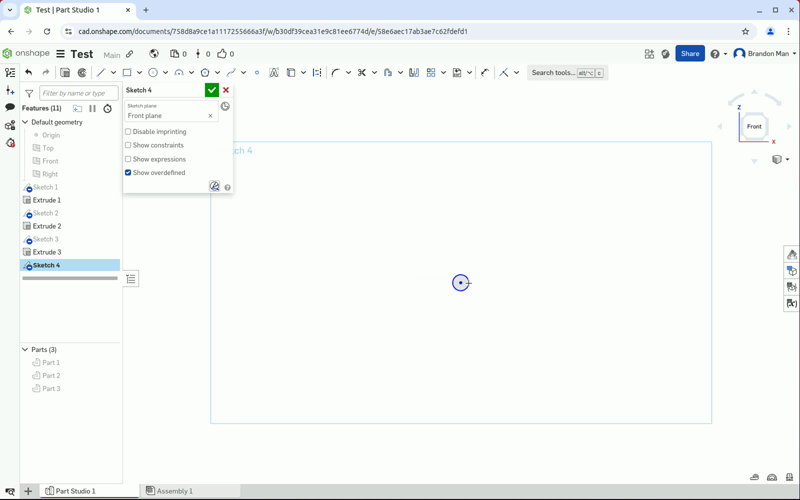
key_down(shift)
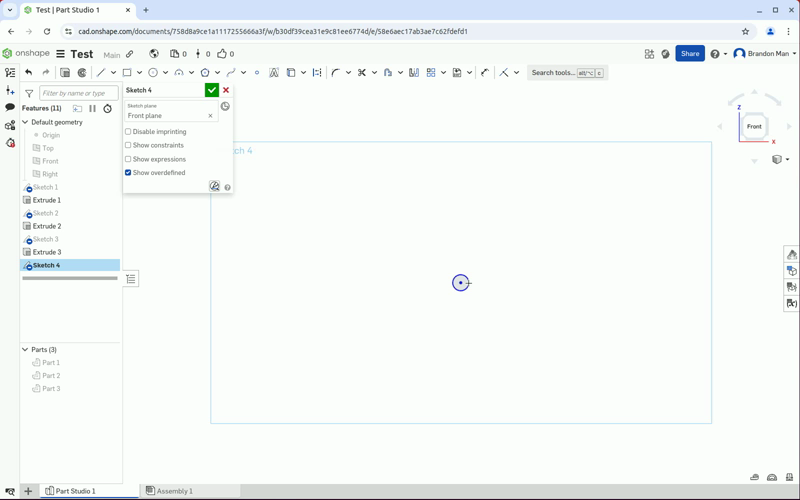
mouse_move(460, 282)
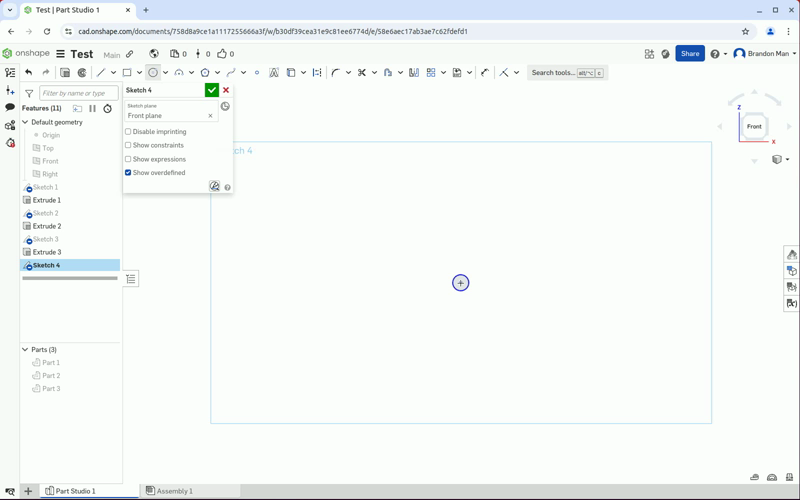
click(460, 282)
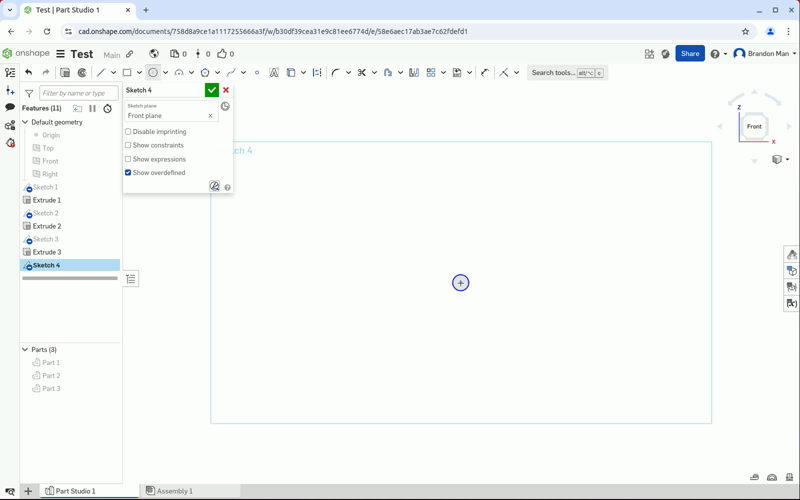
key_up(shift)
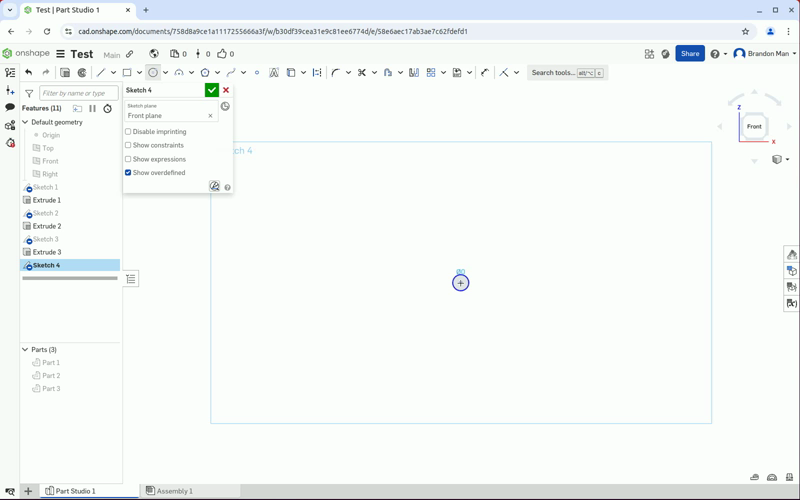
mouse_move(467, 282)
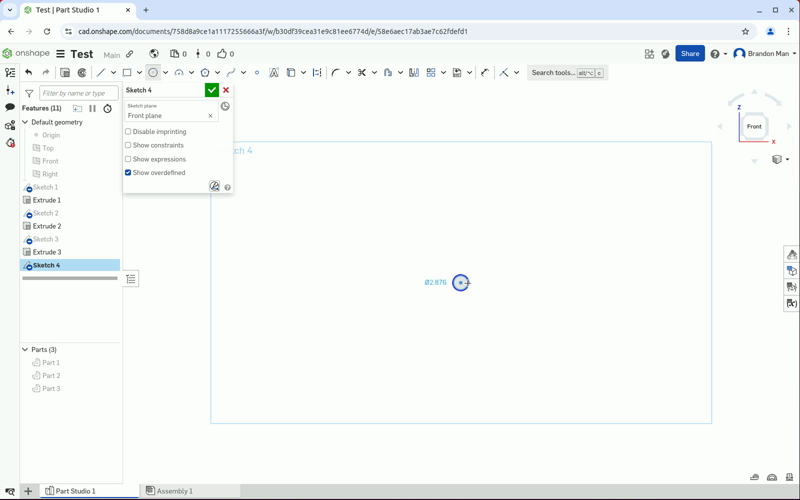
scroll(6)
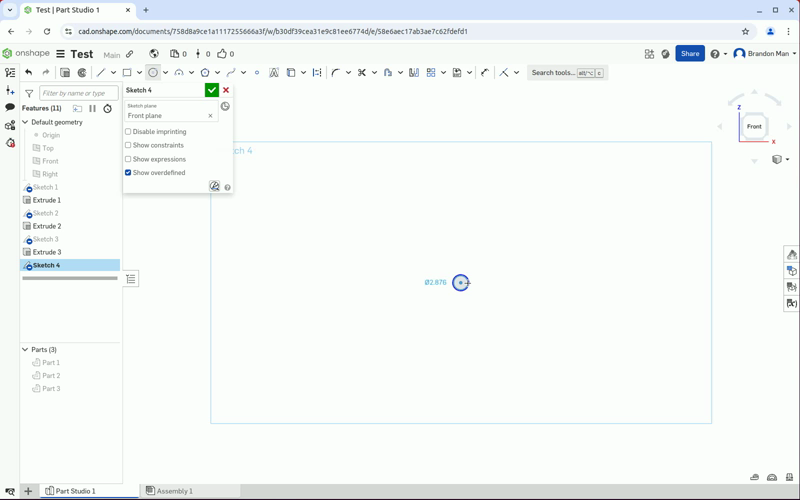
scroll(6)
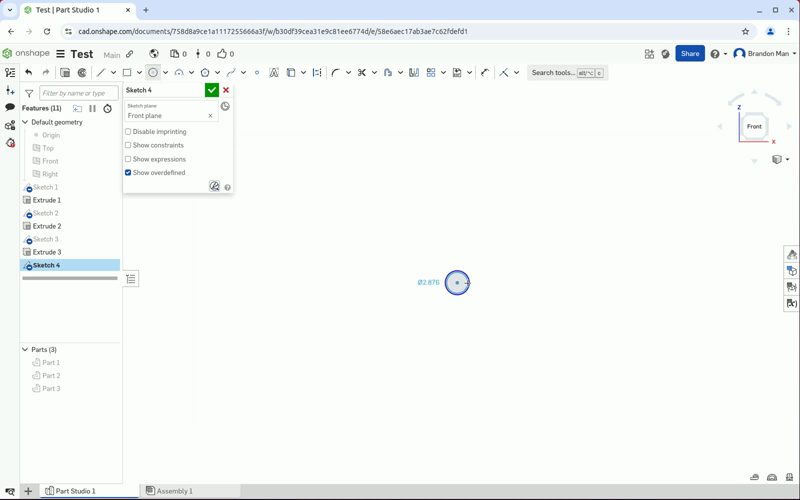
scroll(6)
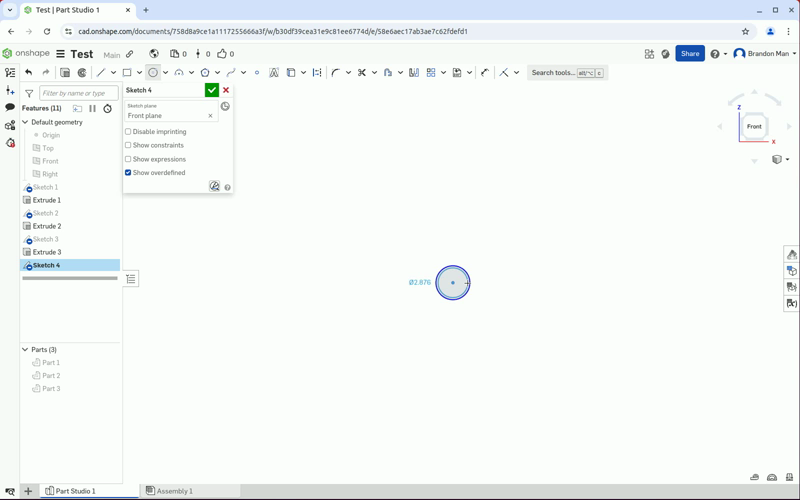
scroll(6)
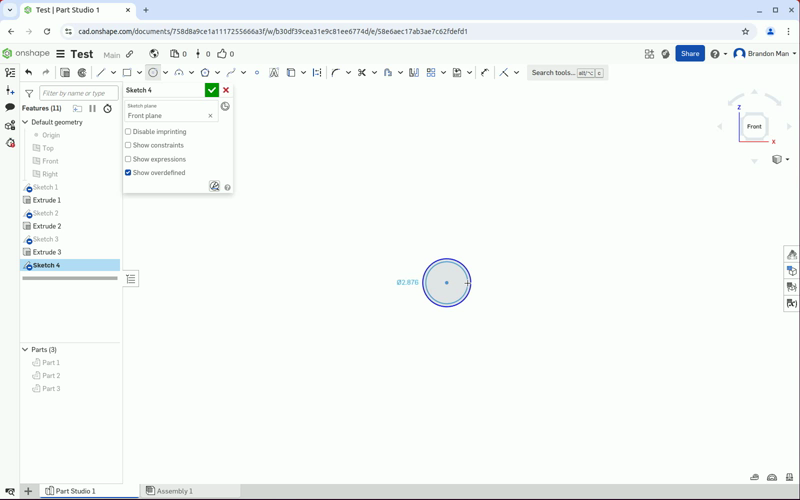
scroll(6)
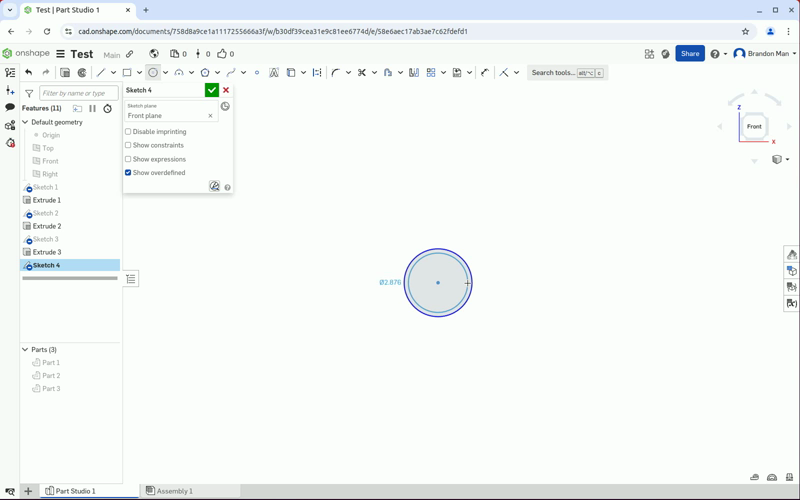
scroll(6)
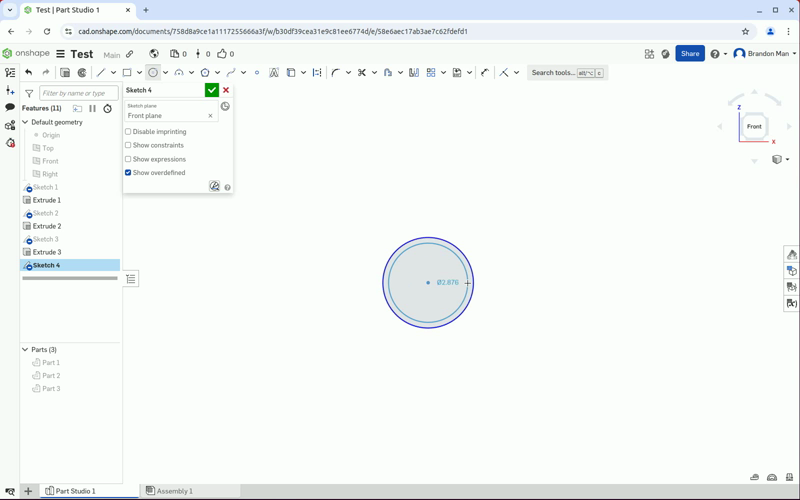
scroll(6)
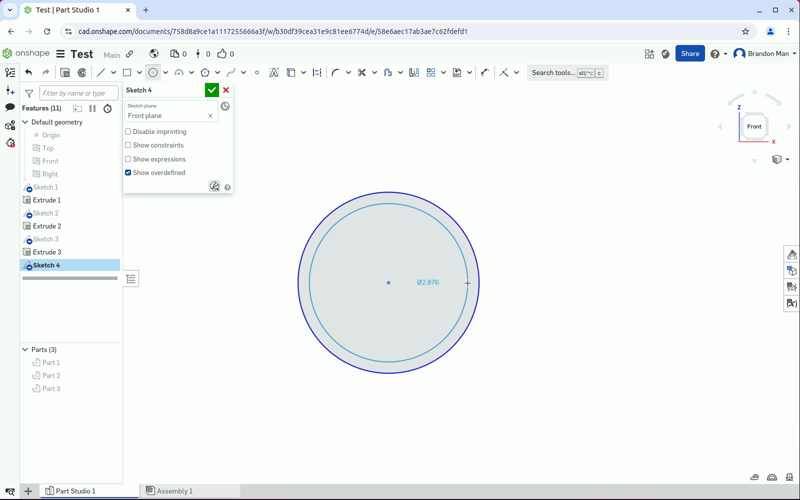
click(467, 282)
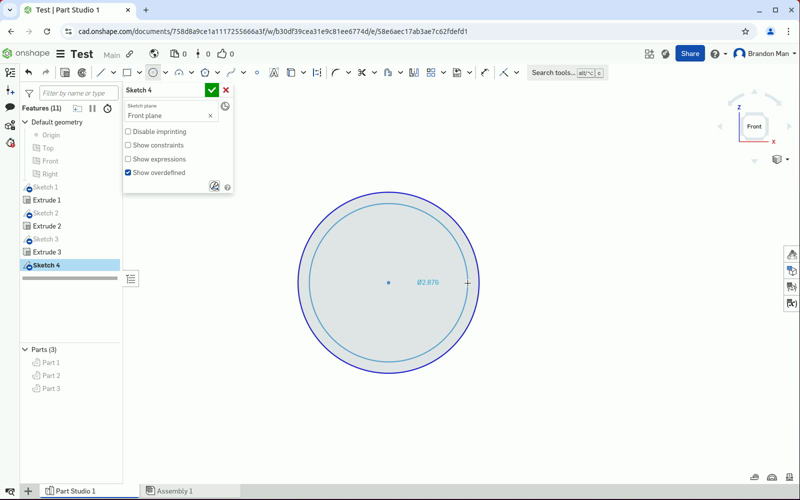
scroll(-6)
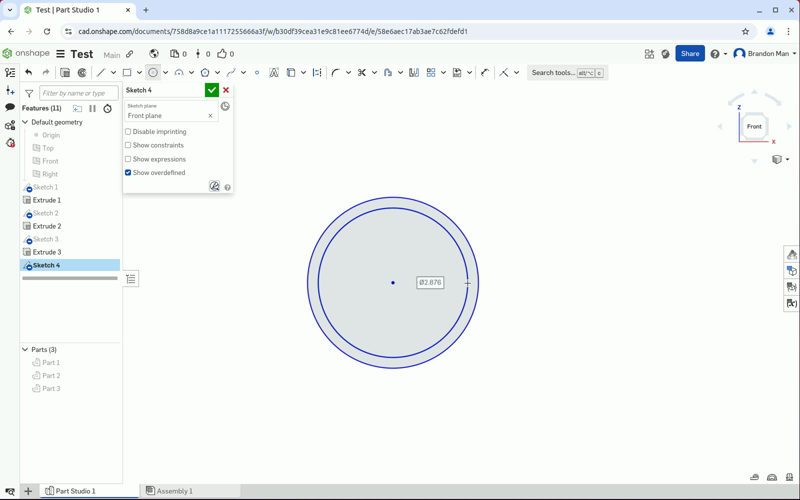
scroll(-6)
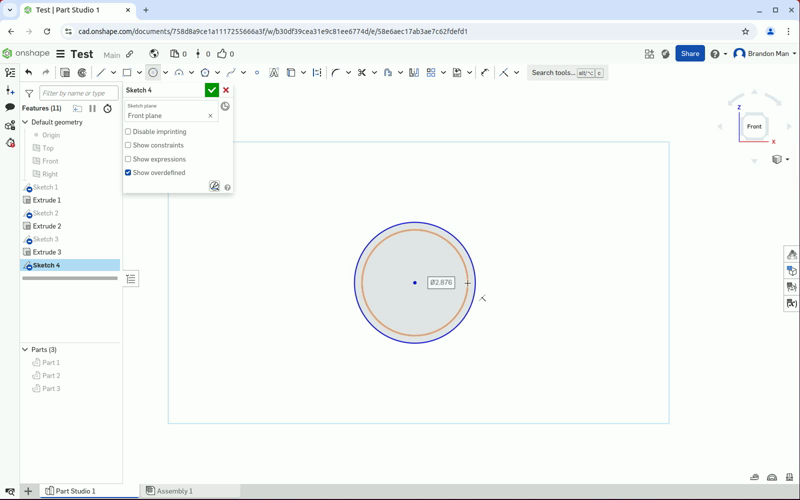
scroll(-6)
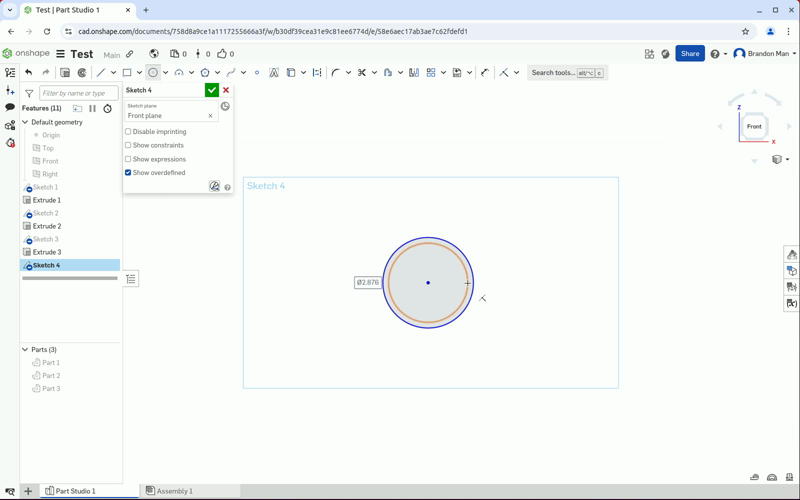
scroll(-6)
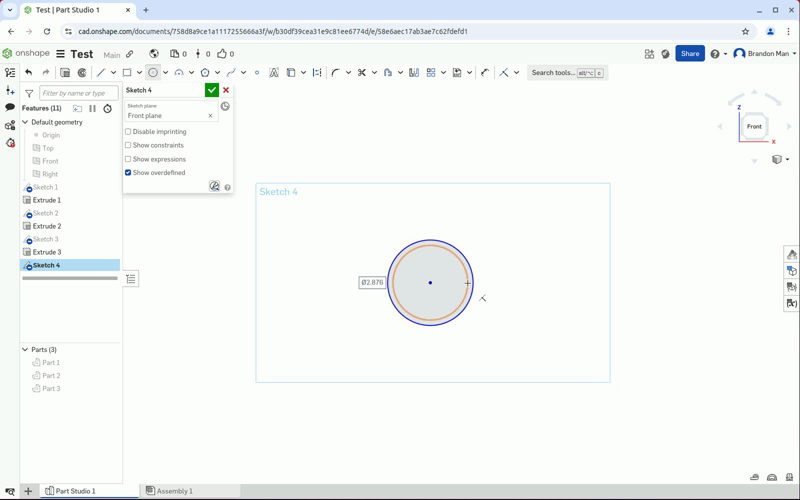
scroll(-6)
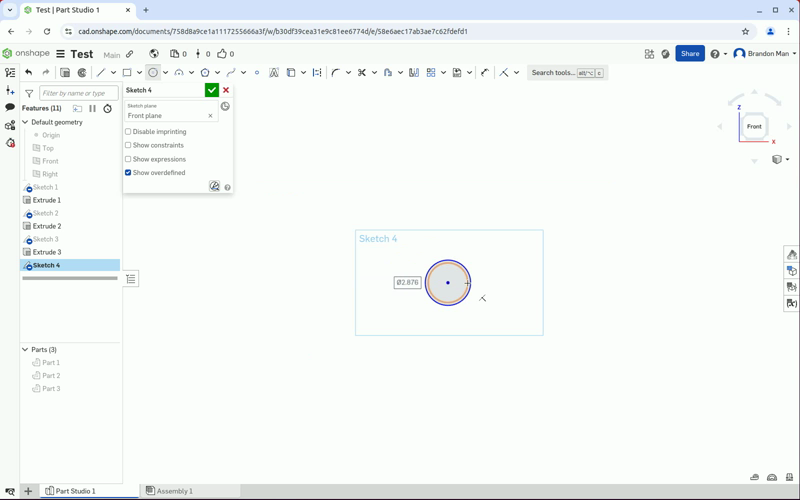
scroll(-6)
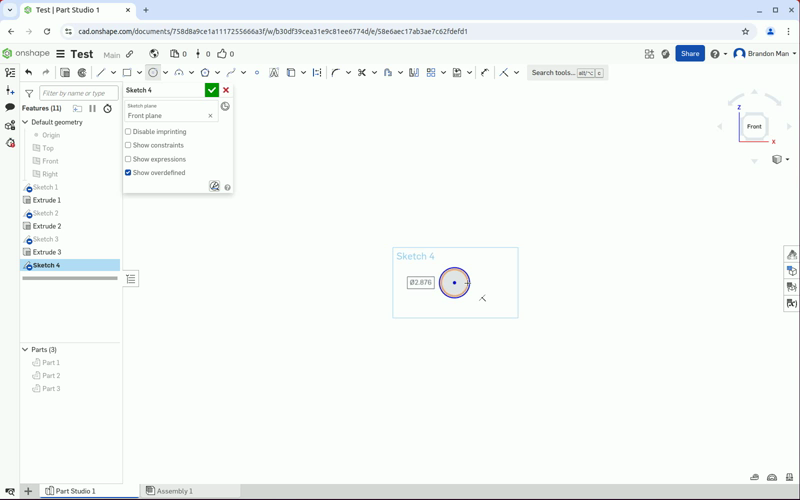
scroll(-6)
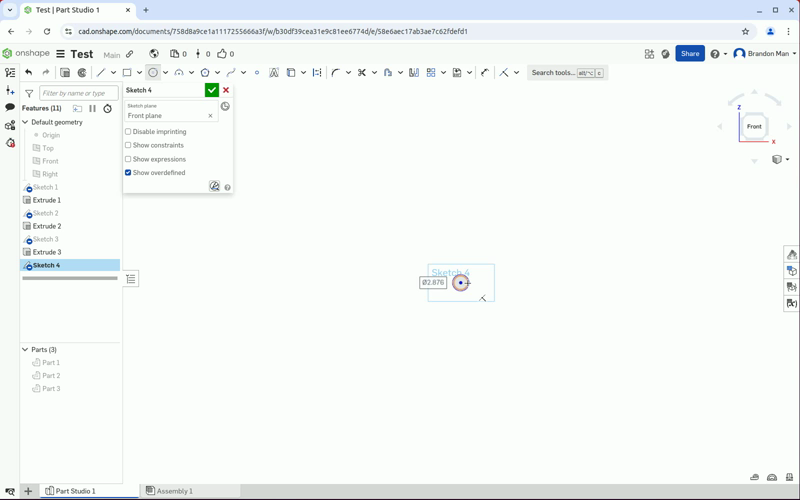
key(esc)
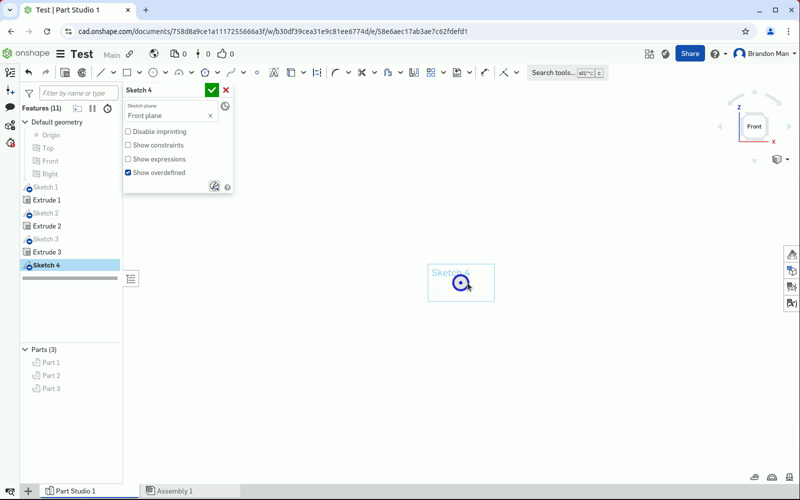
mouse_move(459, 290)
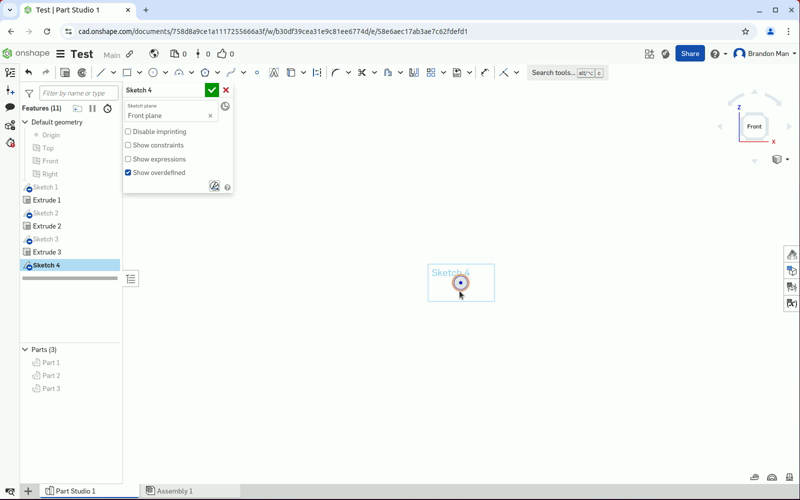
scroll(6)
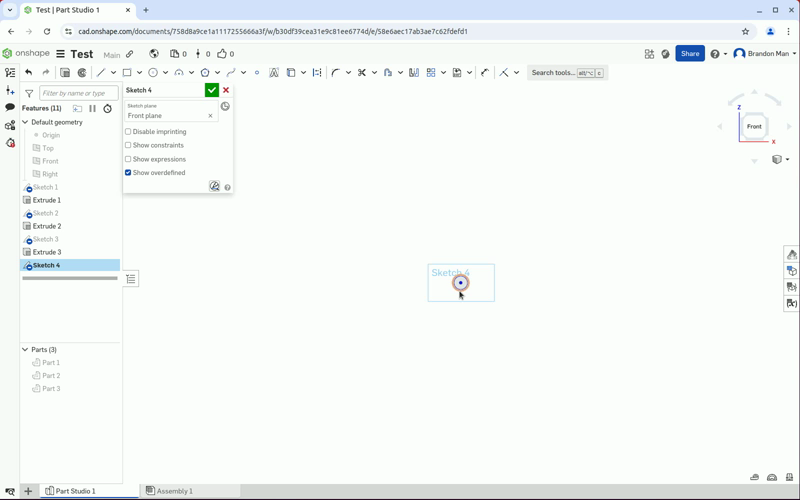
scroll(6)
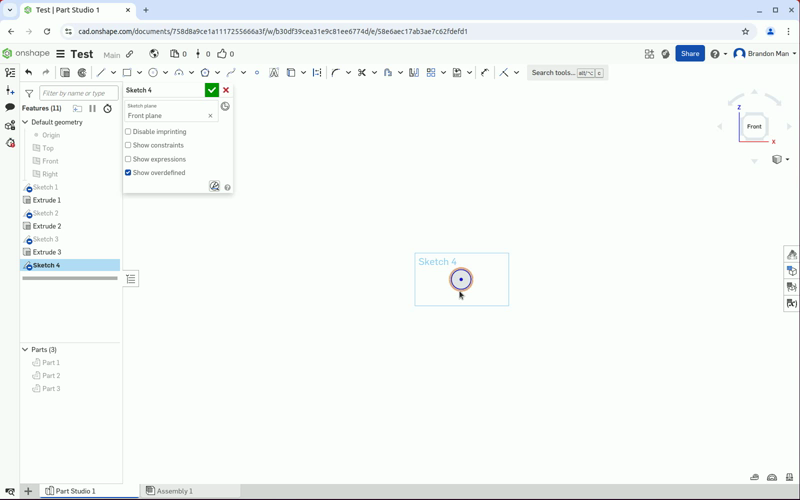
scroll(6)
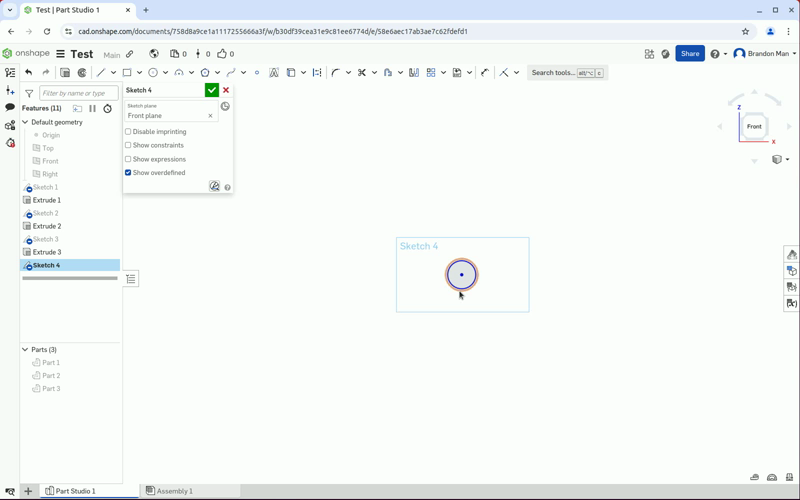
scroll(6)
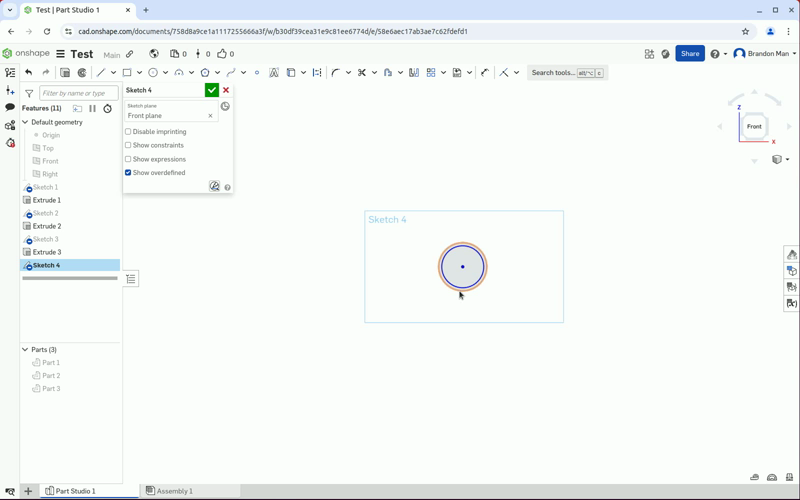
scroll(6)
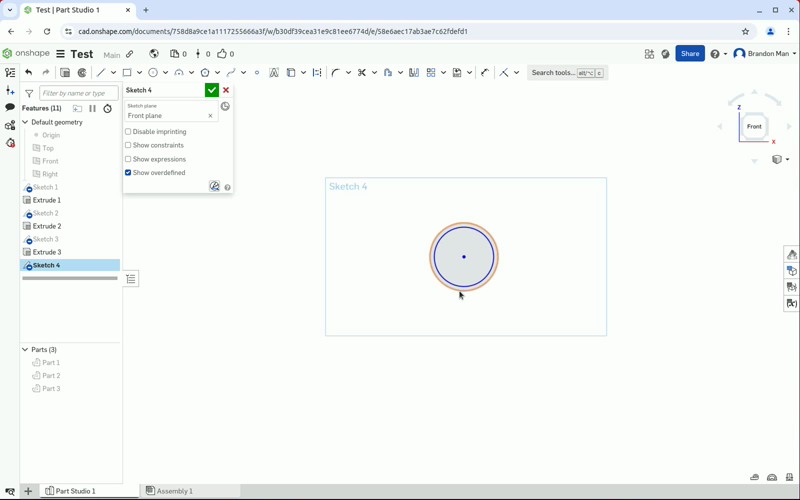
scroll(6)
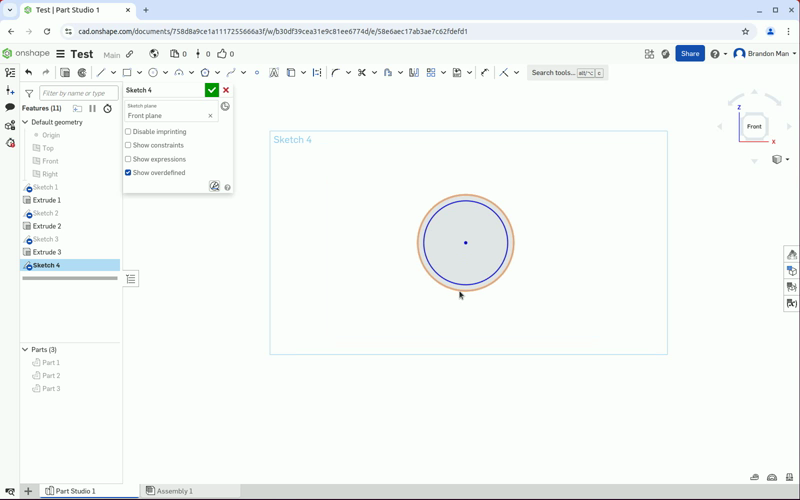
scroll(6)
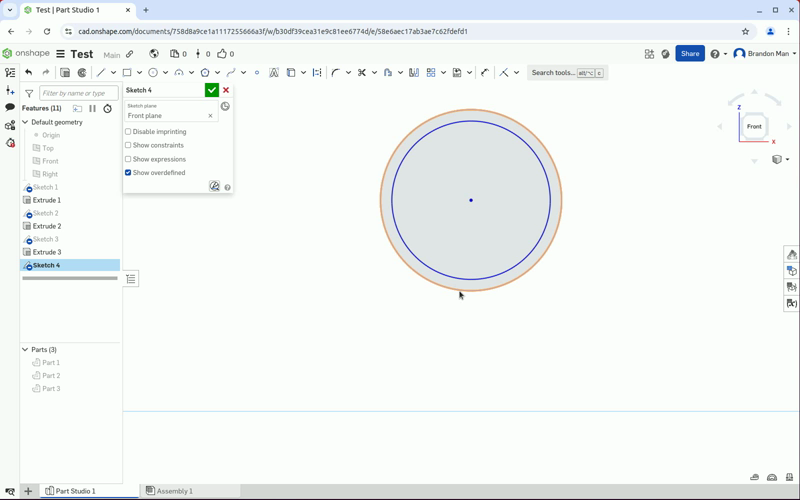
click(459, 290)
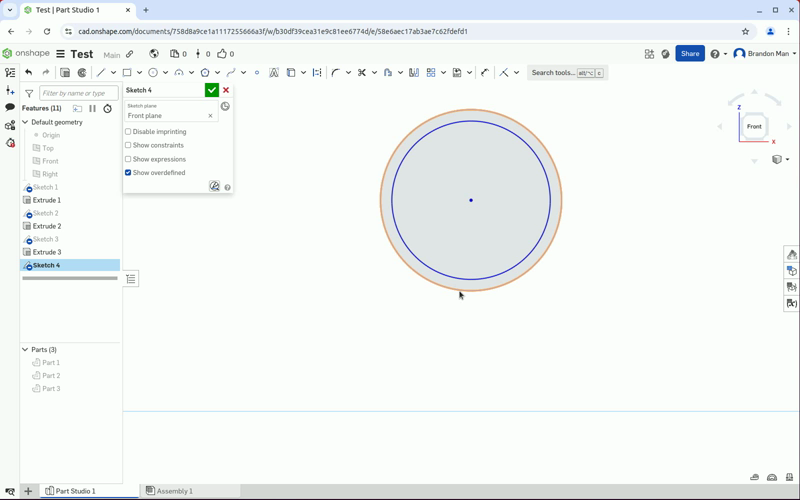
scroll(-6)
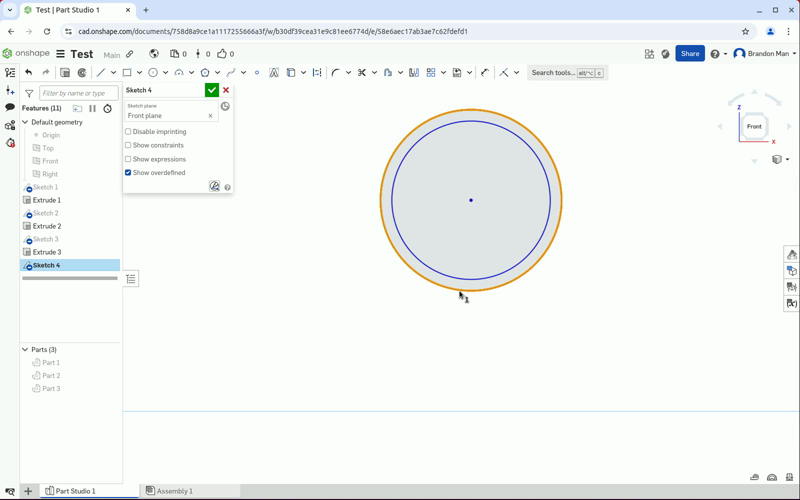
scroll(-6)
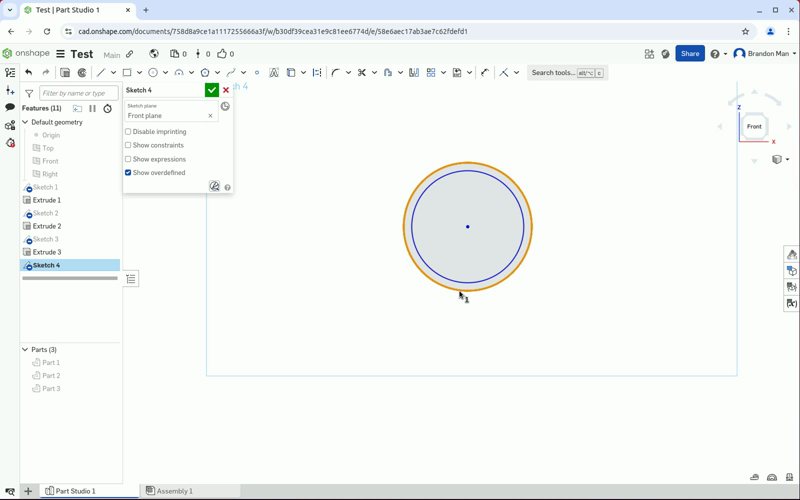
scroll(-6)
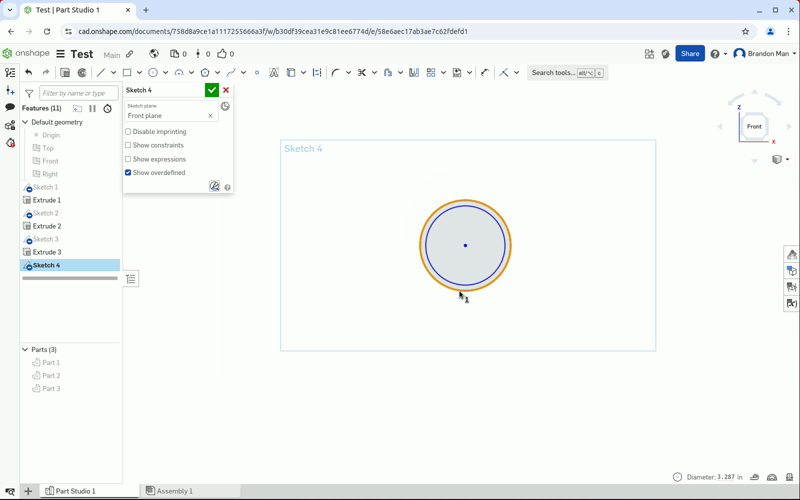
scroll(-6)
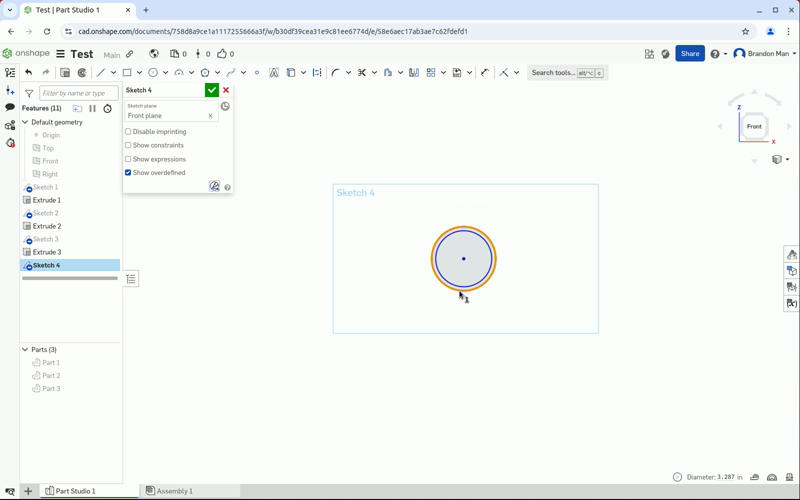
scroll(-6)
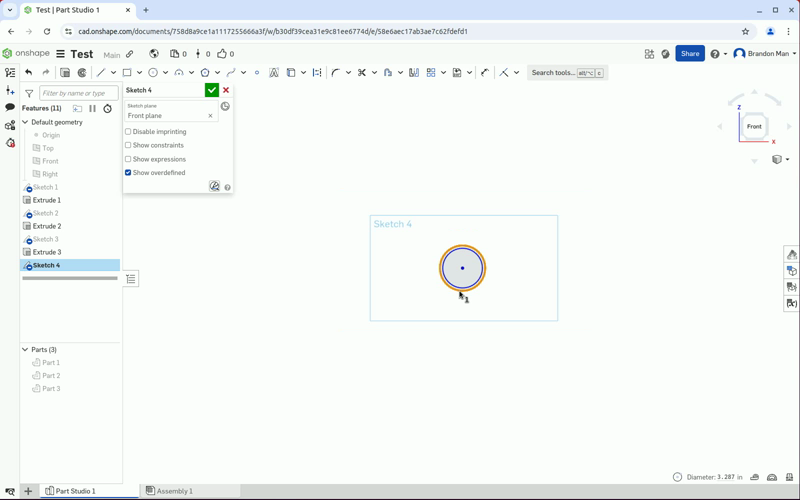
scroll(-6)
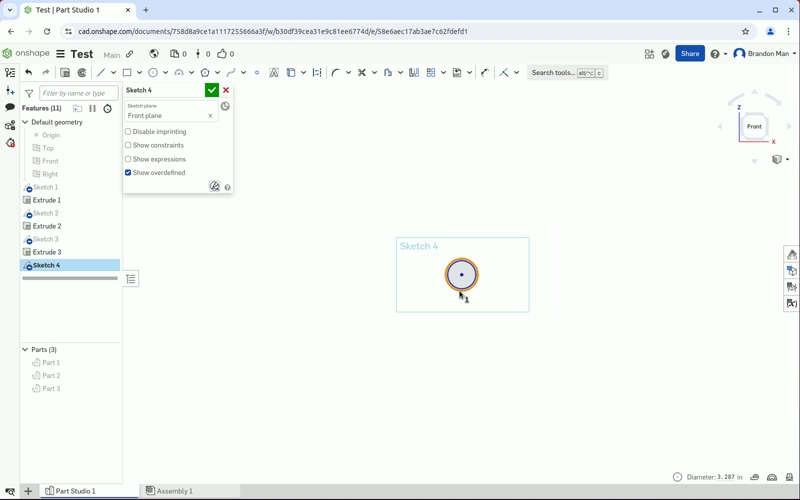
scroll(-6)
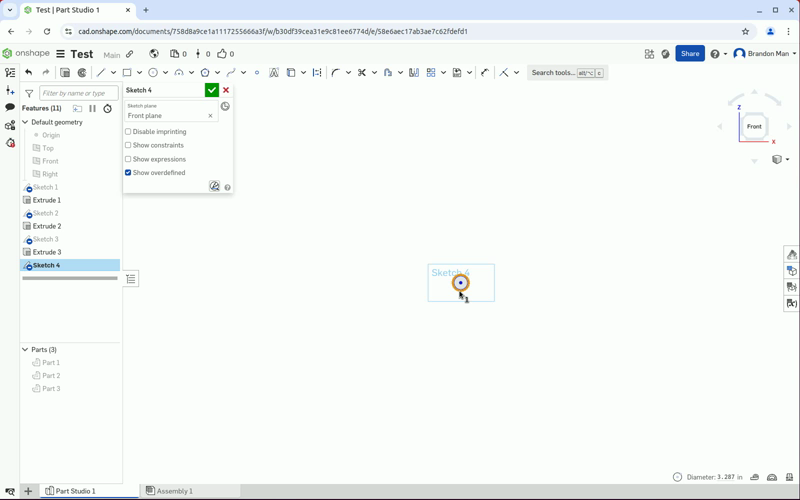
mouse_move(73, 352)
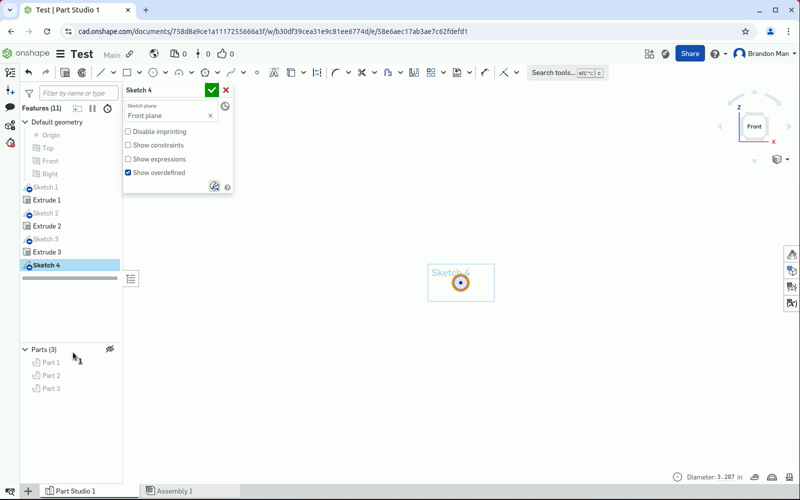
key(shift+y)
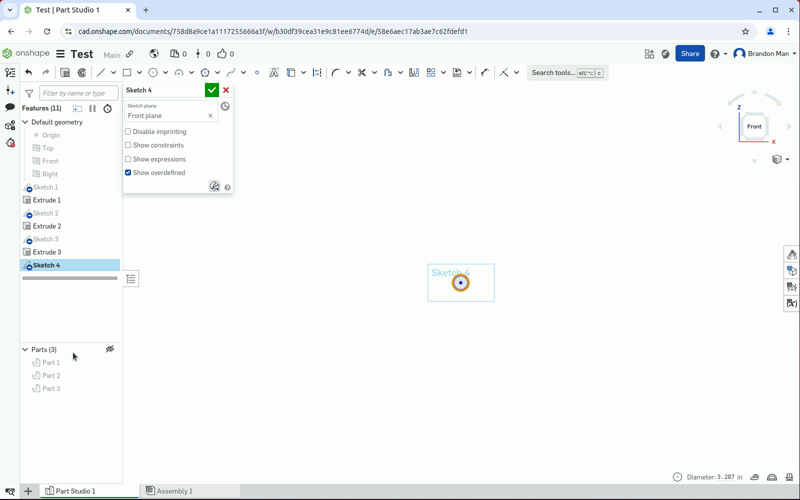
key(shift+e)
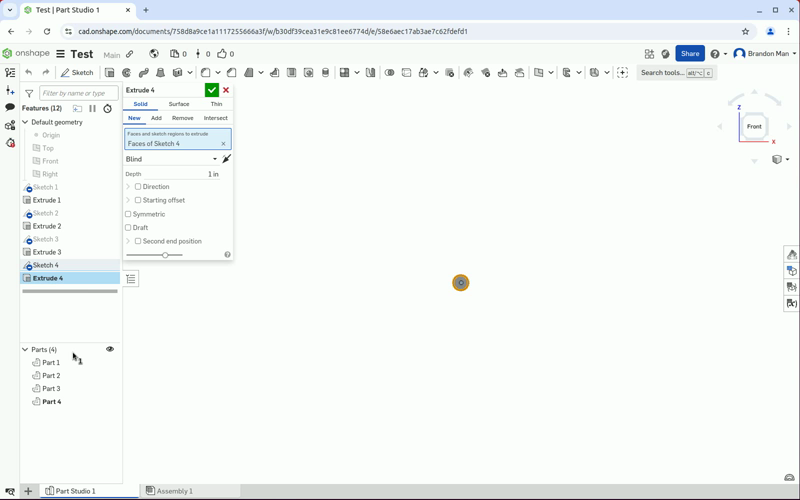
mouse_move(143, 106)
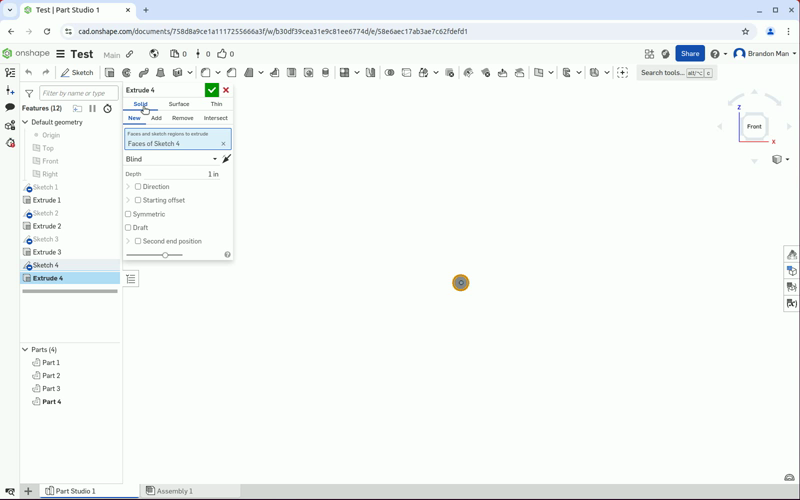
click(143, 106)
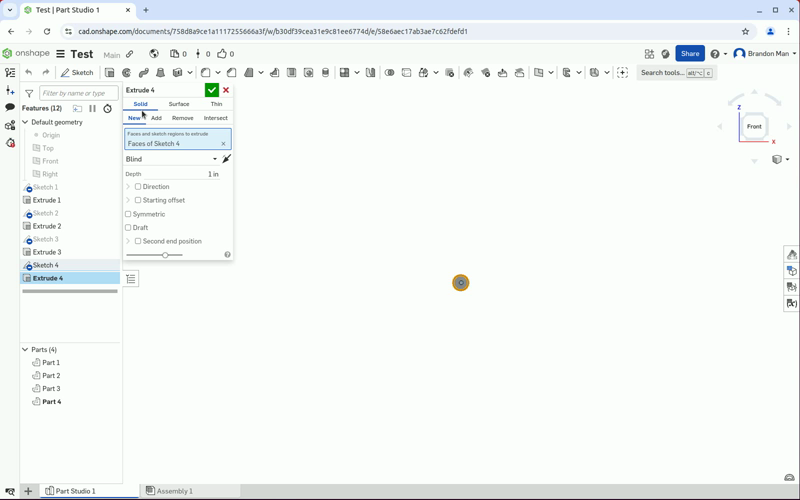
mouse_move(137, 120)
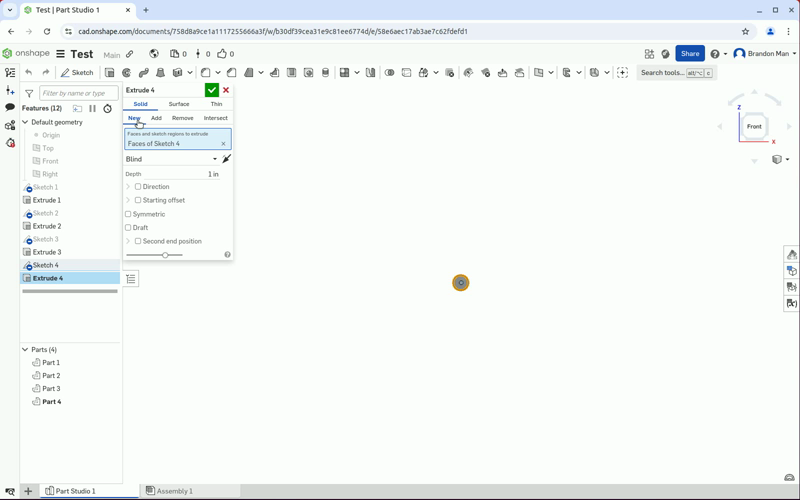
click(137, 120)
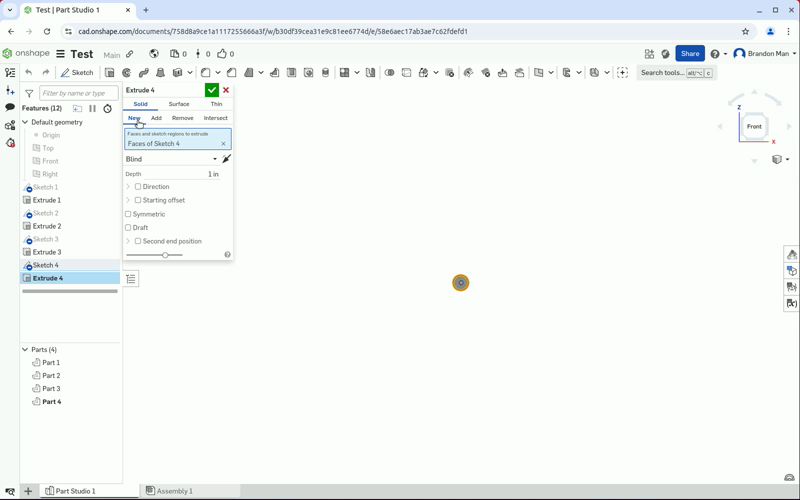
key(tab, 4)
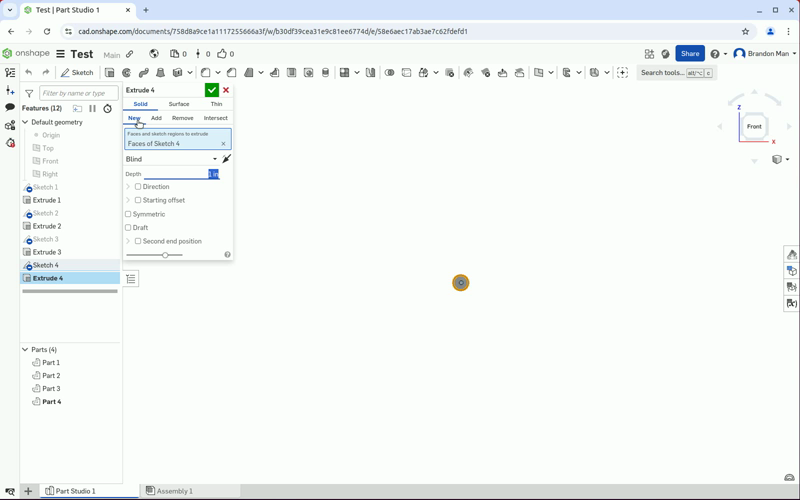
text(9.628)
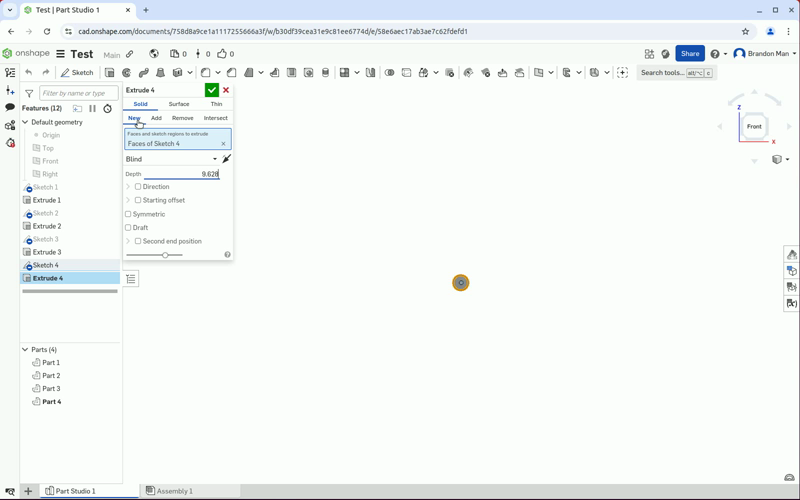
key(tab, 3)
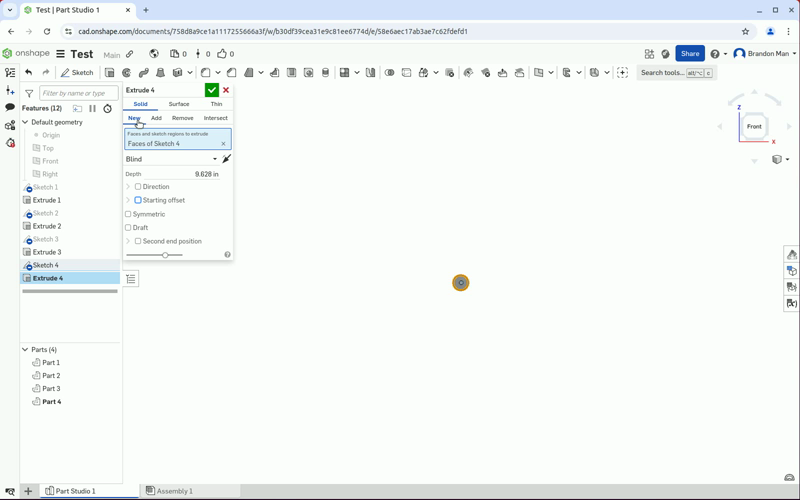
key(tab, 2)
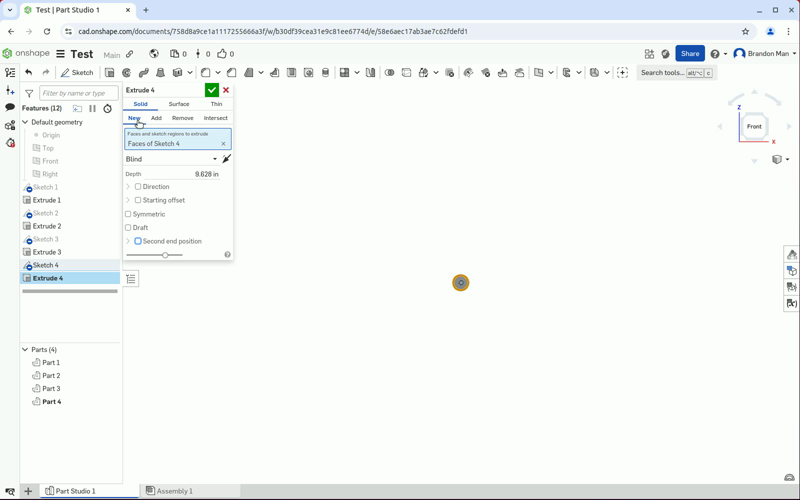
key(space)
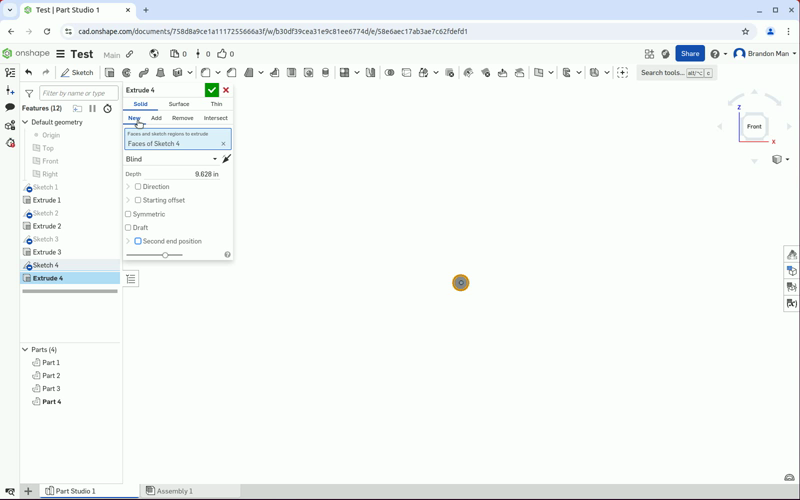
key(tab, 3)
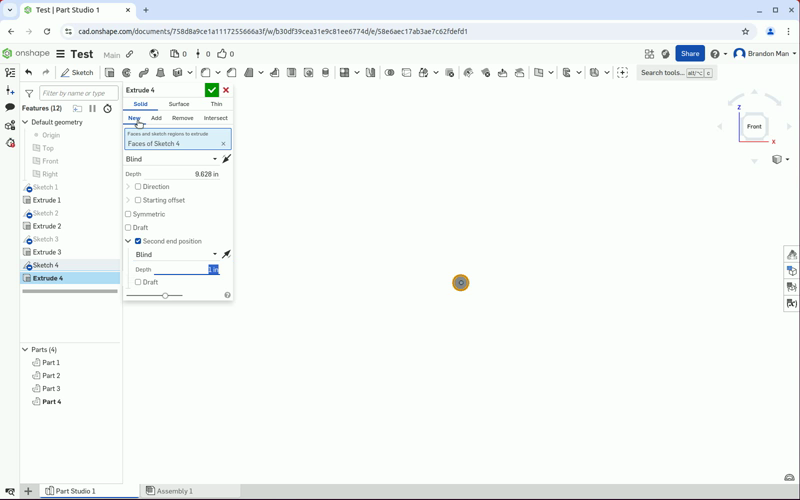
text(9.388)
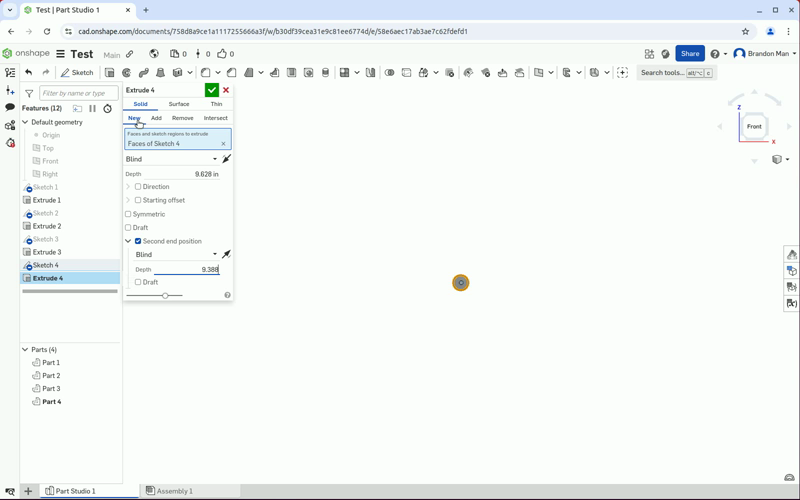
key(enter)
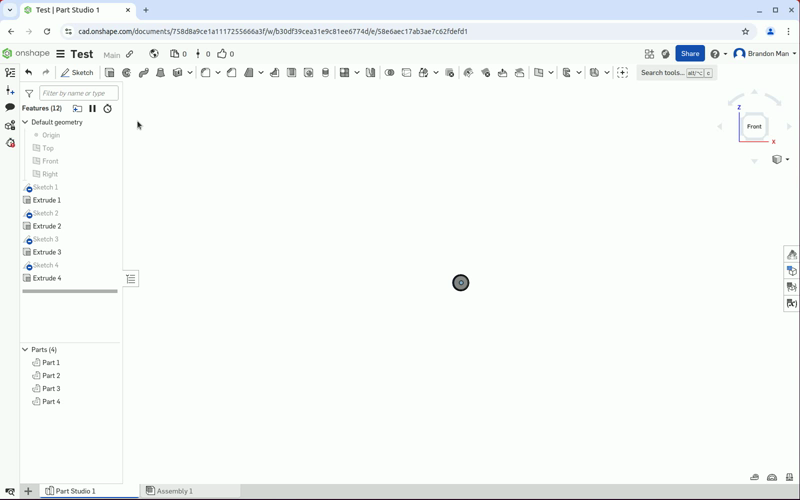
key(shift+h)
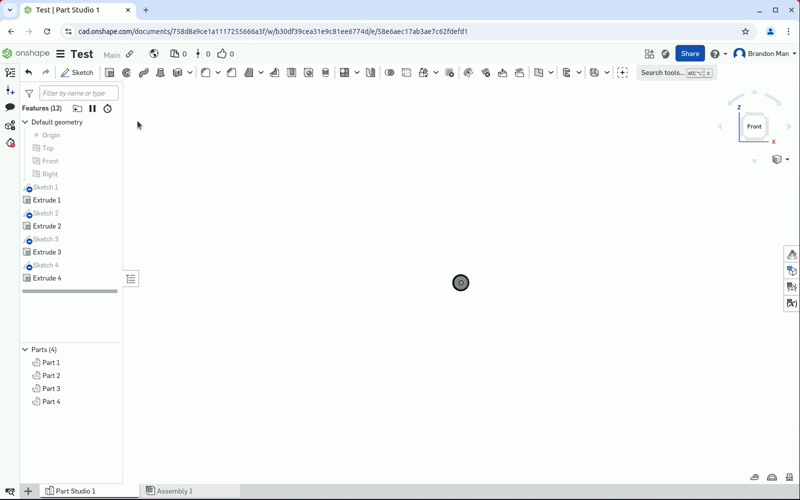
key(shift+h)
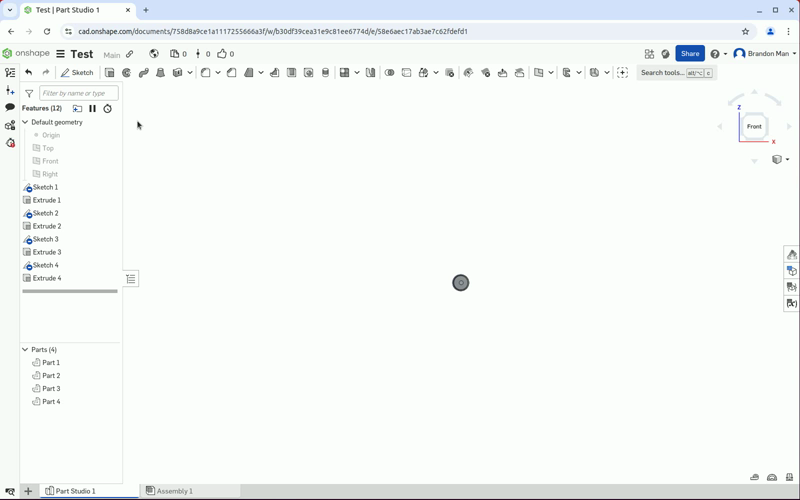
key(shift+7)
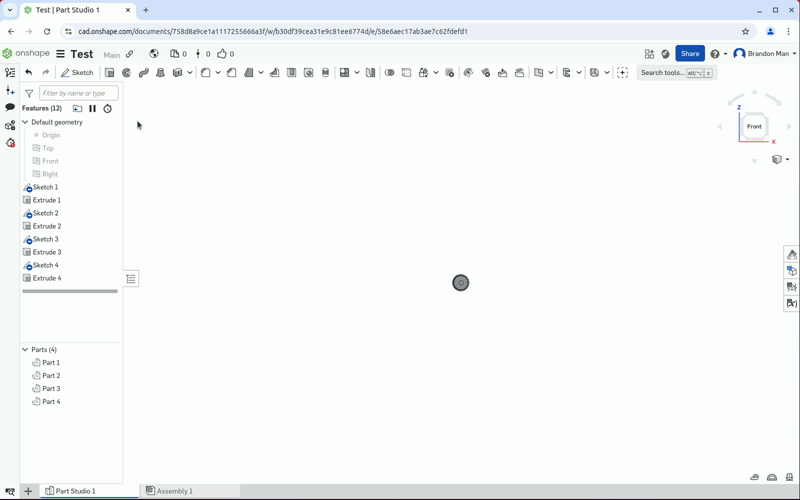
key(left, 2)
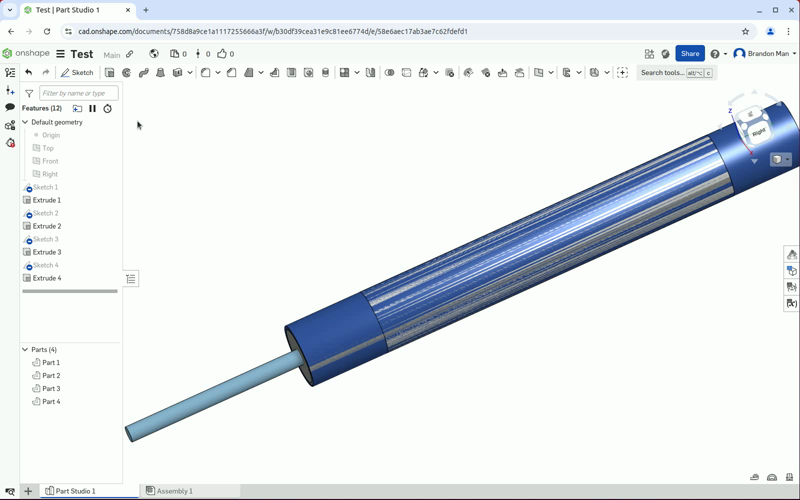
key(down, 2)
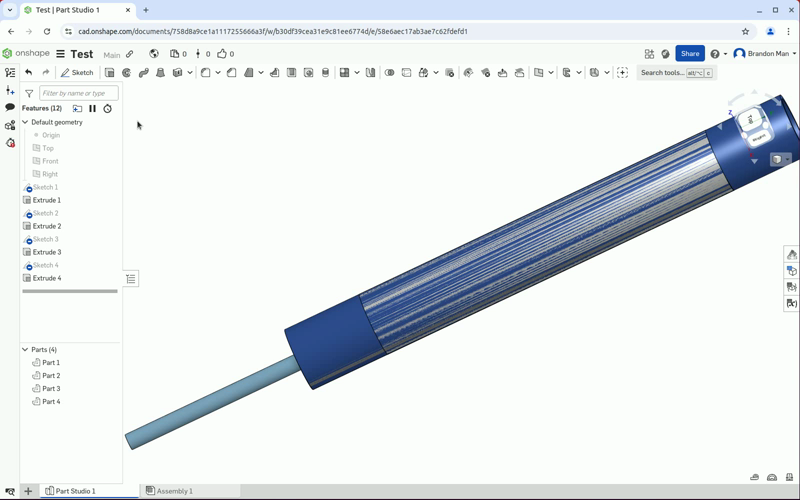
key(up, 2)
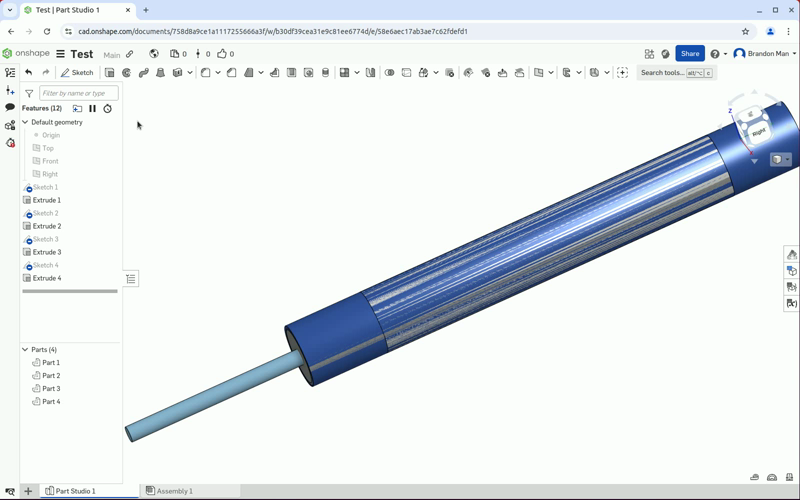
key(right, 2)
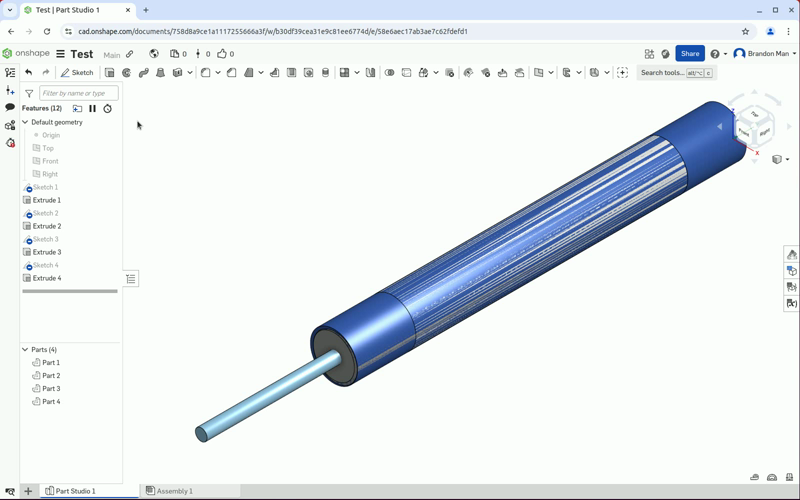
mouse_move(73, 189)
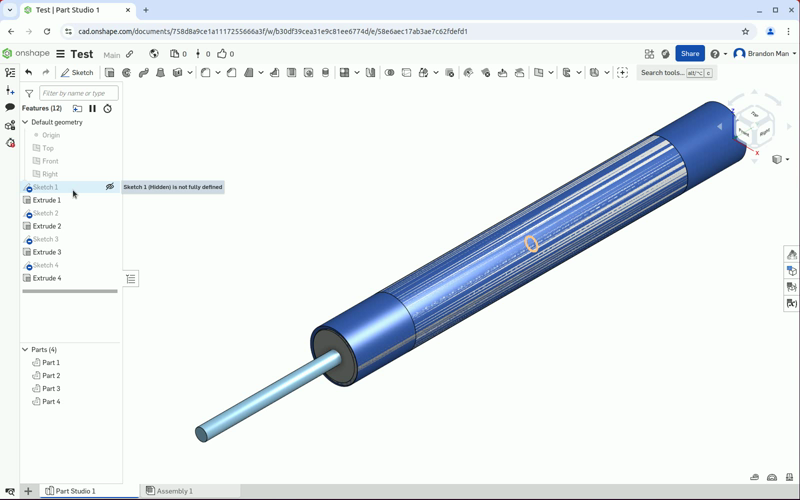
click(73, 189)